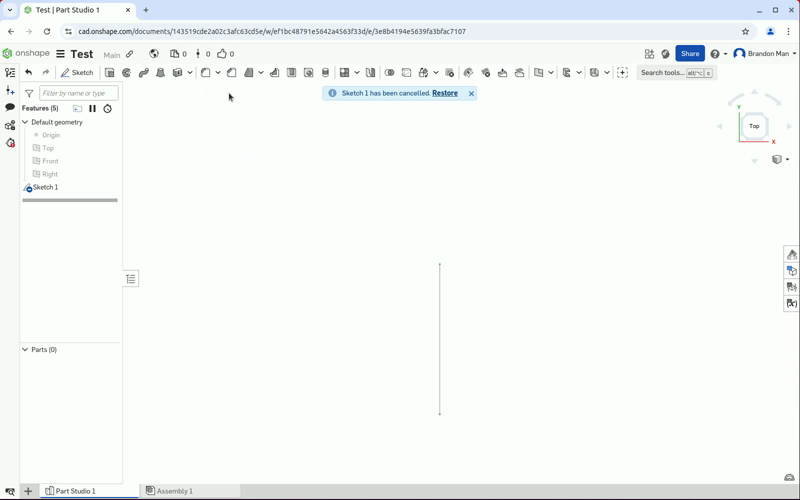
key(shift+h)
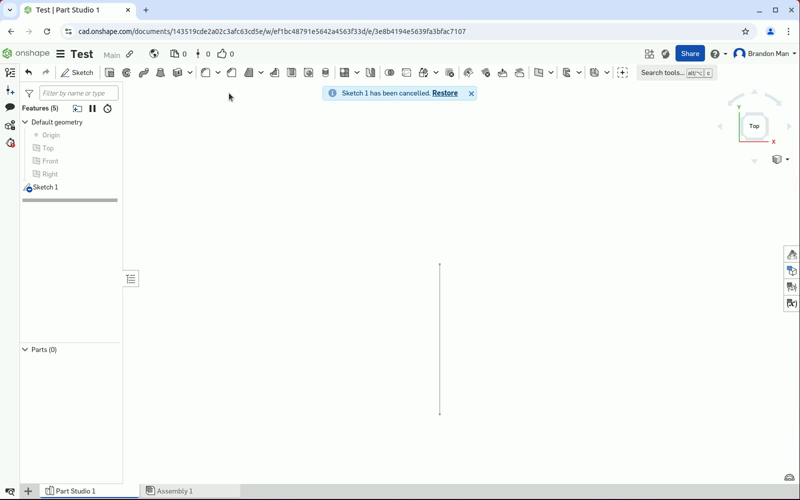
key(shift+s)
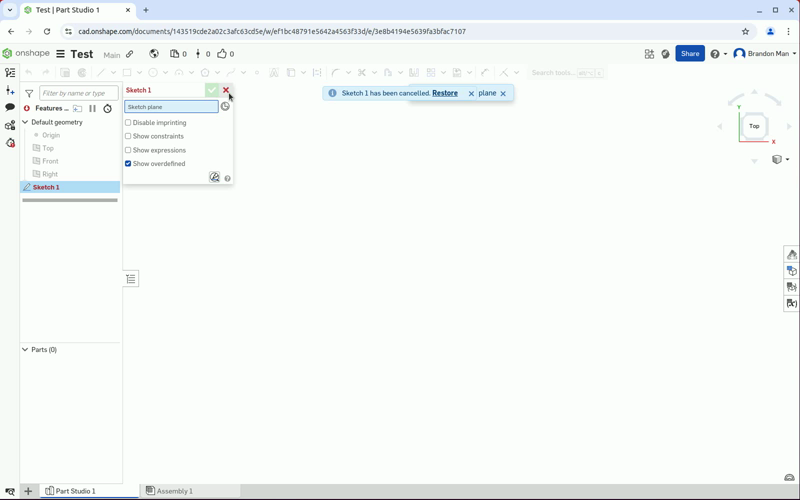
mouse_move(73, 150)
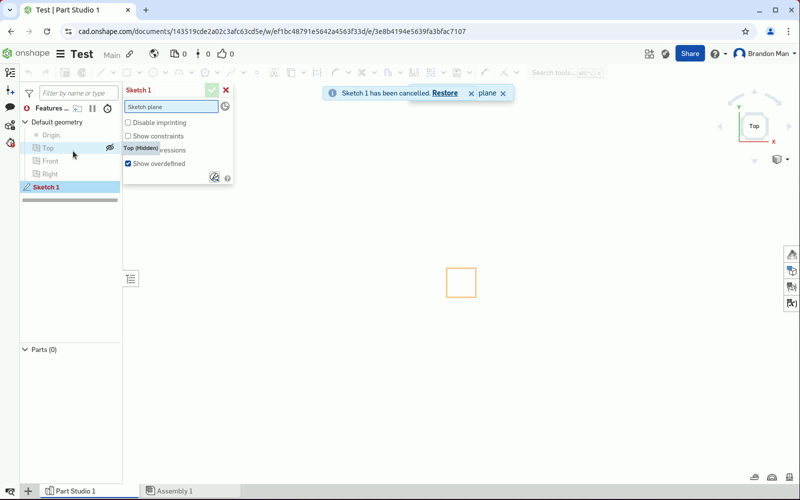
click(73, 150)
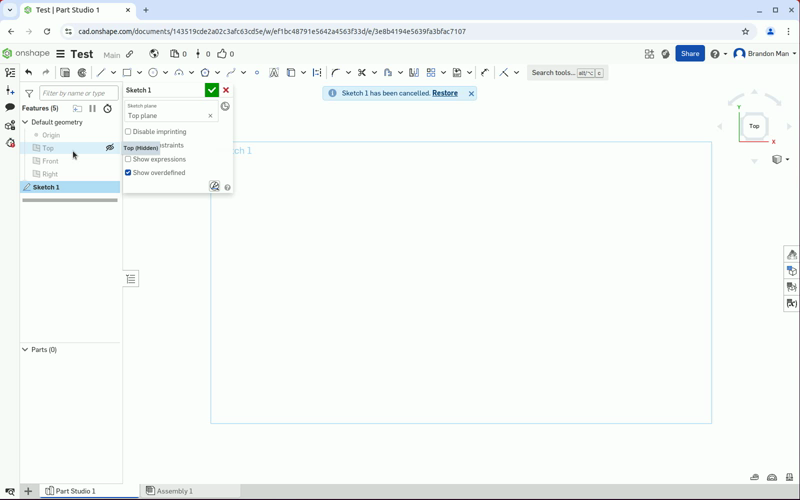
mouse_move(73, 352)
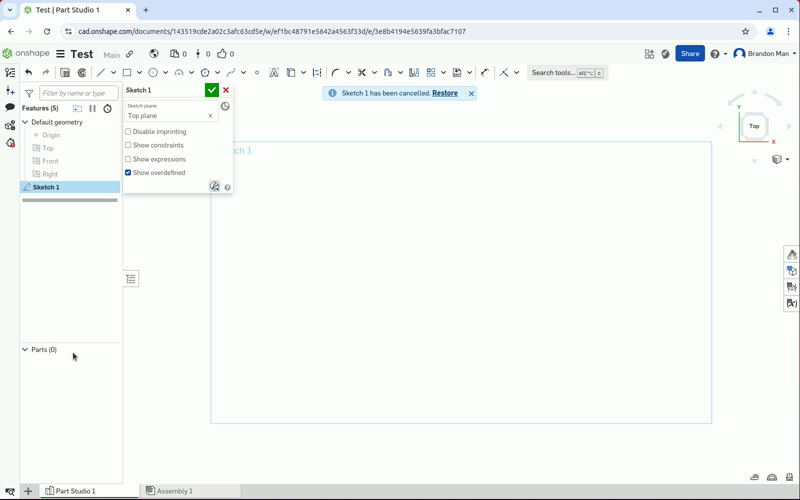
key(y)
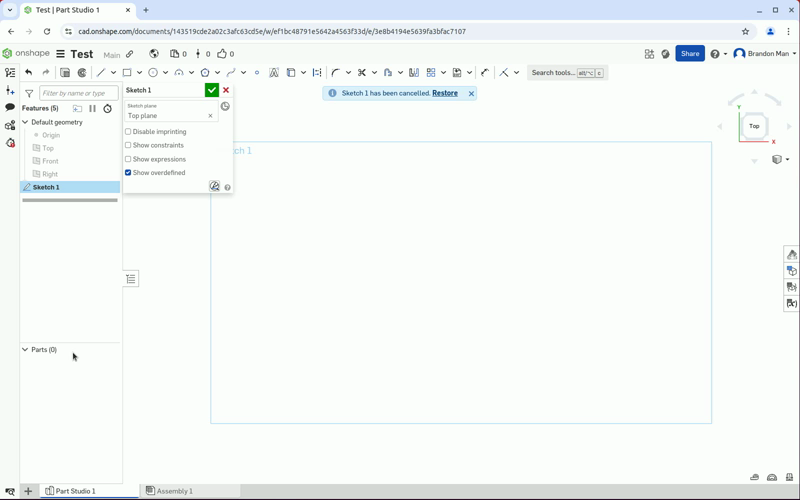
key(l)
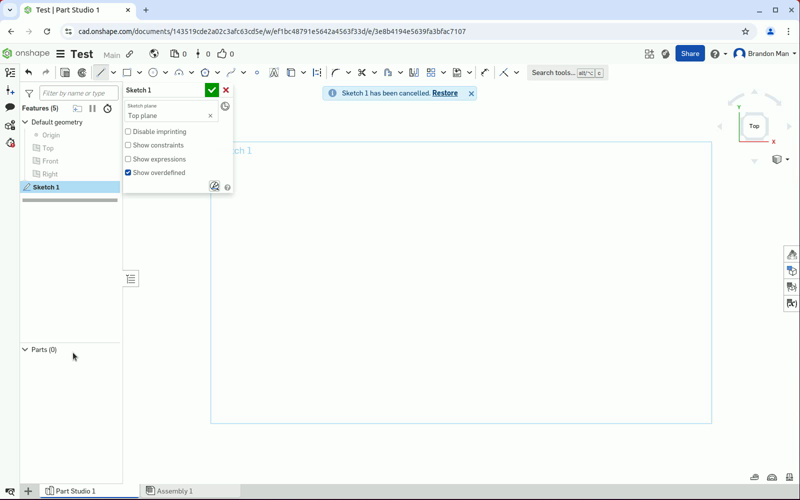
key_down(shift)
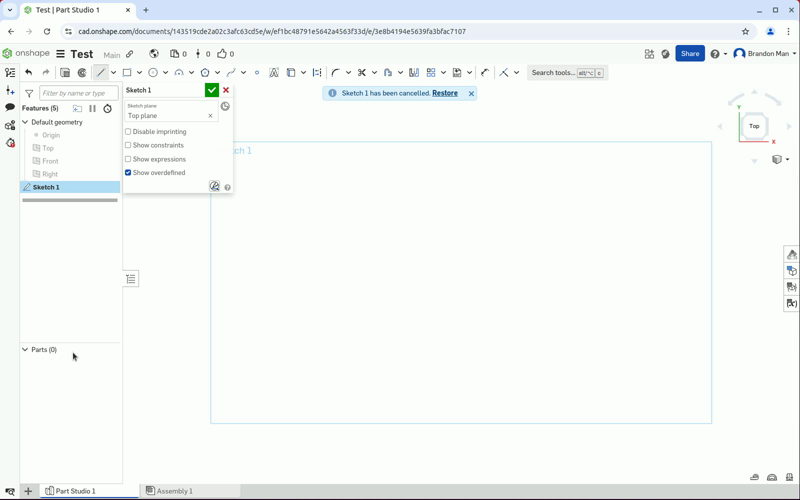
mouse_move(450, 281)
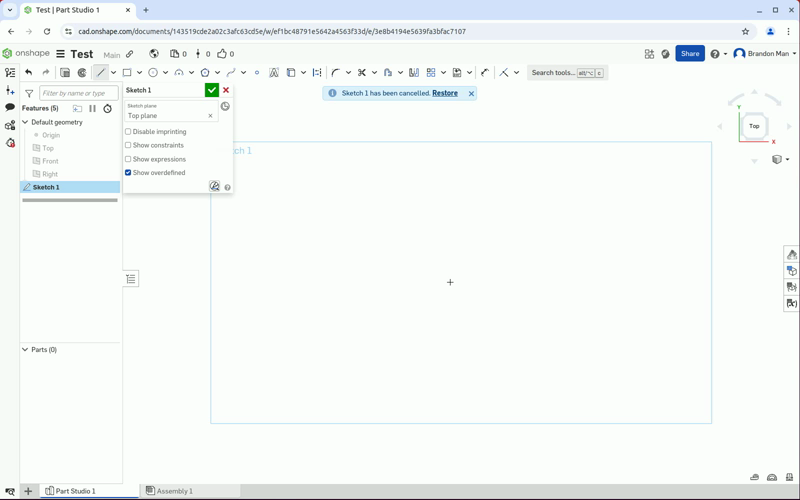
click(450, 281)
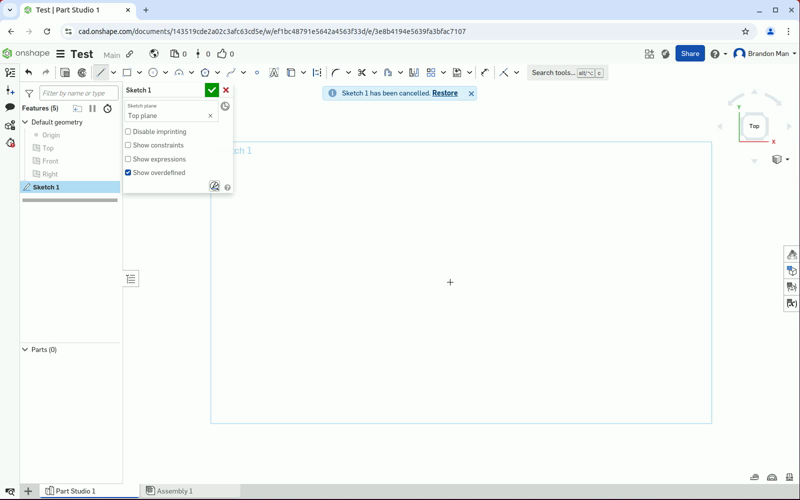
key_up(shift)
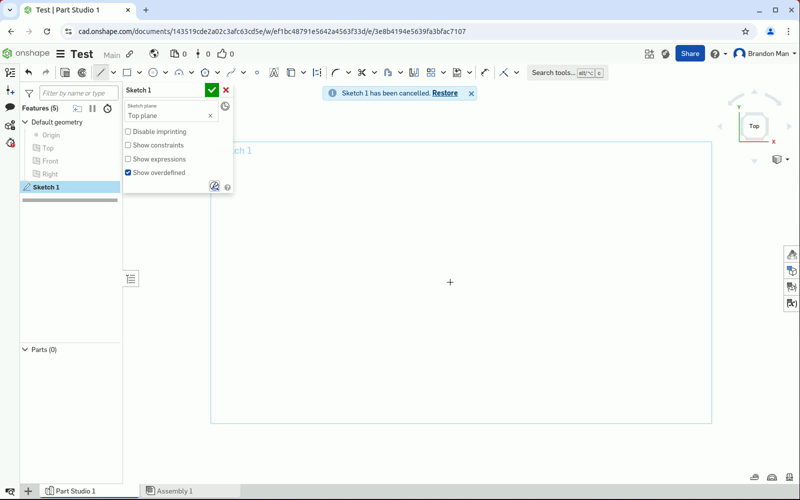
key_down(shift)
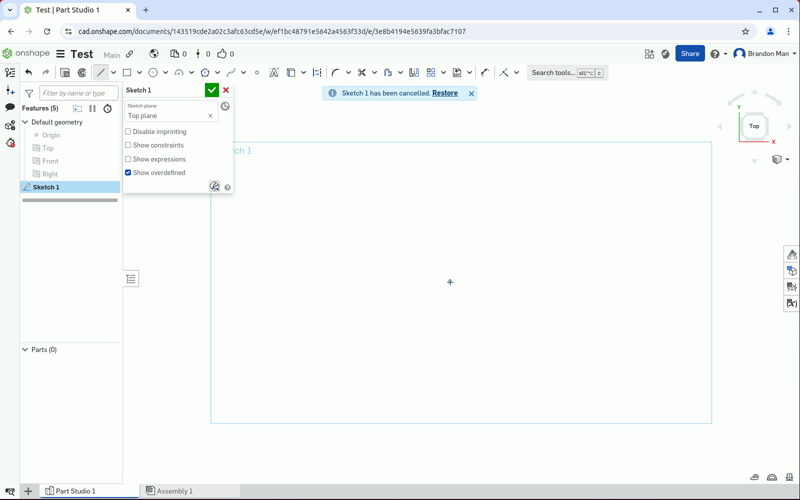
mouse_move(480, 281)
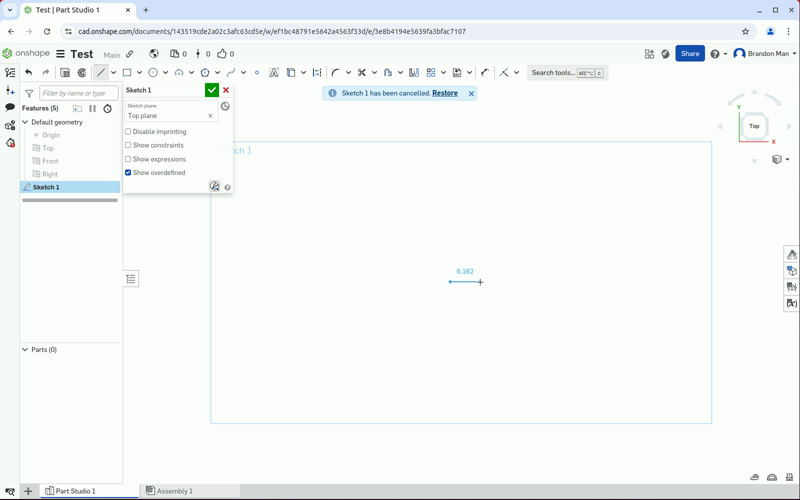
mouse_move(458, 281)
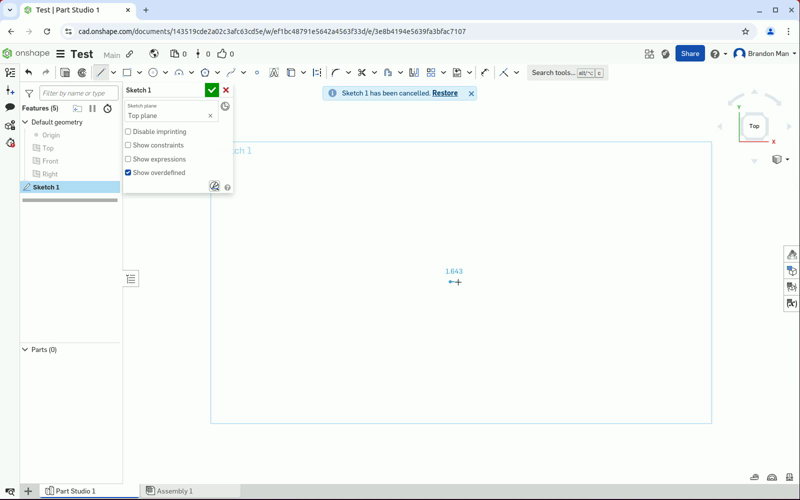
click(458, 281)
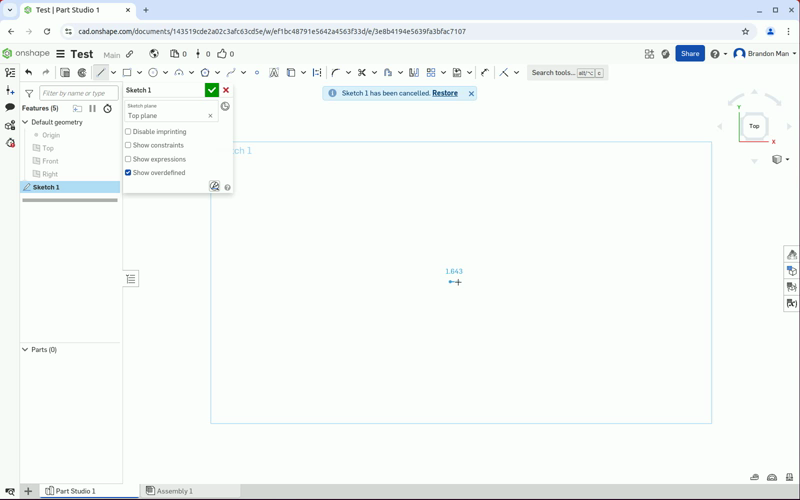
key_up(shift)
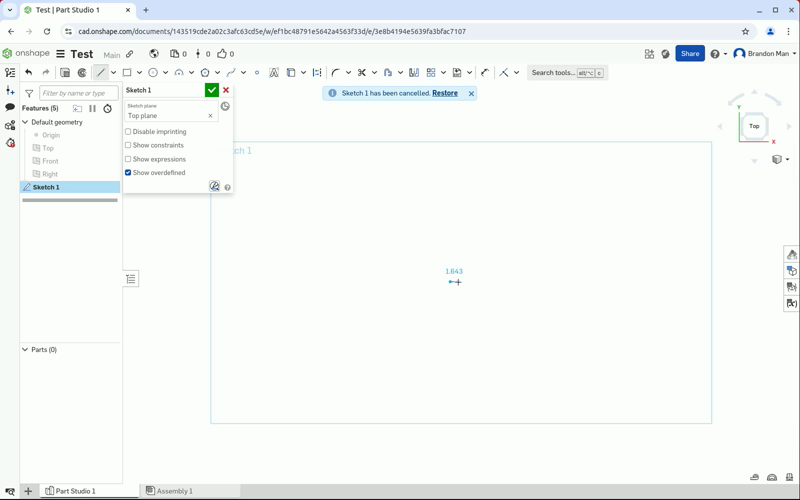
key_down(shift)
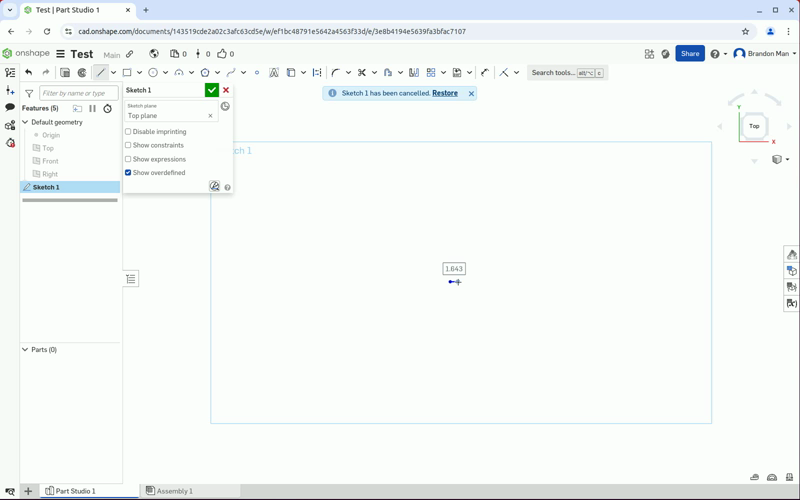
mouse_move(488, 281)
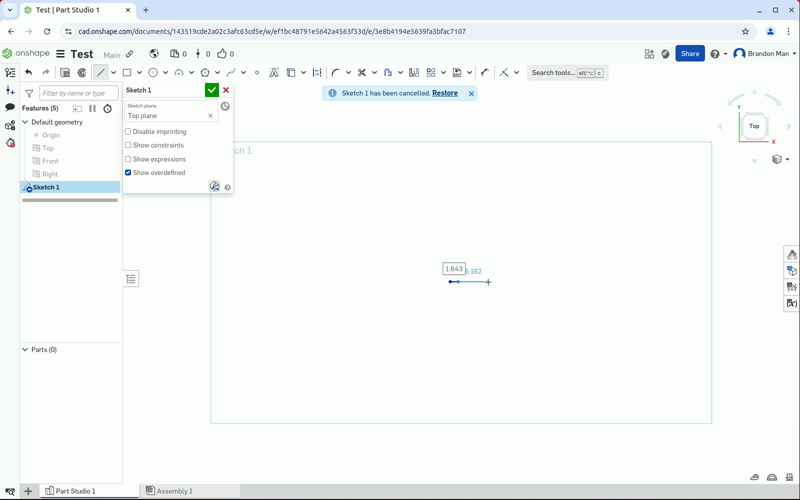
mouse_move(458, 273)
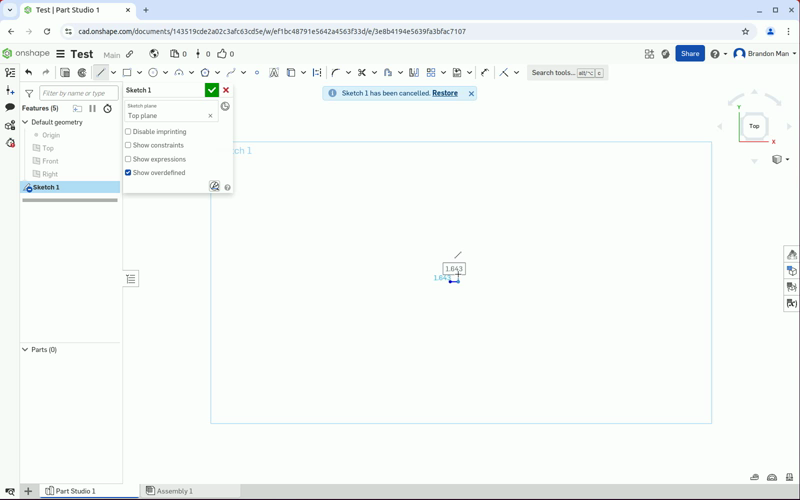
click(458, 273)
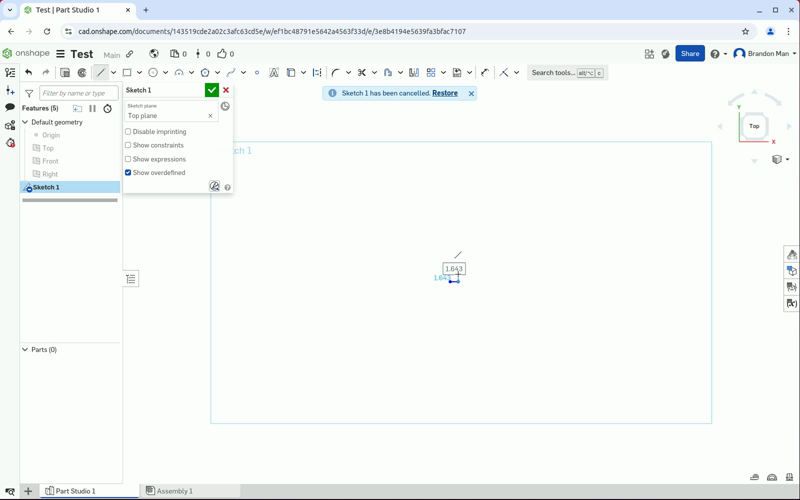
key_up(shift)
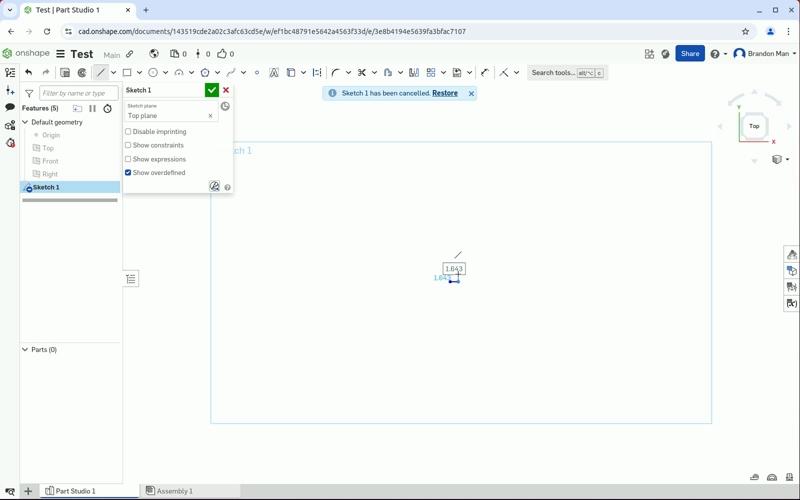
key_down(shift)
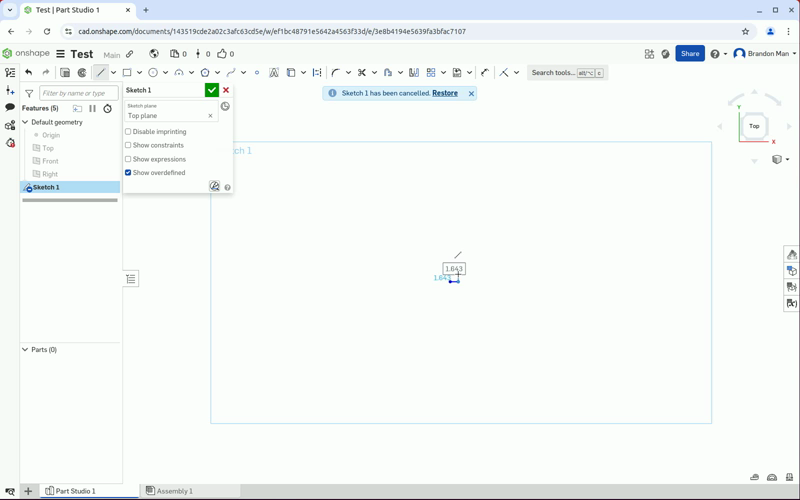
mouse_move(488, 273)
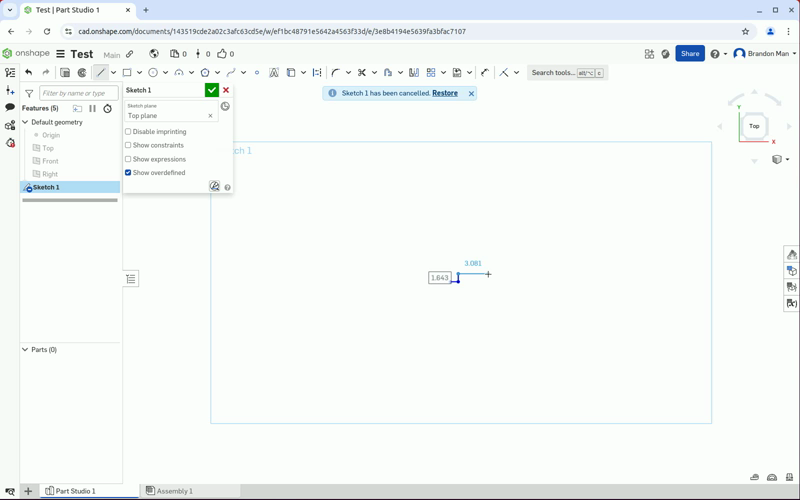
mouse_move(450, 273)
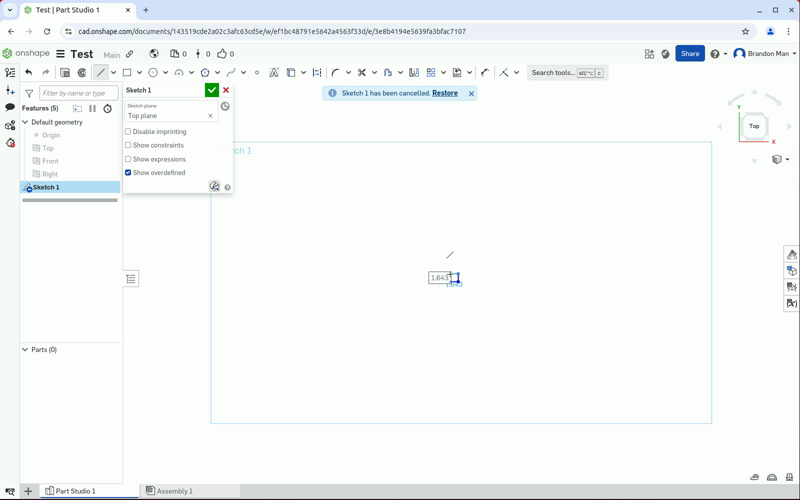
click(450, 273)
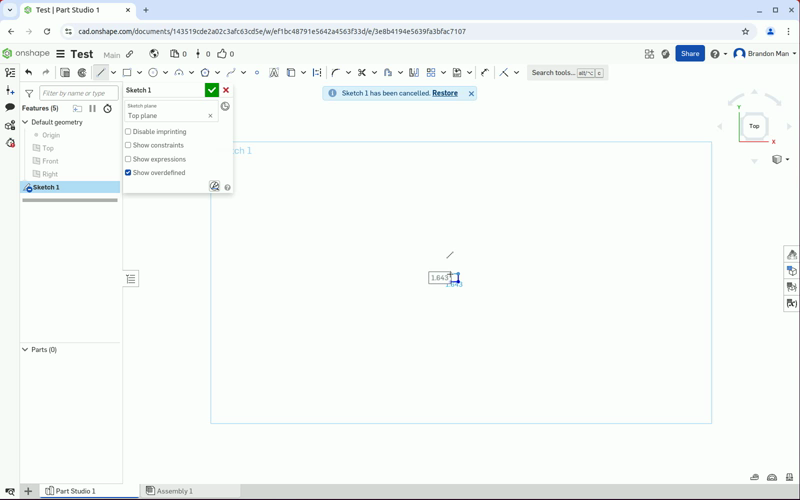
key_up(shift)
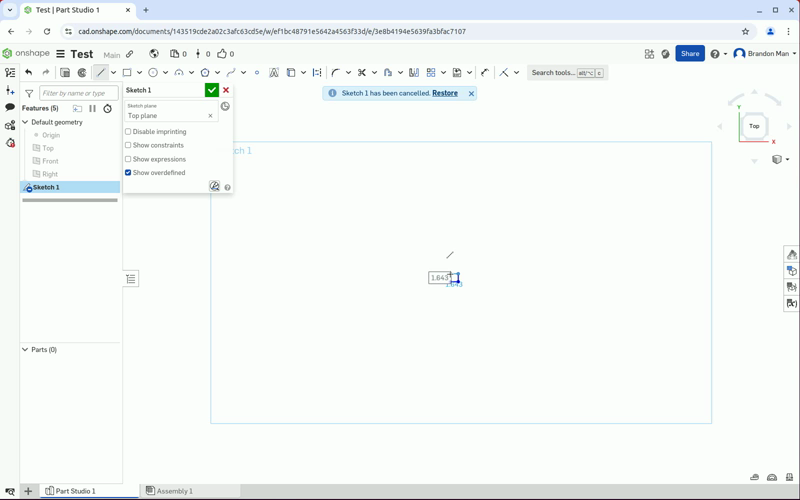
mouse_move(480, 273)
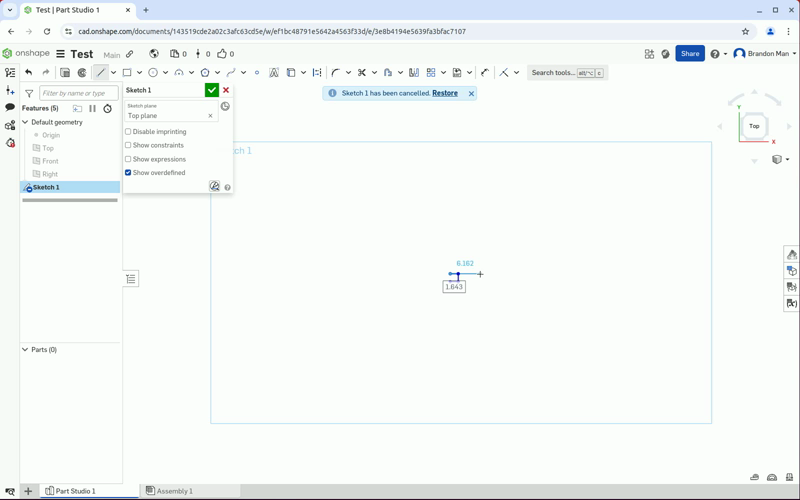
key_down(shift)
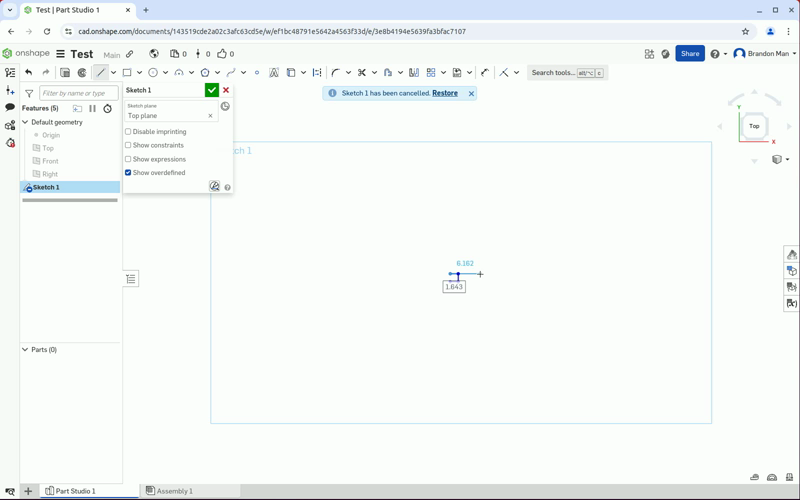
mouse_move(450, 281)
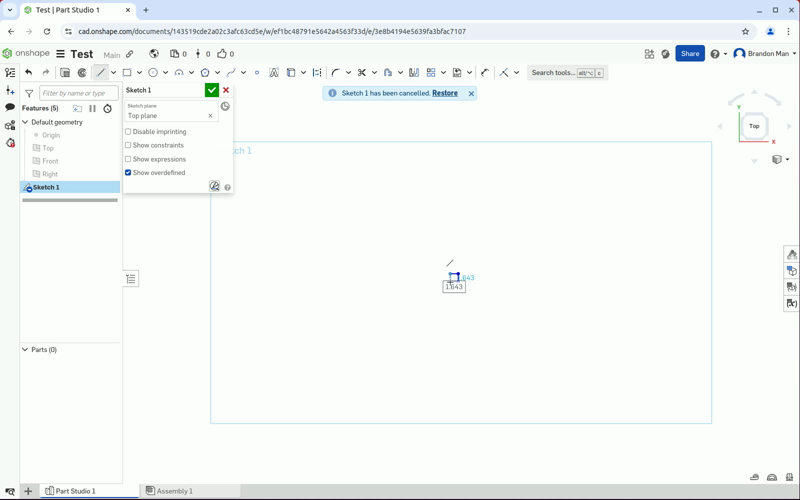
key_up(shift)
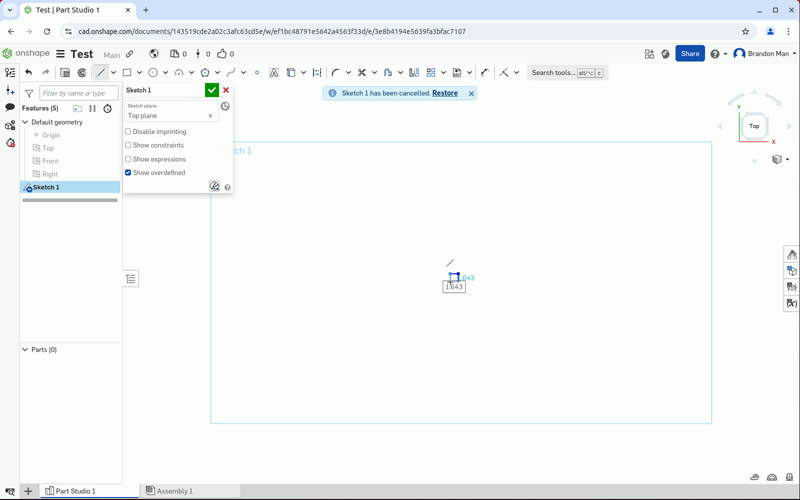
click(450, 281)
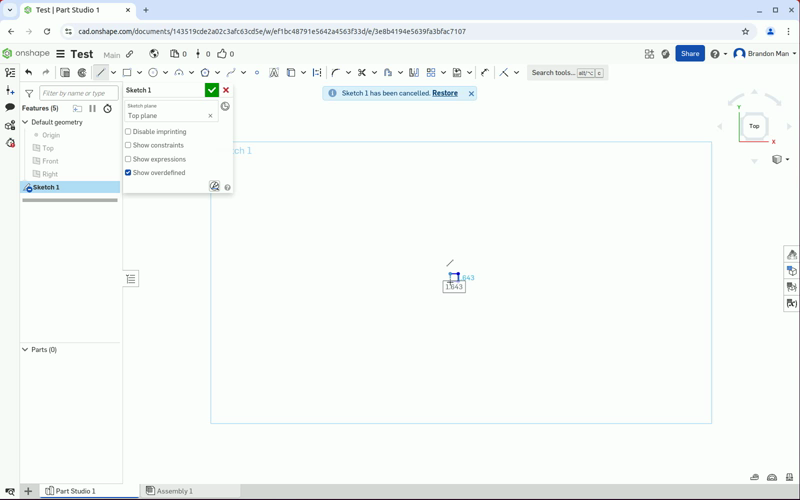
key(esc)
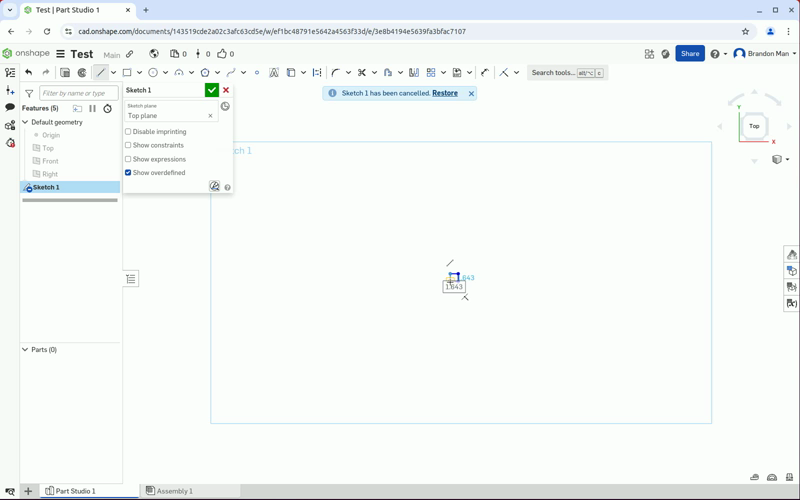
mouse_move(457, 275)
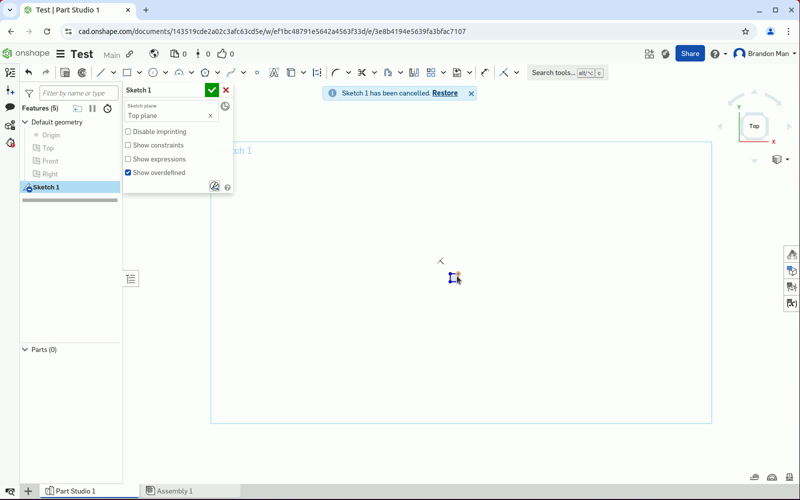
scroll(6)
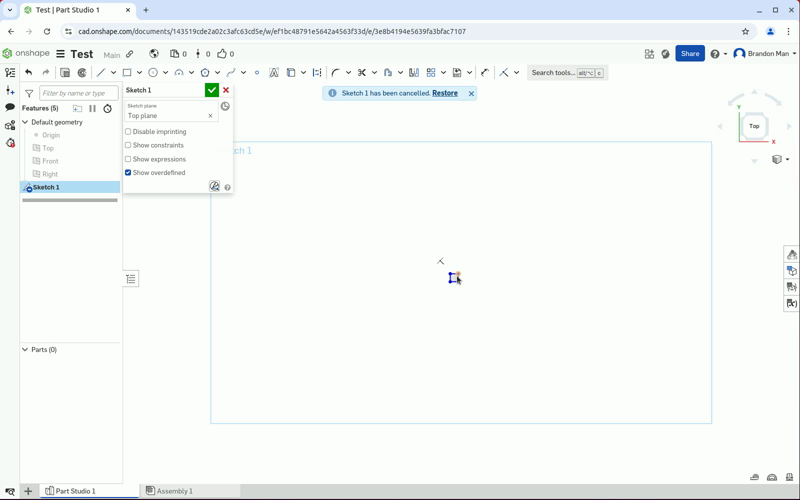
scroll(6)
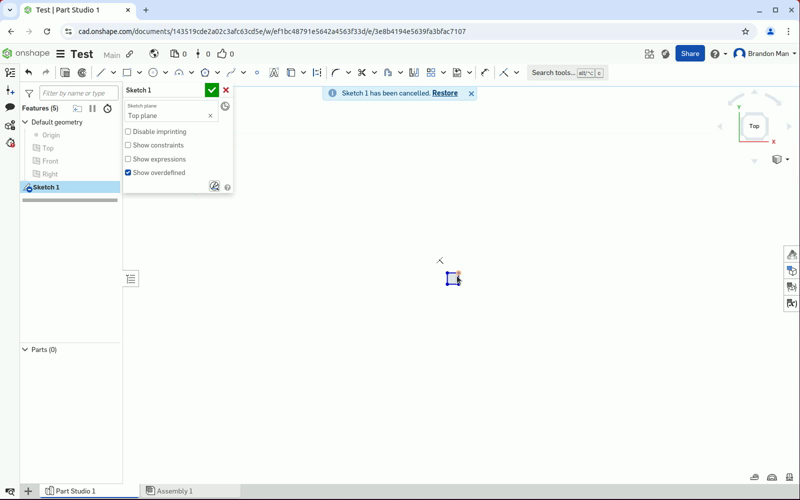
scroll(6)
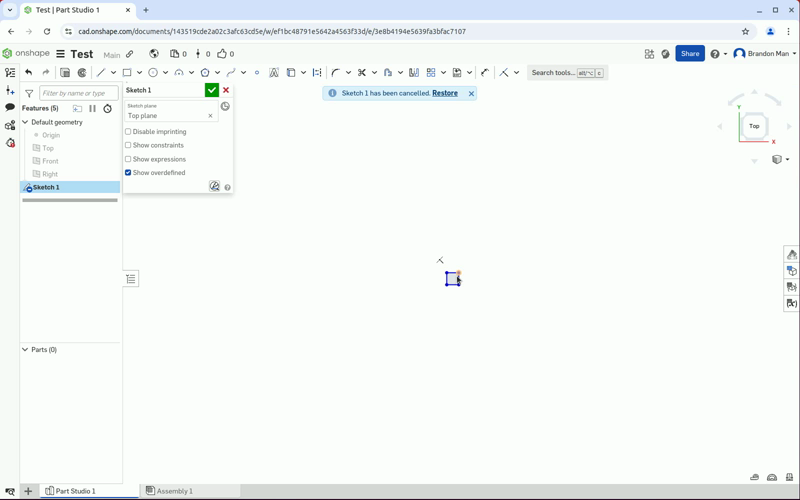
scroll(6)
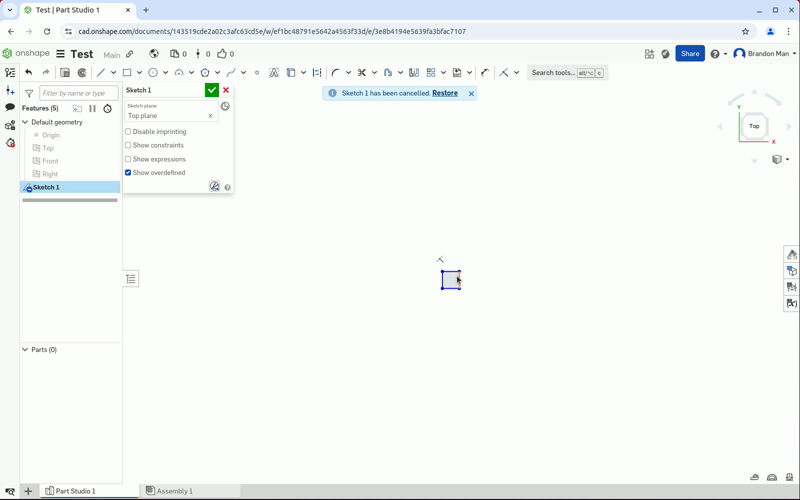
scroll(6)
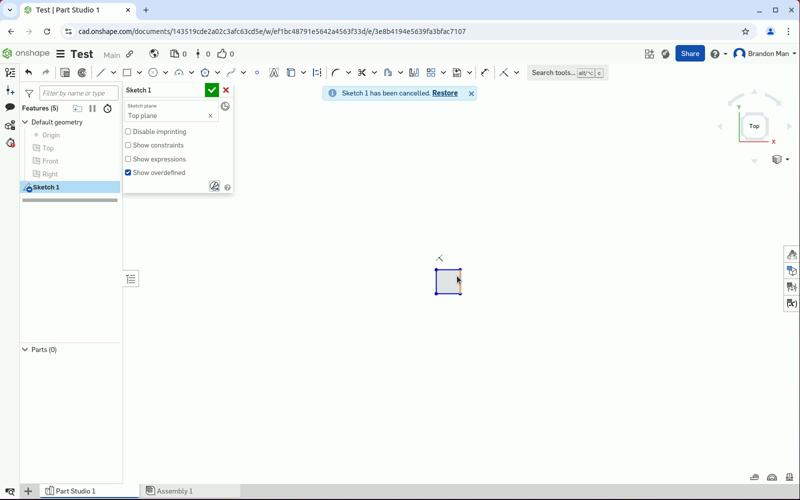
scroll(6)
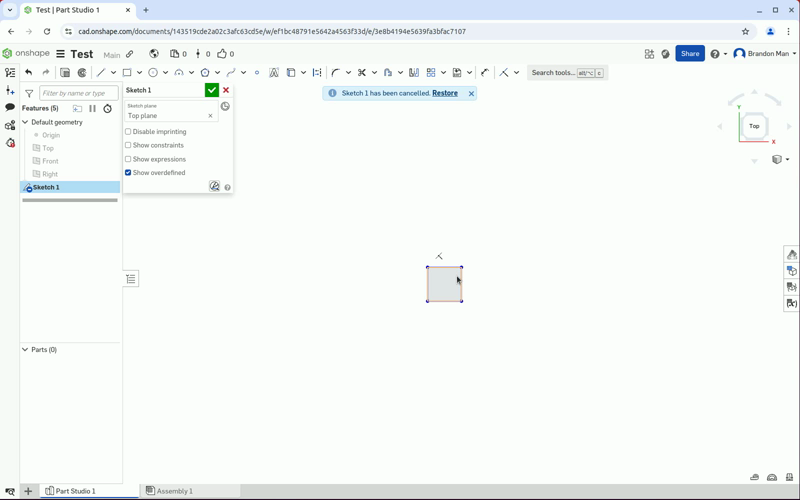
scroll(6)
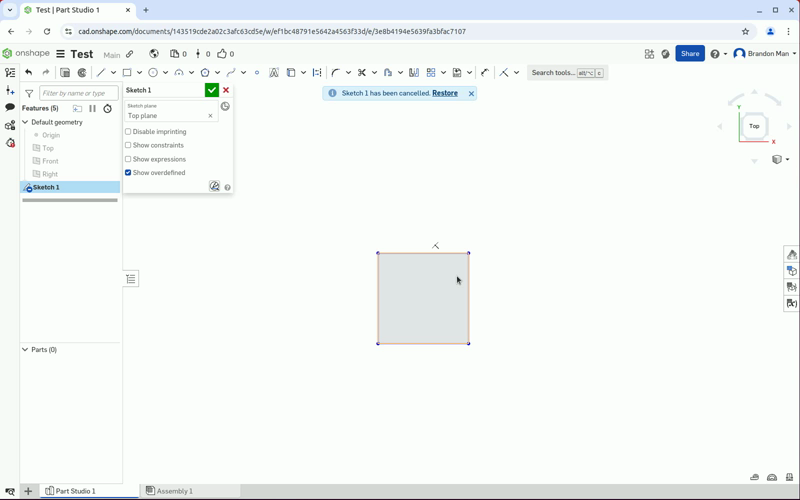
click(457, 275)
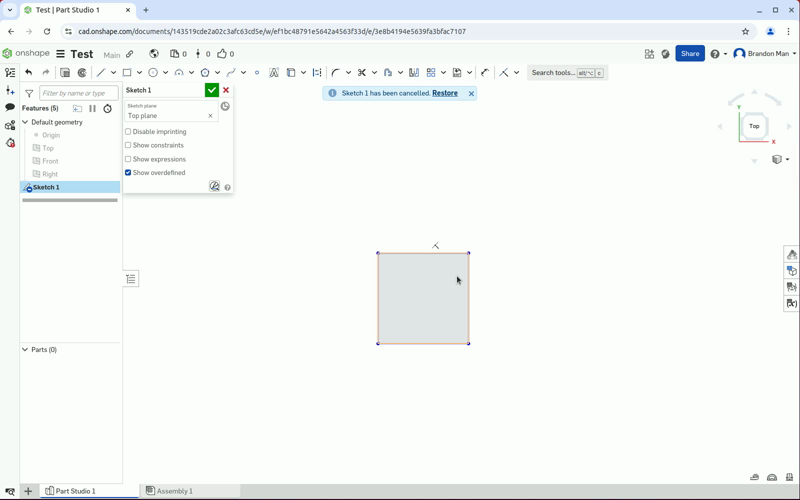
scroll(-6)
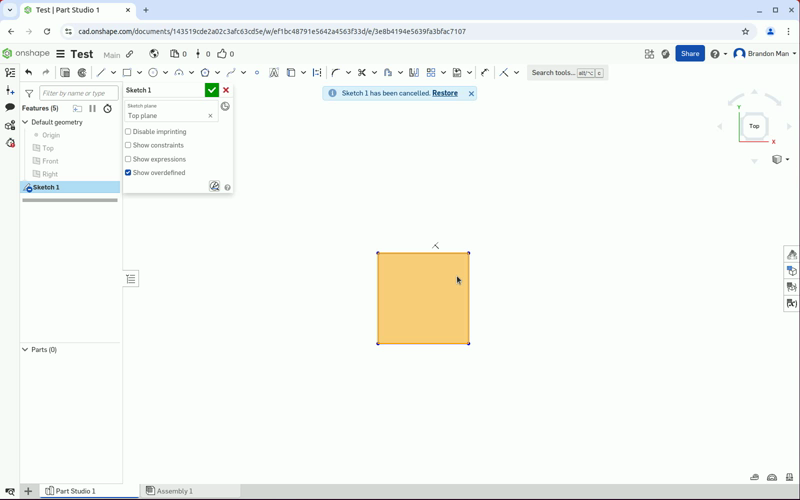
scroll(-6)
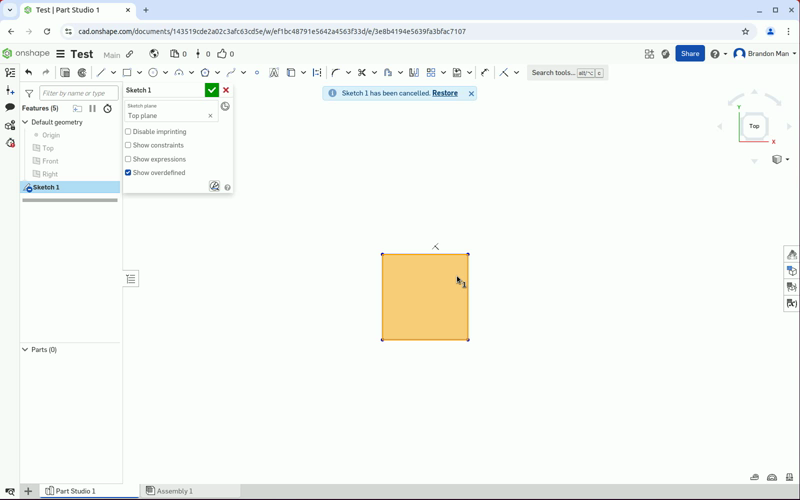
scroll(-6)
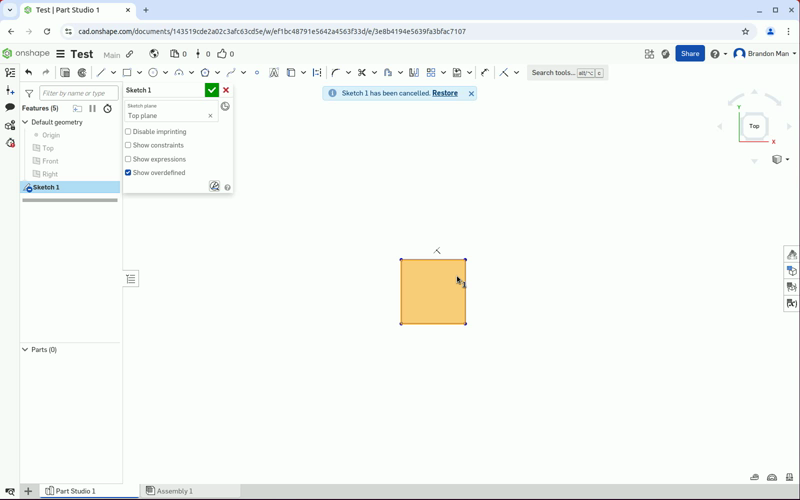
scroll(-6)
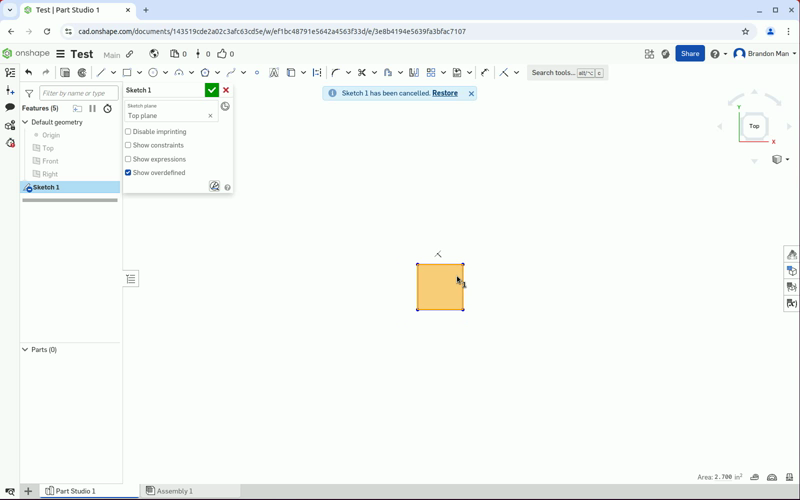
scroll(-6)
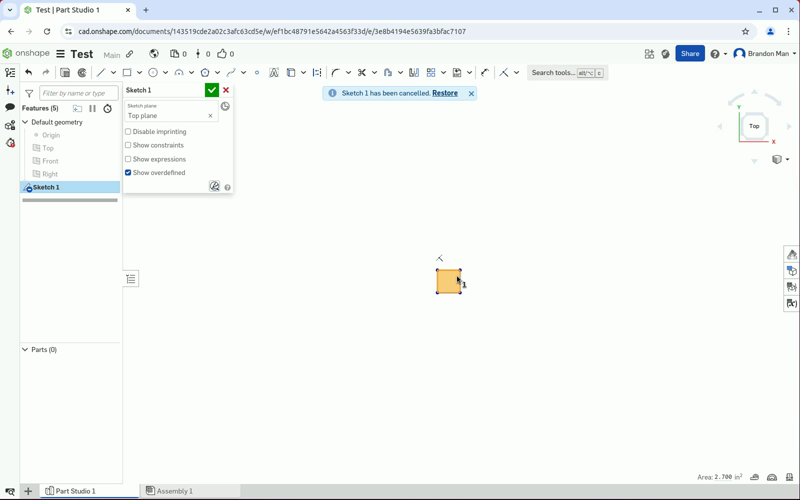
scroll(-6)
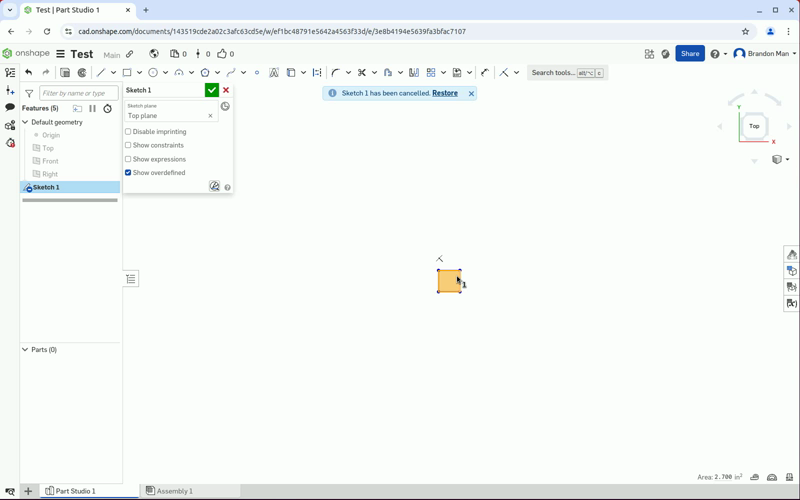
scroll(-6)
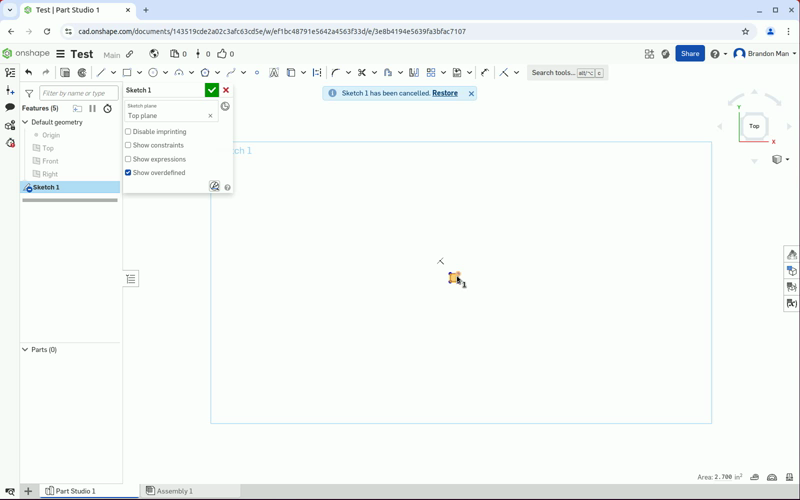
mouse_move(73, 352)
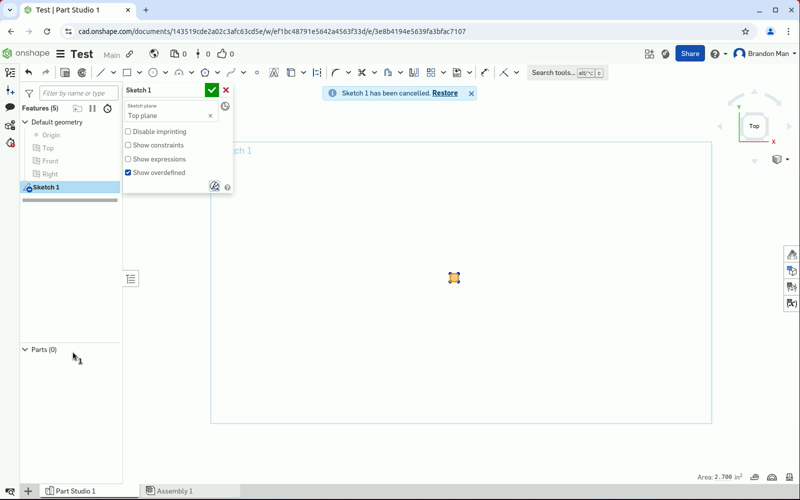
key(shift+y)
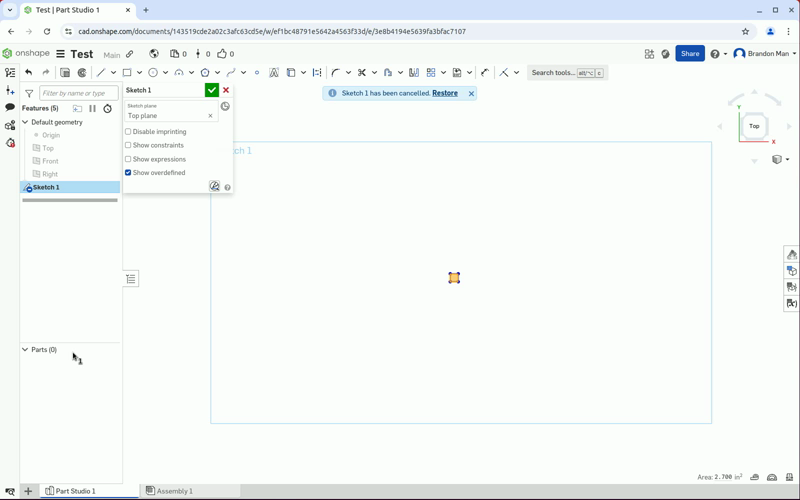
key(shift+e)
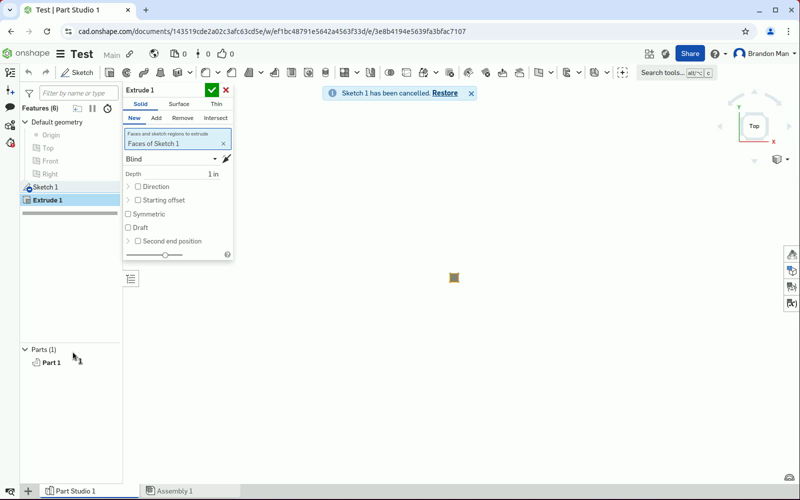
mouse_move(143, 106)
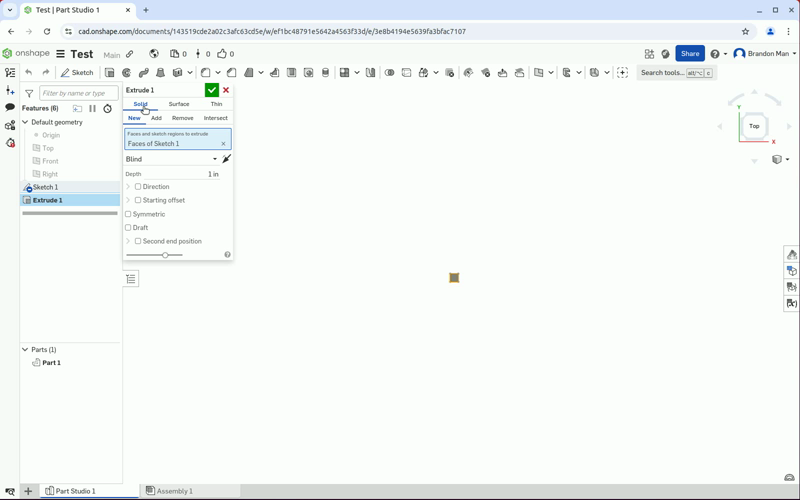
click(143, 106)
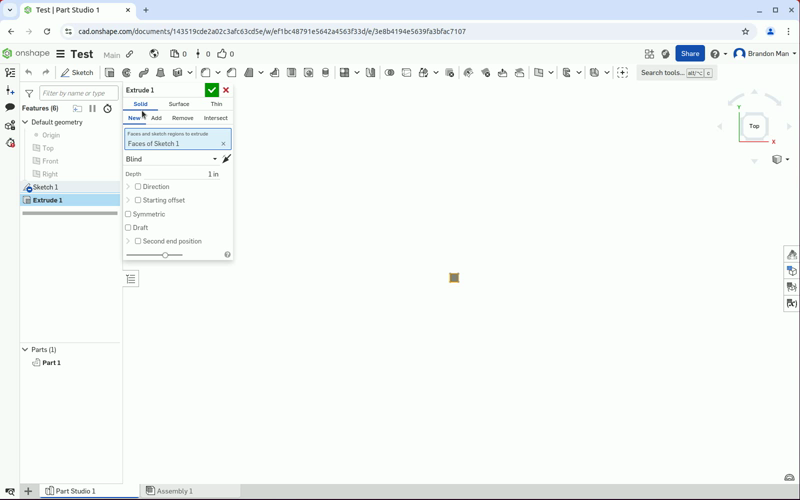
mouse_move(137, 120)
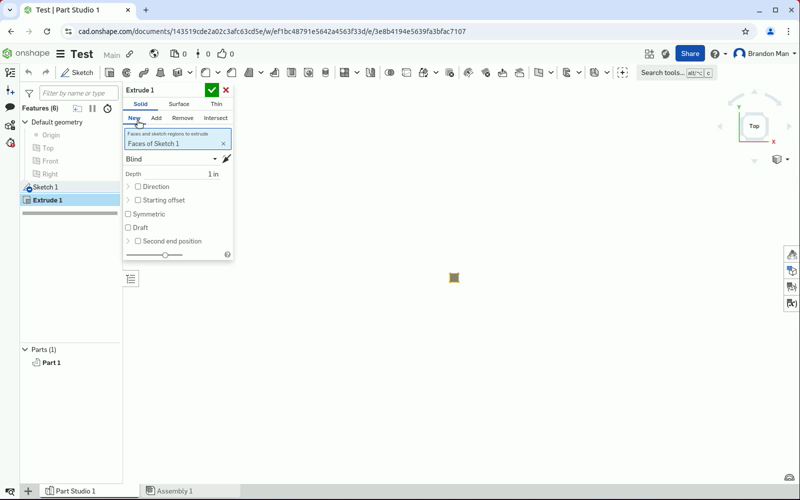
click(137, 120)
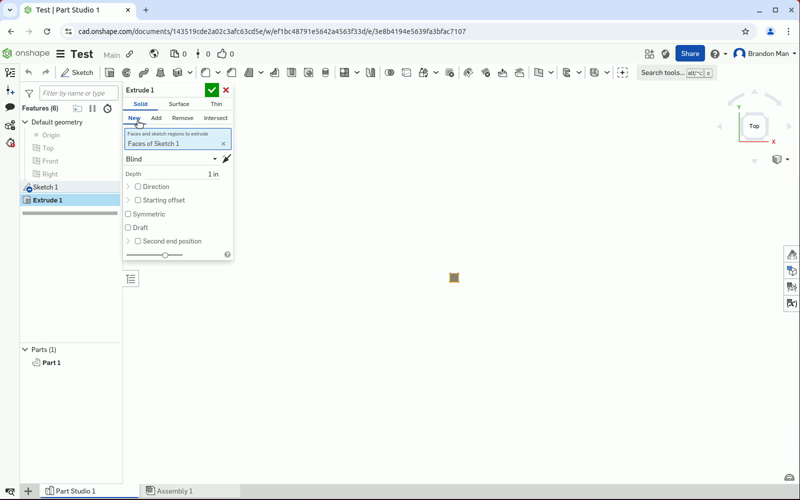
key(tab, 4)
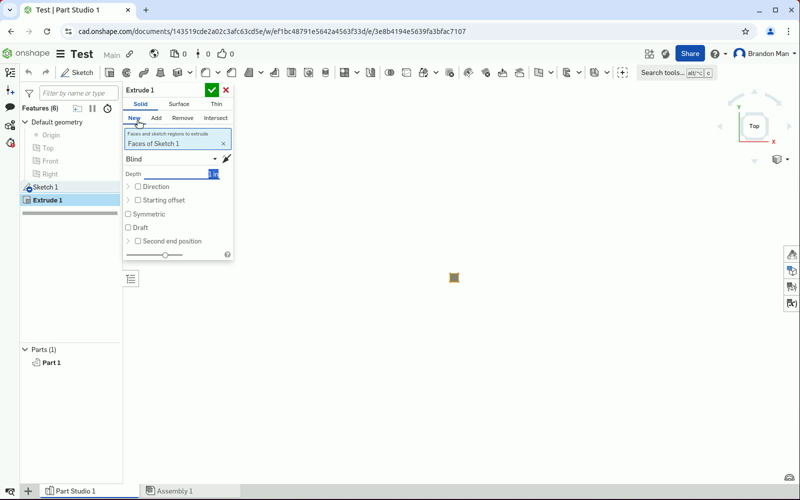
text(23.108)
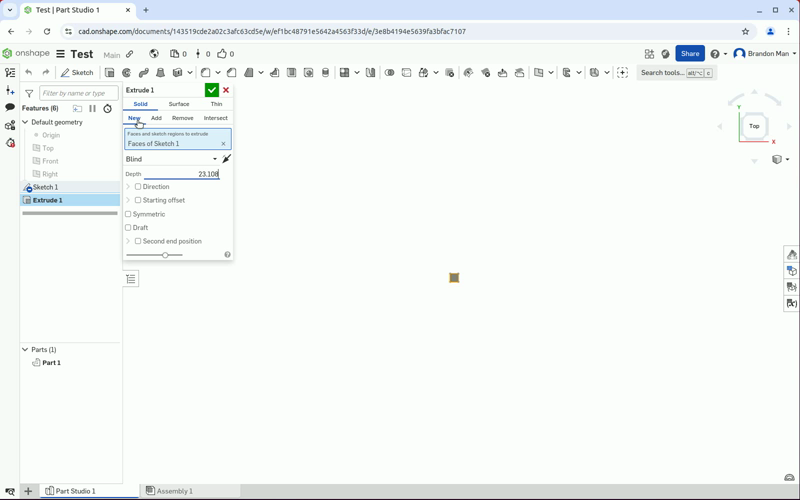
key(enter)
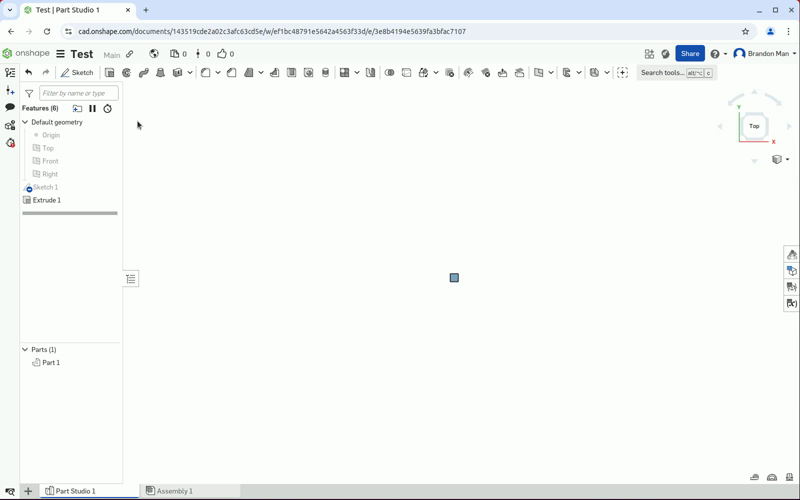
key(shift+h)
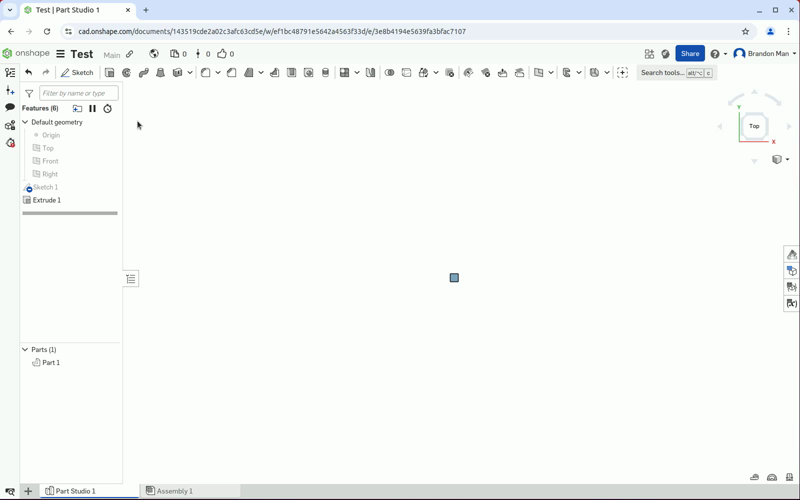
key(shift+h)
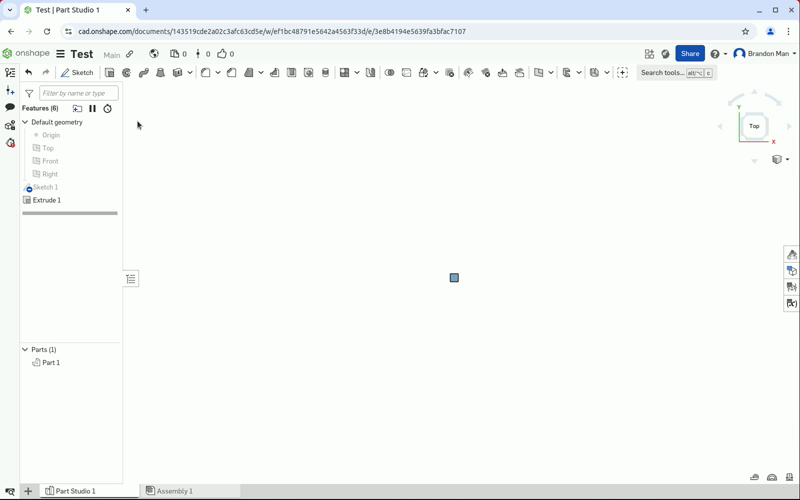
mouse_move(73, 189)
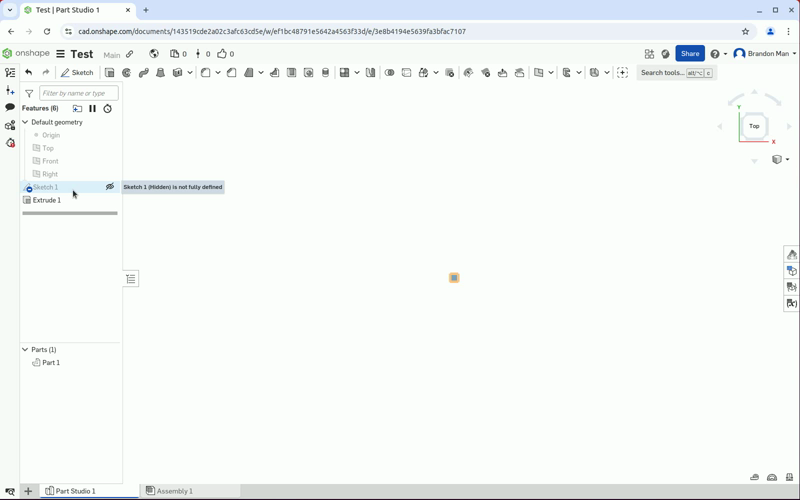
click(73, 189)
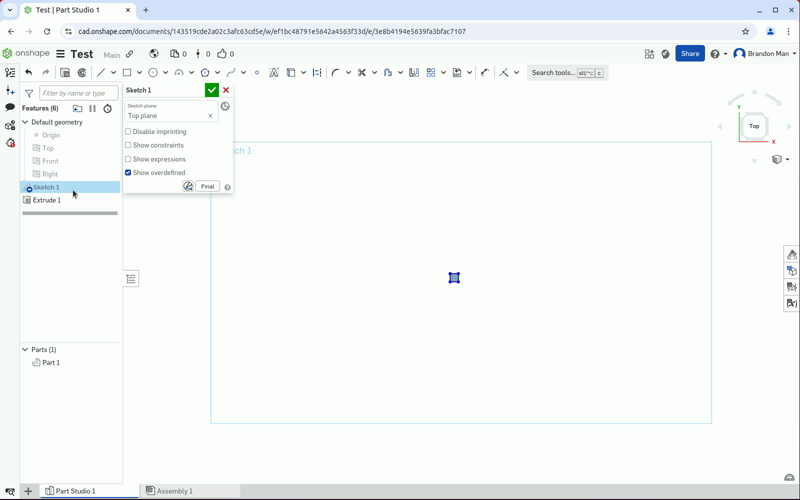
mouse_move(229, 92)
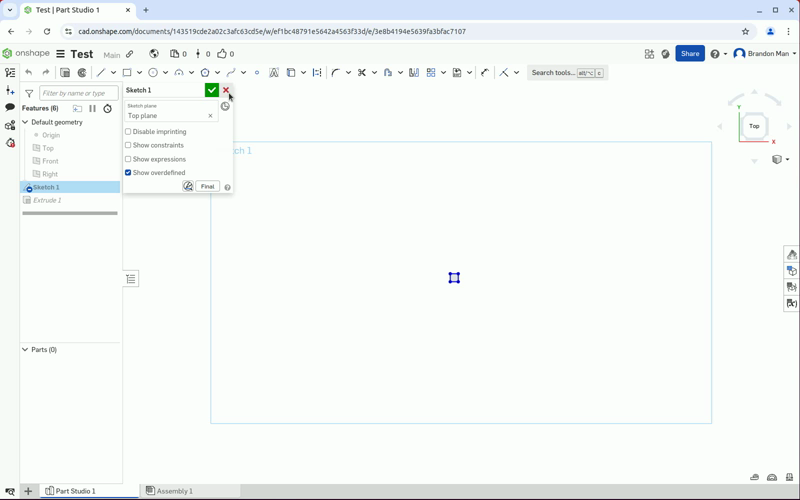
click(229, 92)
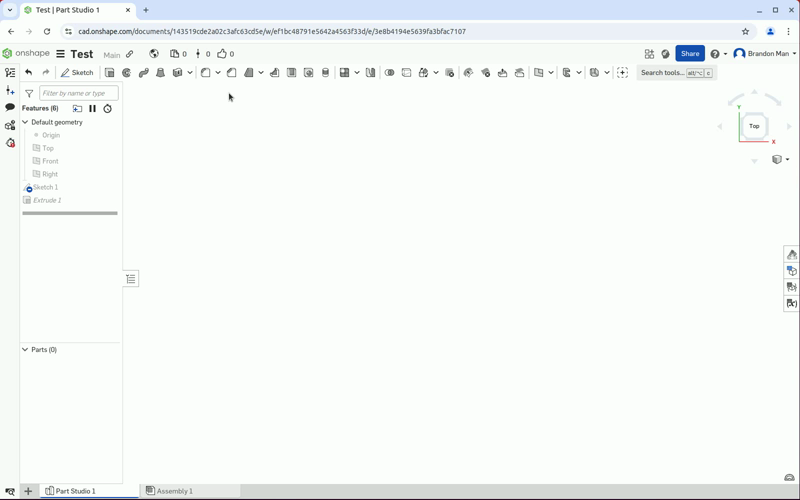
mouse_move(73, 352)
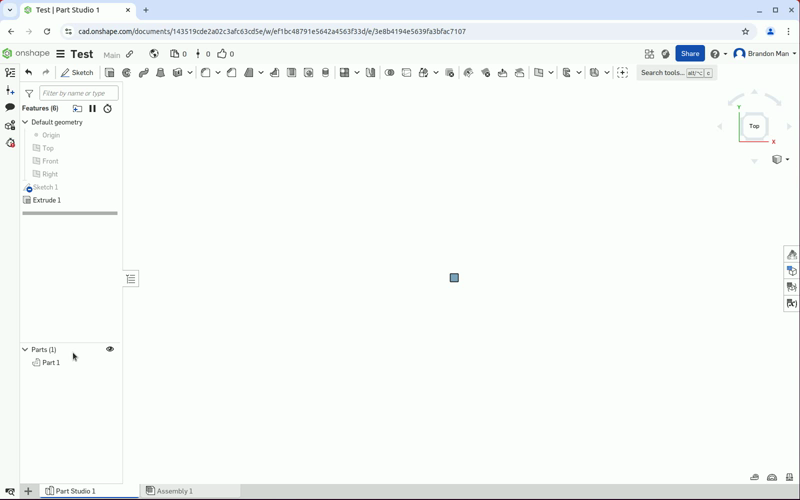
key(y)
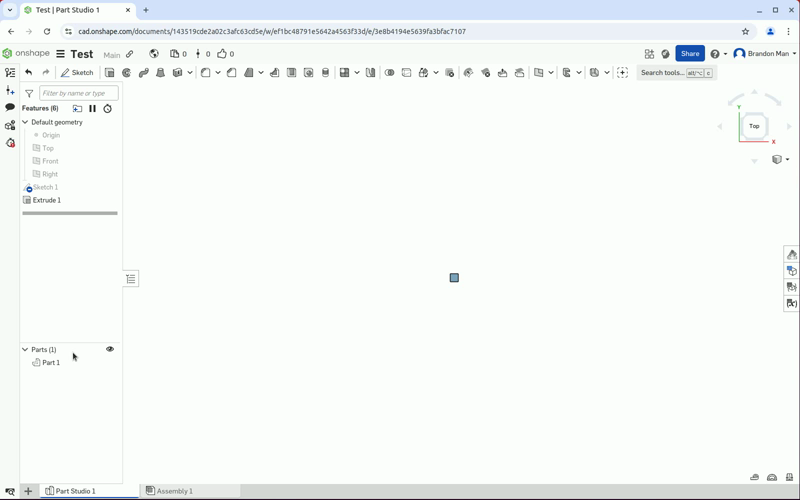
key(shift+p)
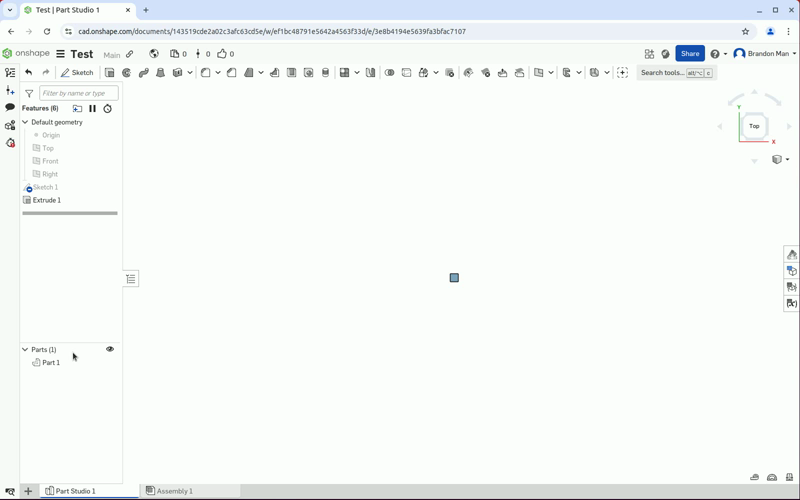
key(space)
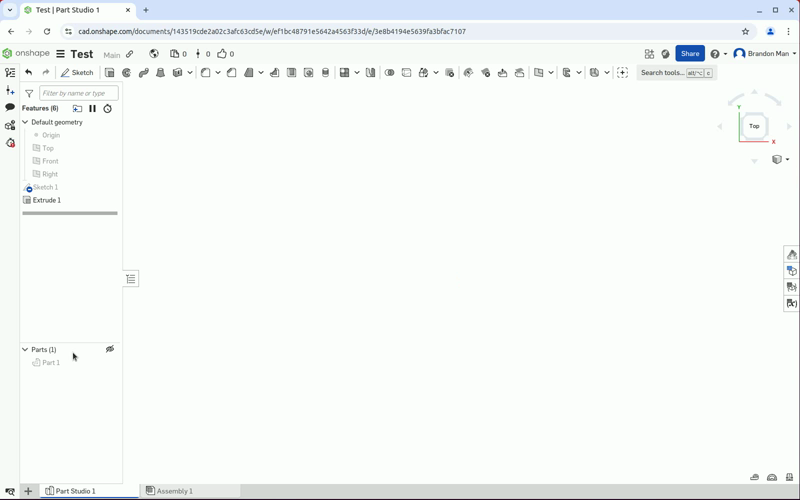
key_down(shift)
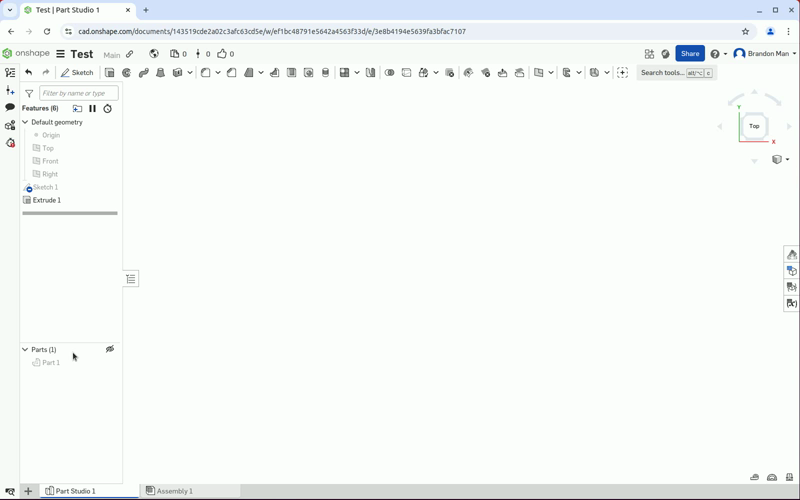
key(up)
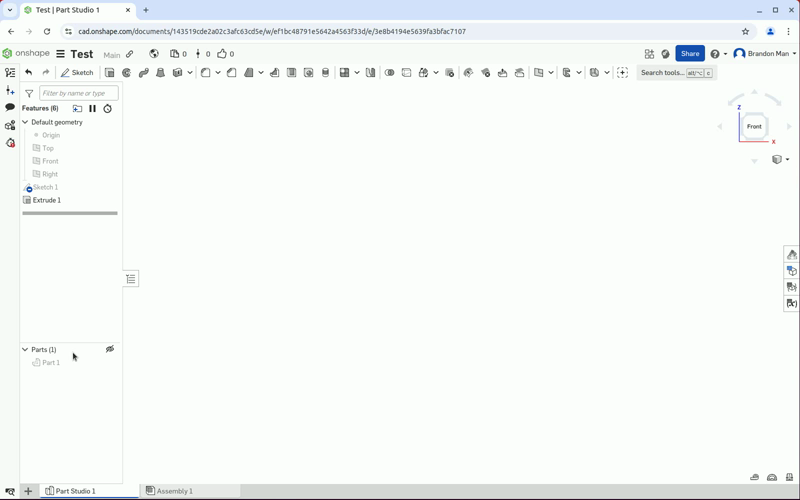
key_up(shift)
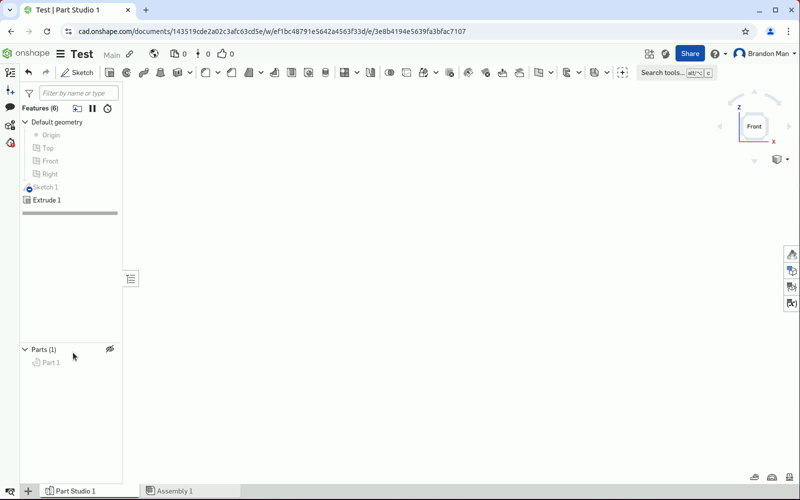
mouse_move(73, 352)
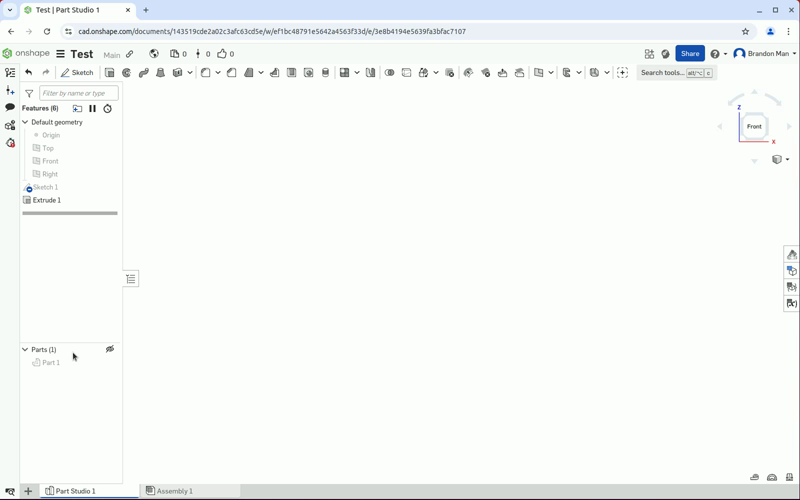
key(shift+y)
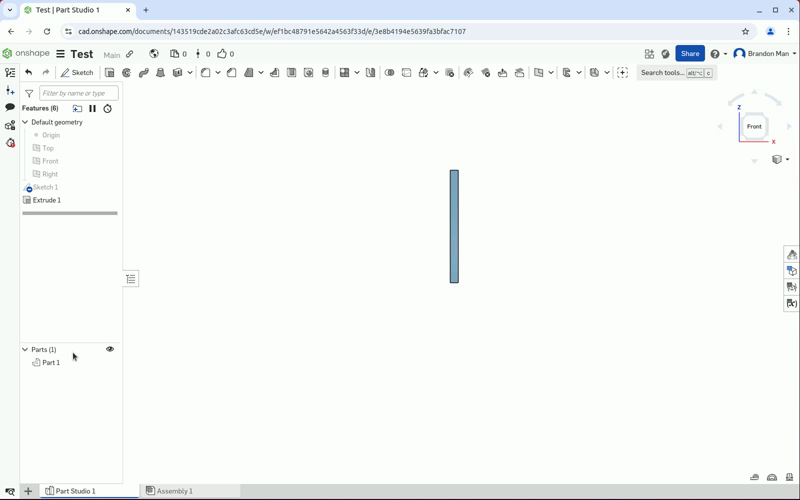
mouse_move(541, 75)
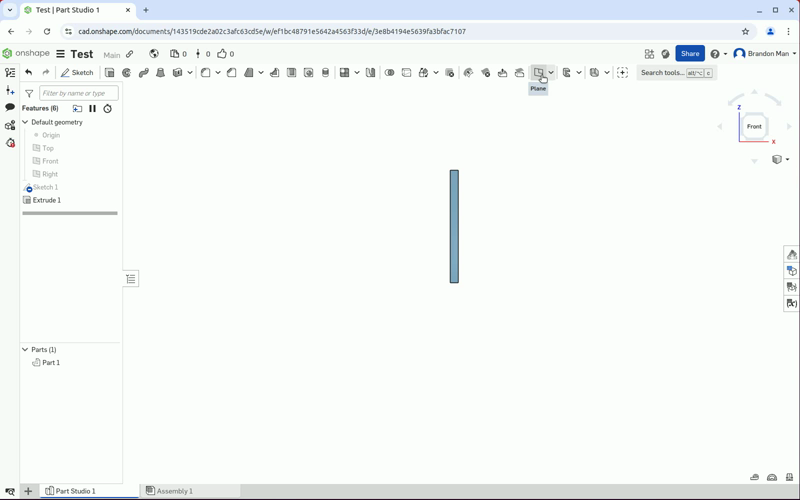
click(541, 75)
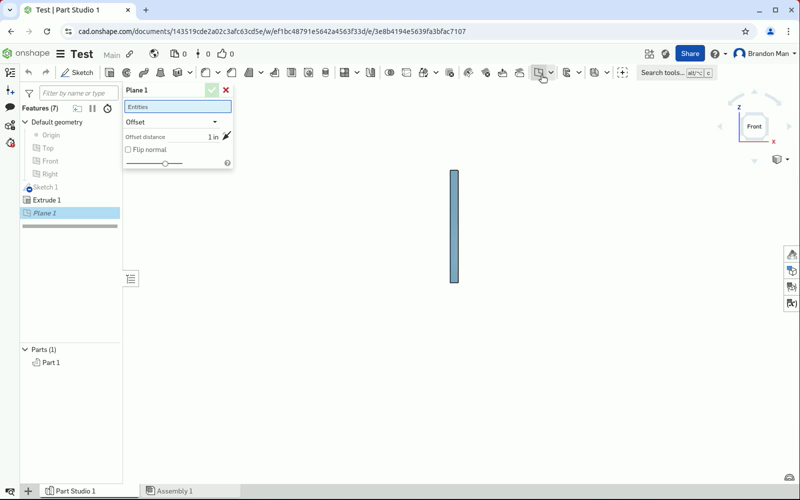
mouse_move(73, 163)
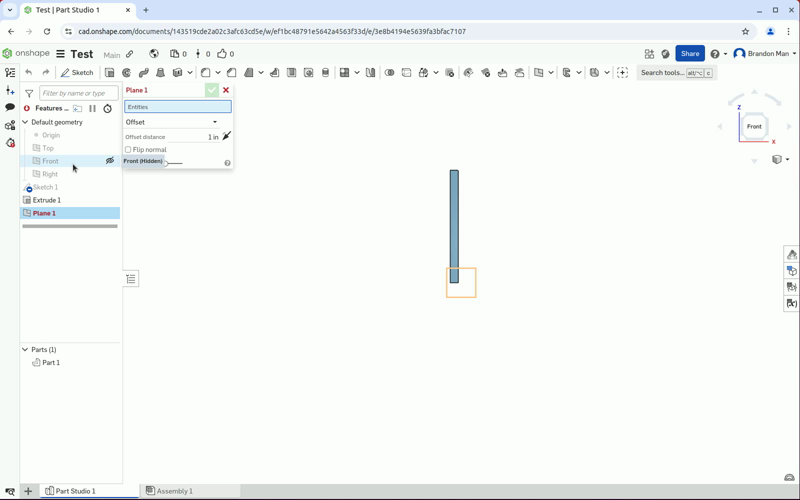
click(73, 163)
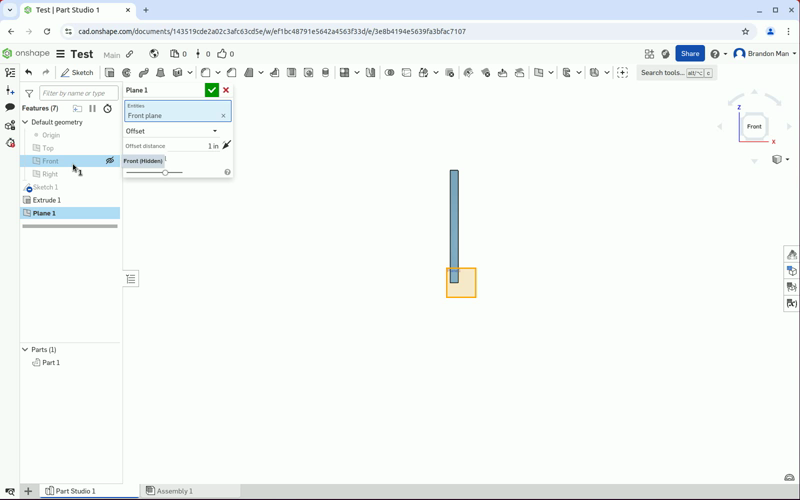
key(tab, 2)
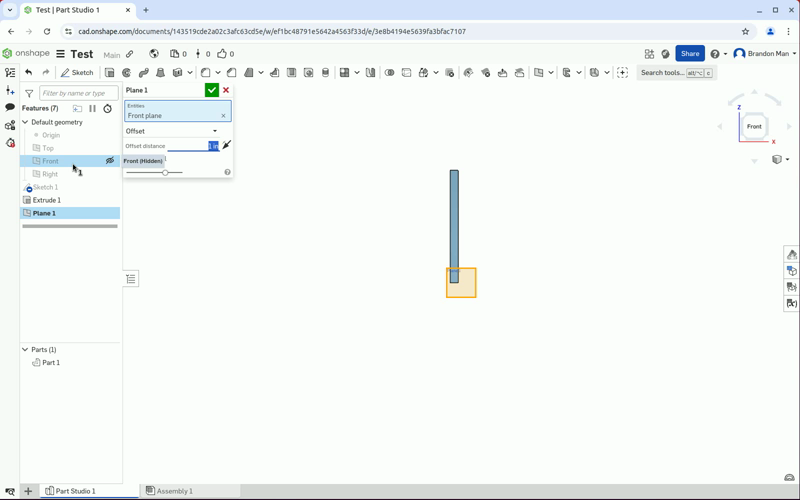
text(0.246)
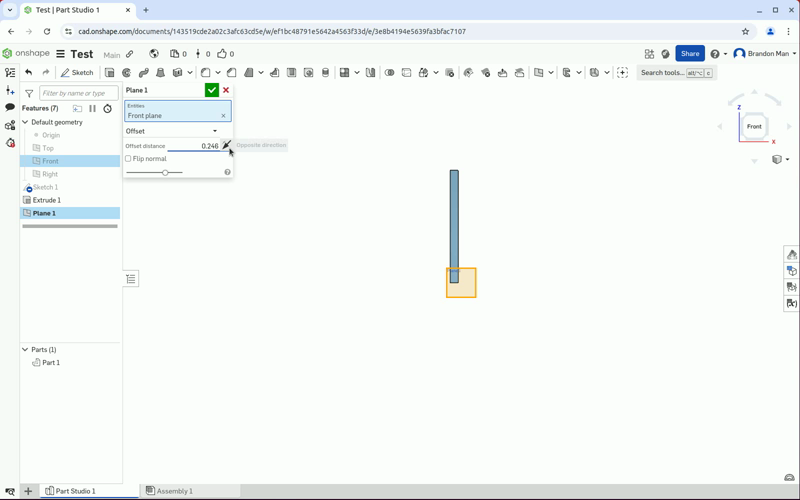
mouse_move(229, 147)
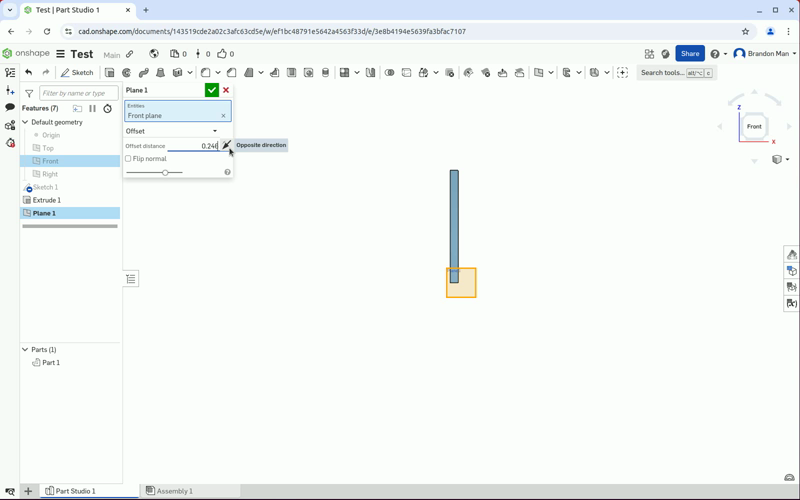
click(229, 147)
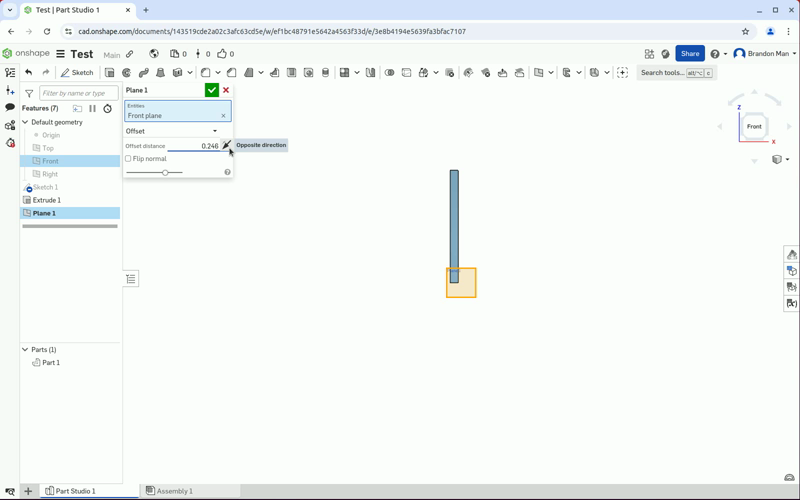
key(enter, 2)
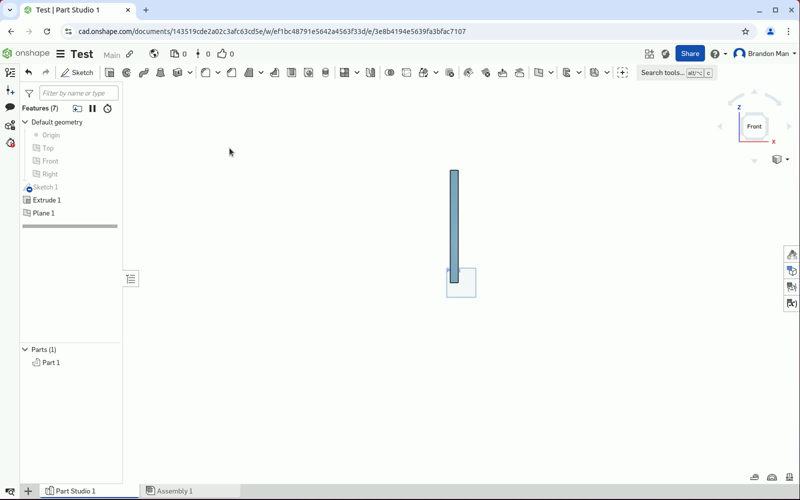
key(shift+s)
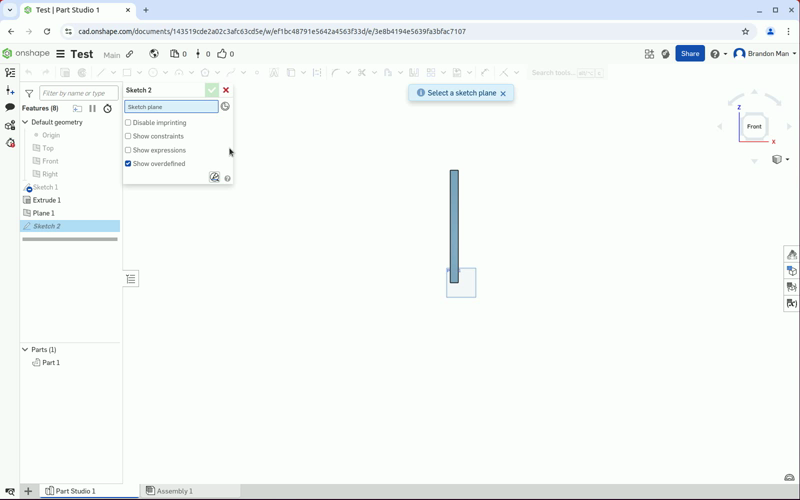
mouse_move(73, 215)
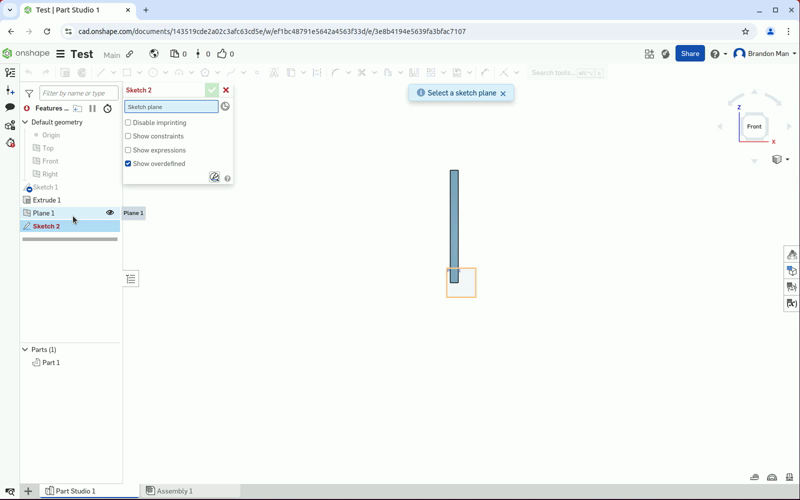
click(73, 215)
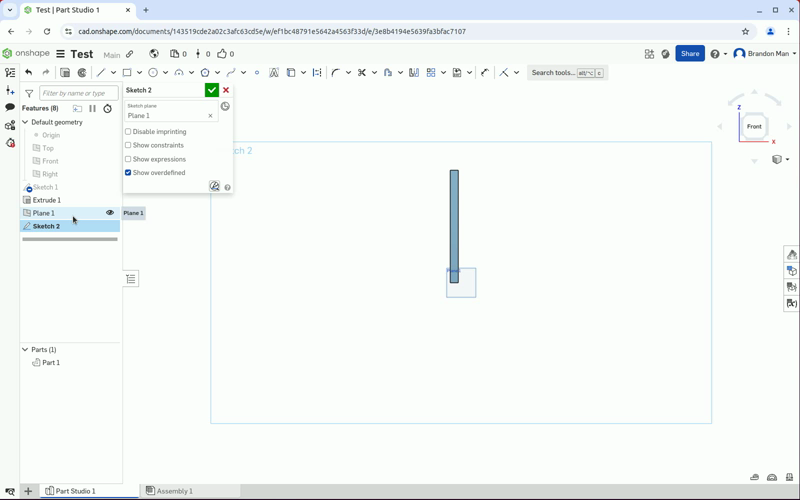
mouse_move(73, 352)
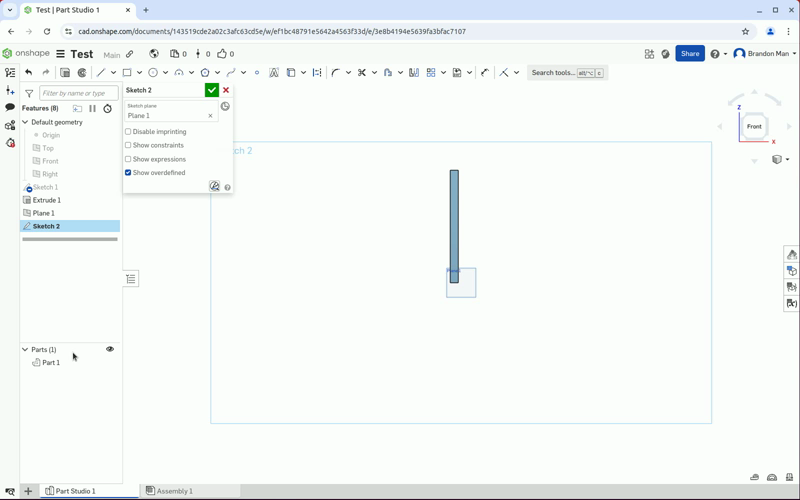
key(y)
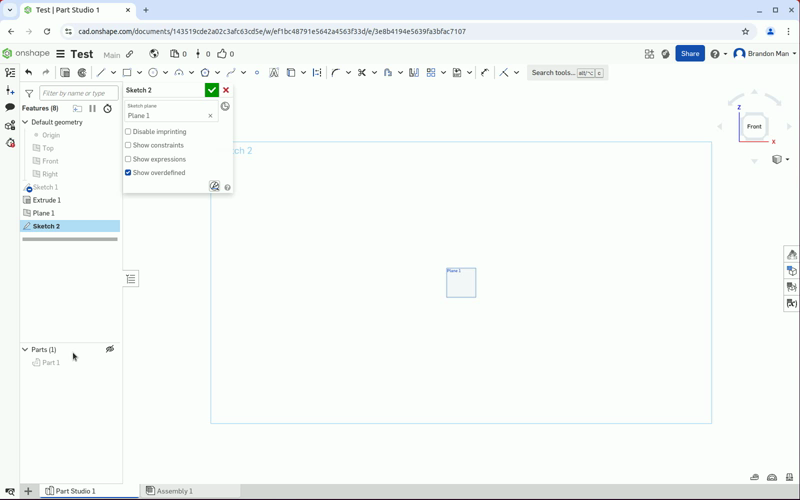
key(l)
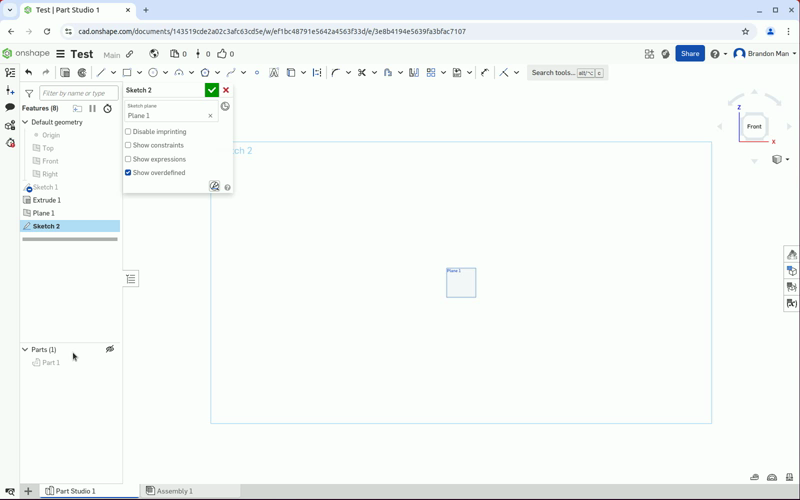
key_down(shift)
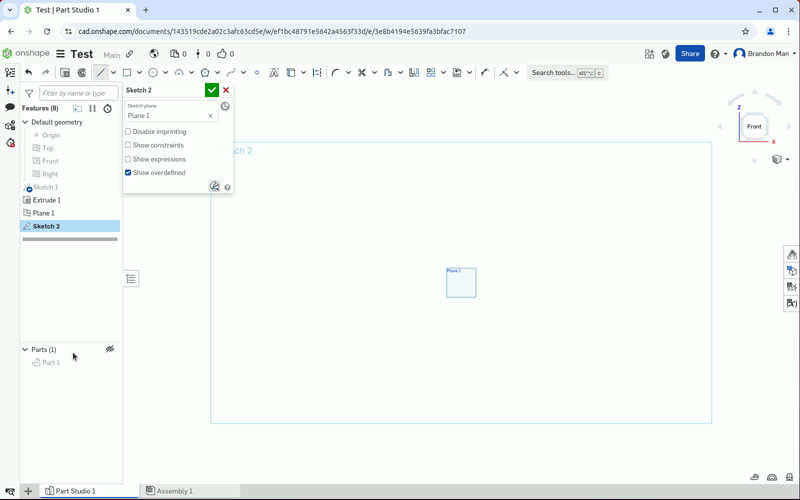
mouse_move(450, 177)
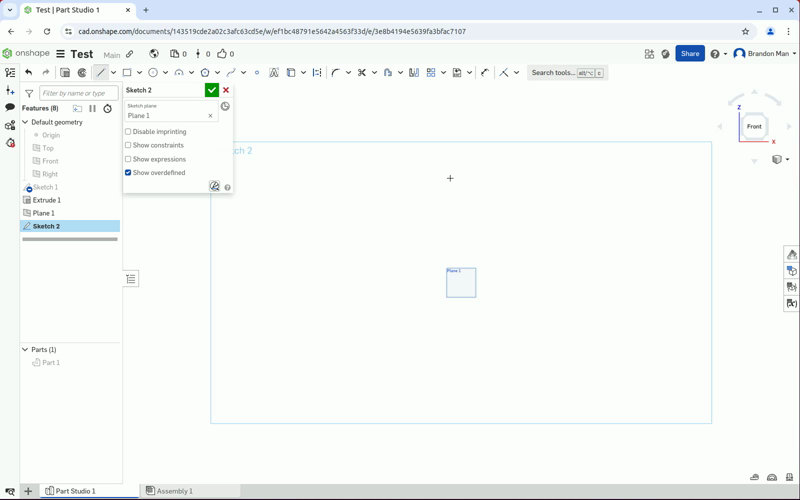
click(450, 177)
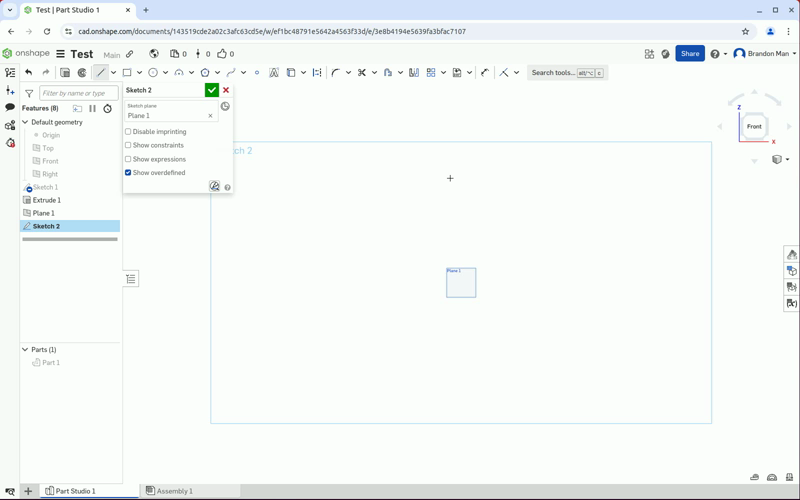
key_up(shift)
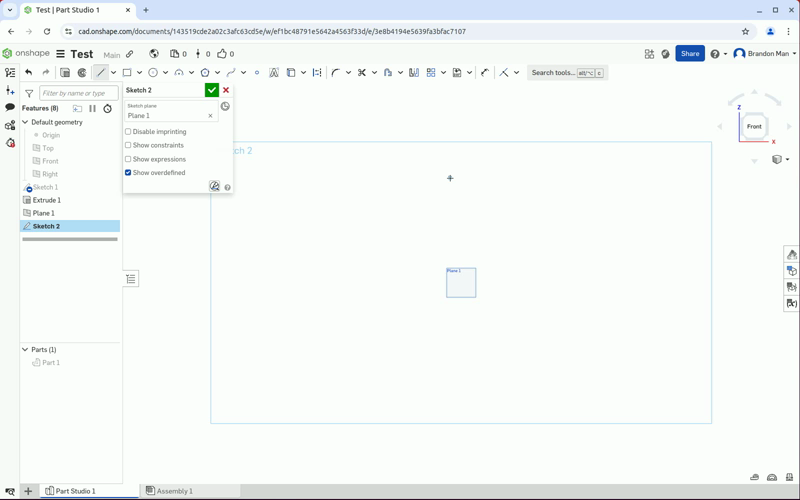
key_down(shift)
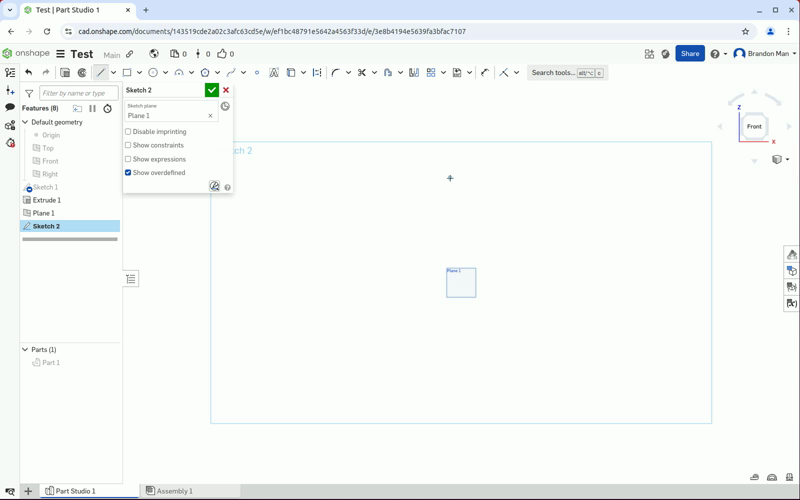
mouse_move(480, 177)
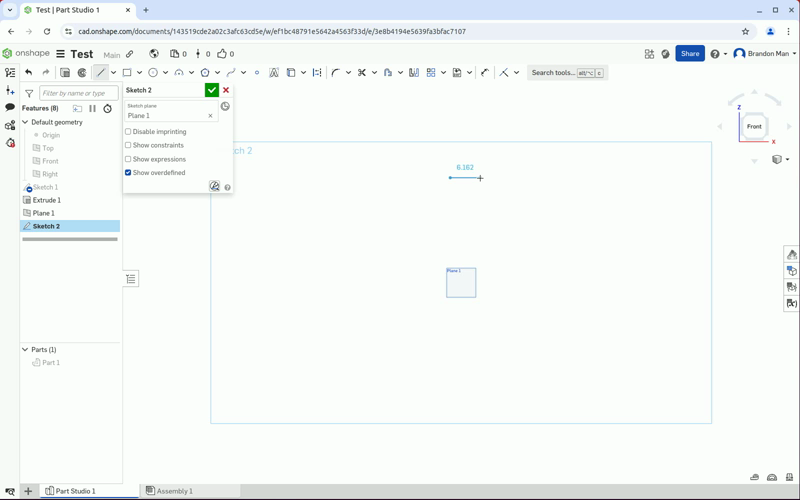
mouse_move(458, 177)
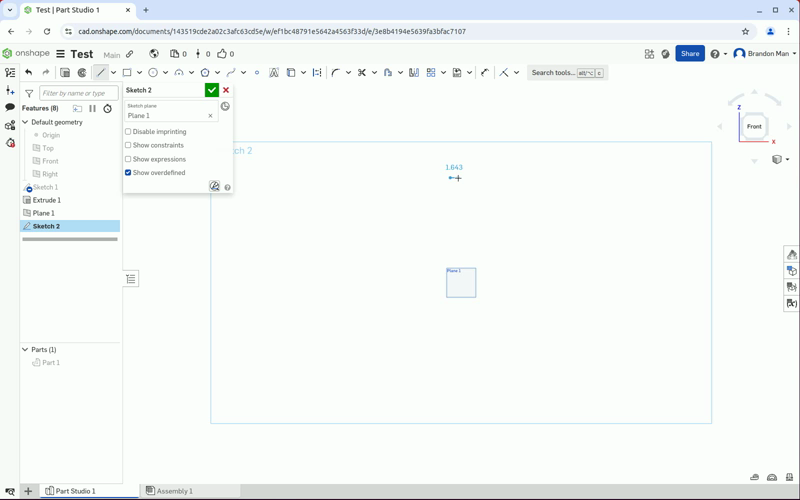
click(458, 177)
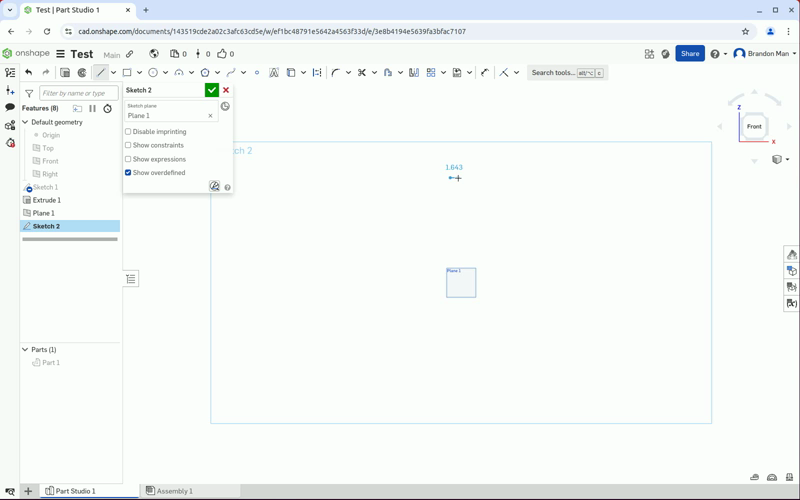
key_up(shift)
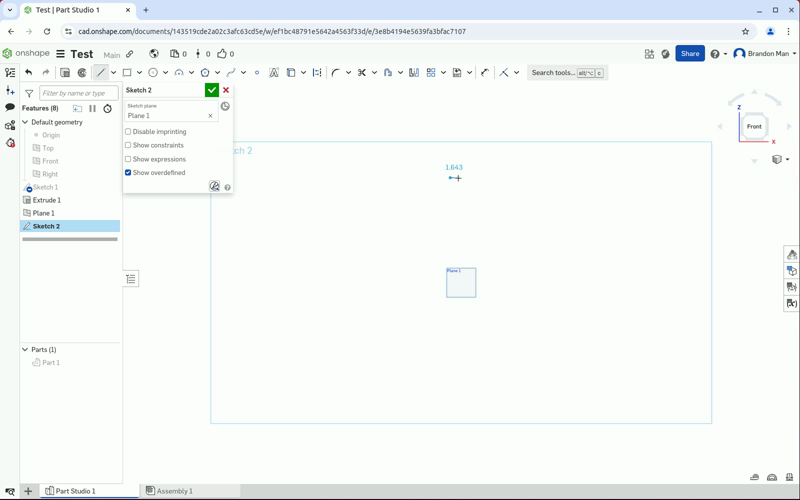
key_down(shift)
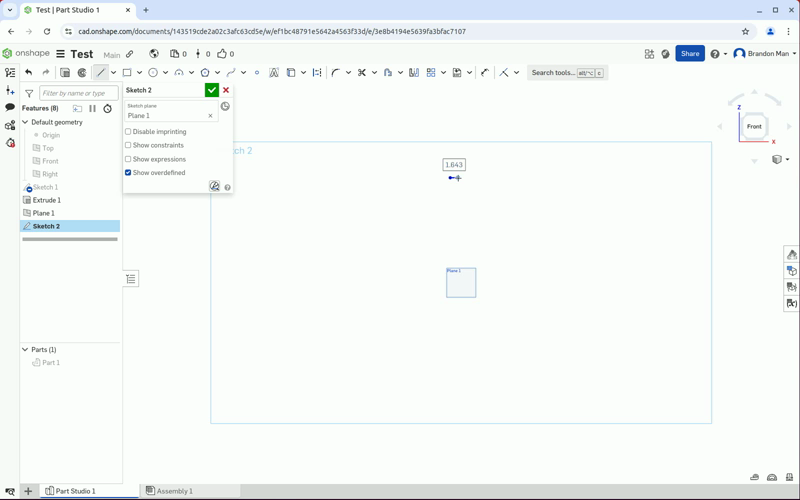
mouse_move(488, 177)
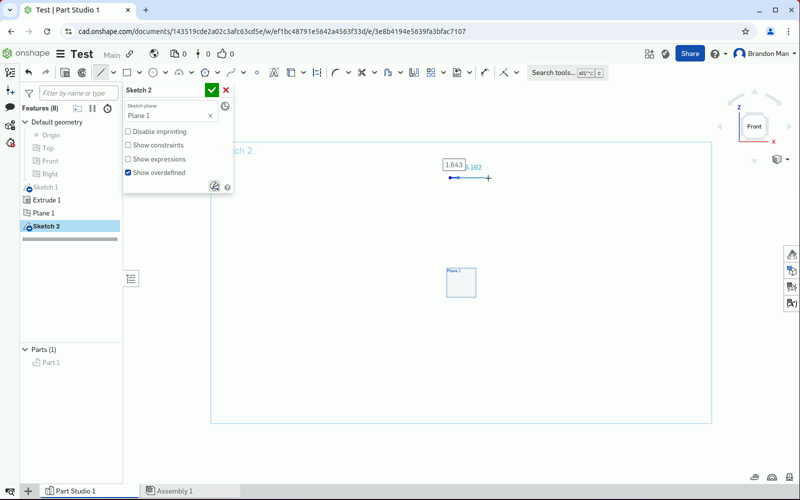
mouse_move(458, 169)
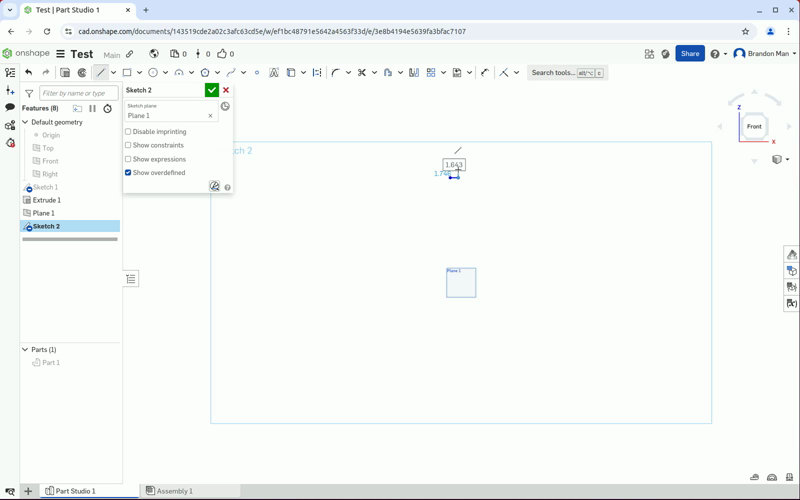
click(458, 169)
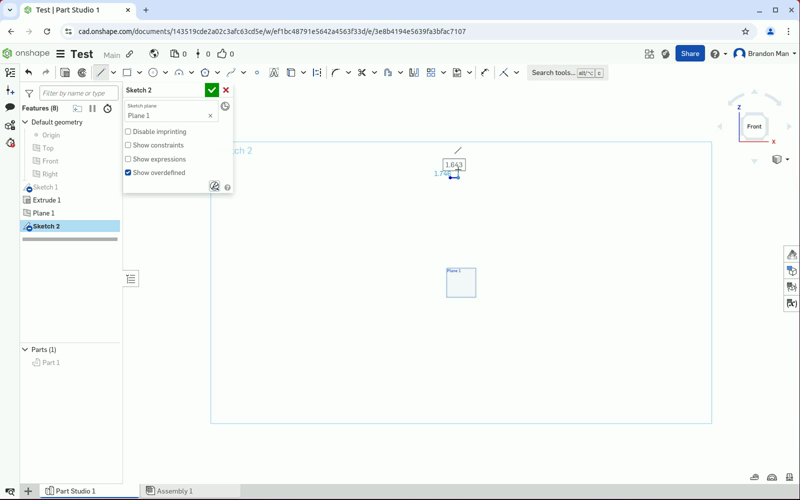
key_up(shift)
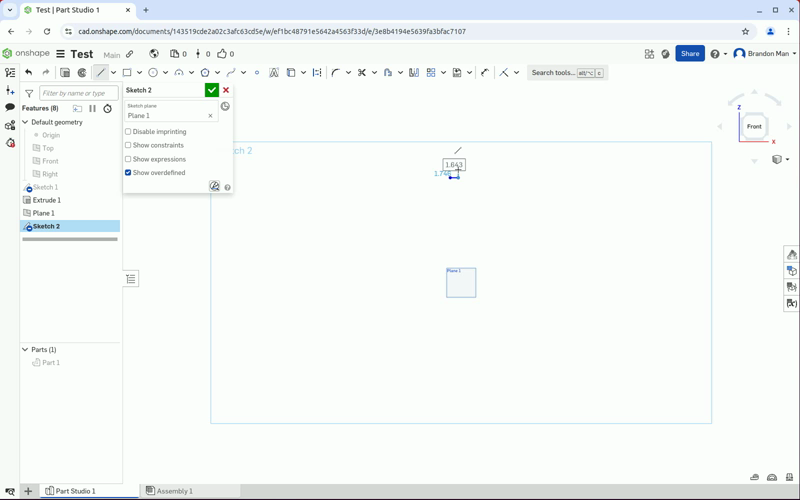
key_down(shift)
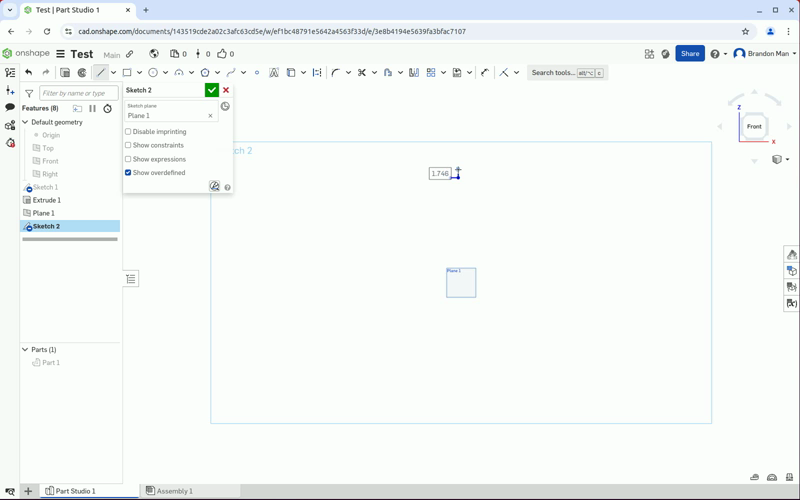
mouse_move(488, 169)
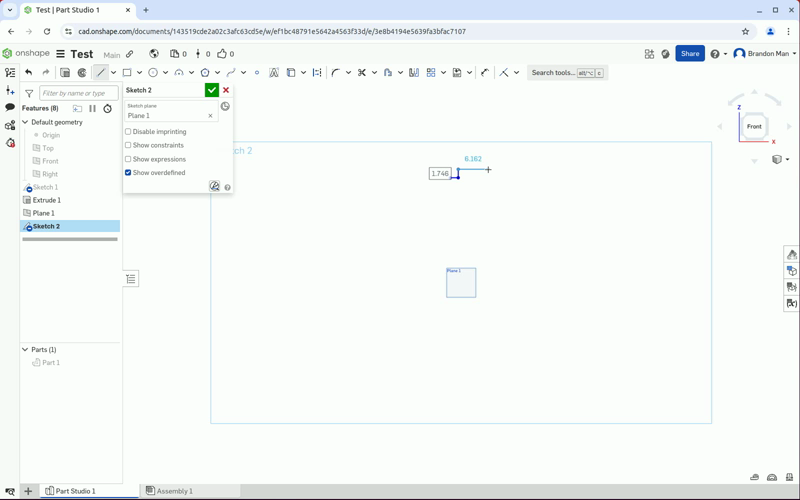
mouse_move(450, 169)
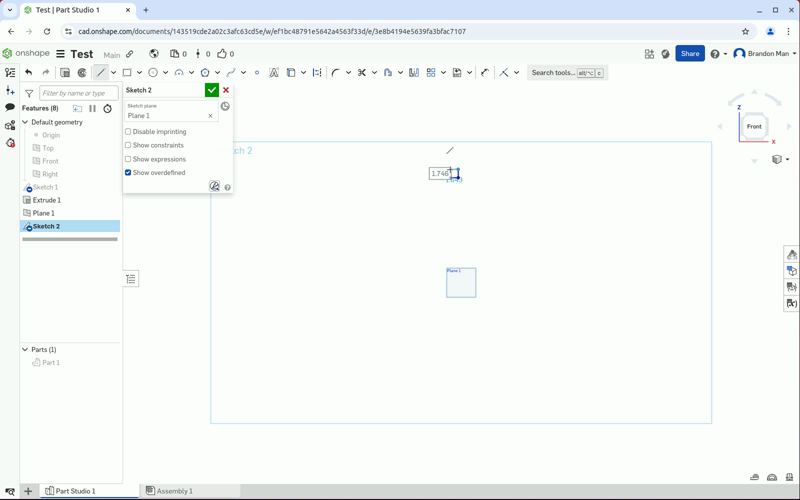
click(450, 169)
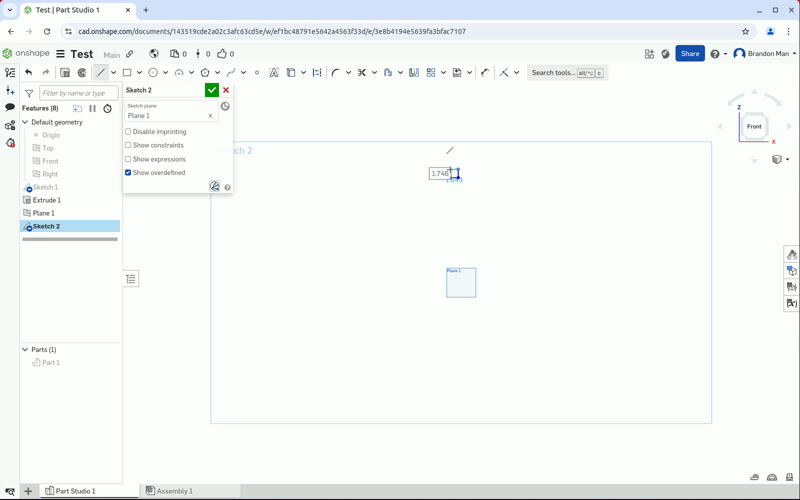
key_up(shift)
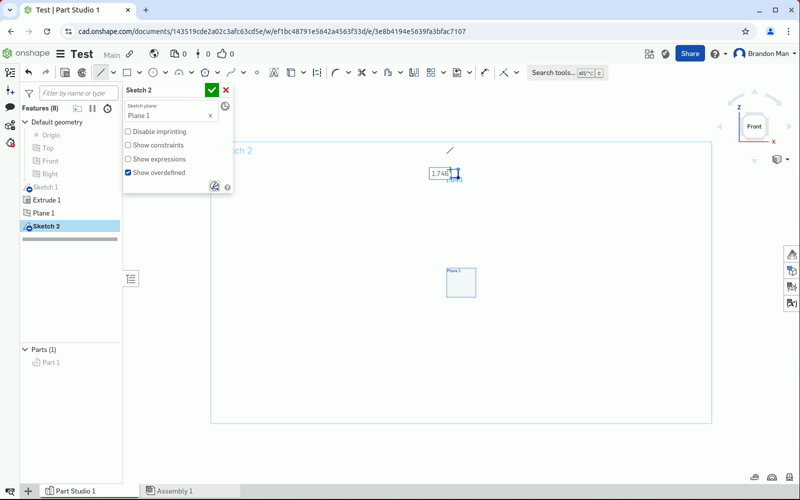
mouse_move(480, 169)
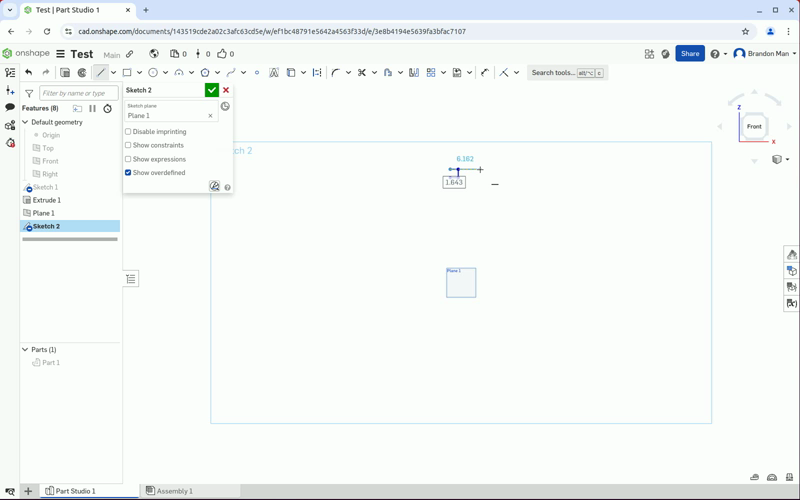
key_down(shift)
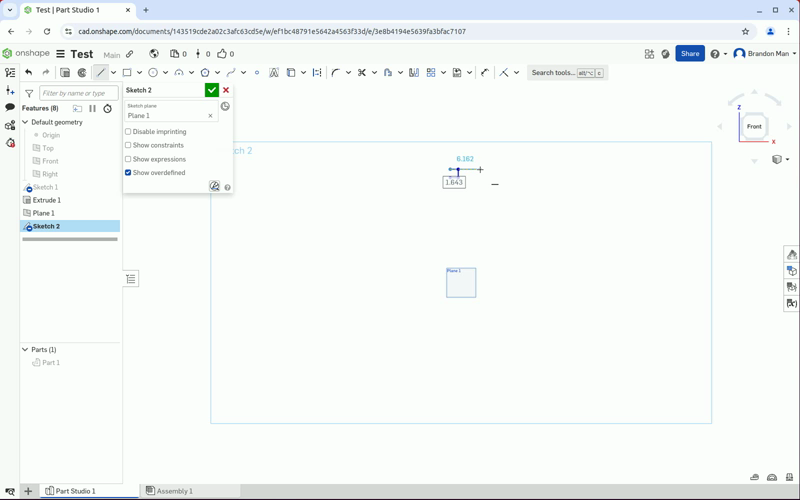
mouse_move(450, 177)
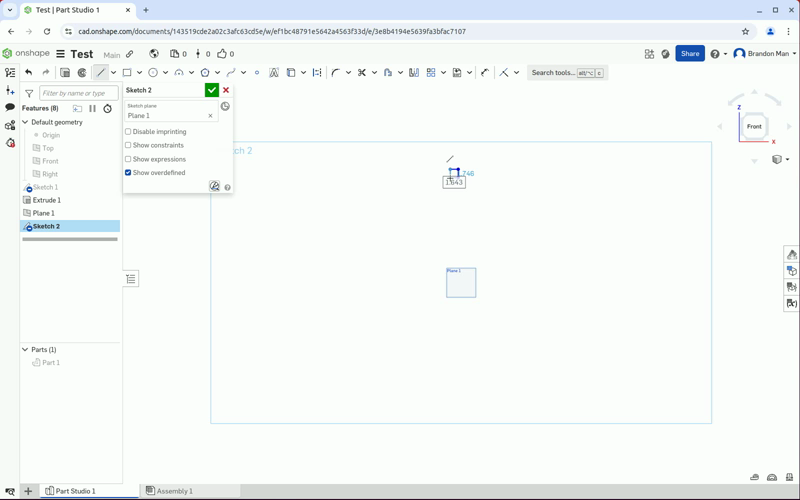
key_up(shift)
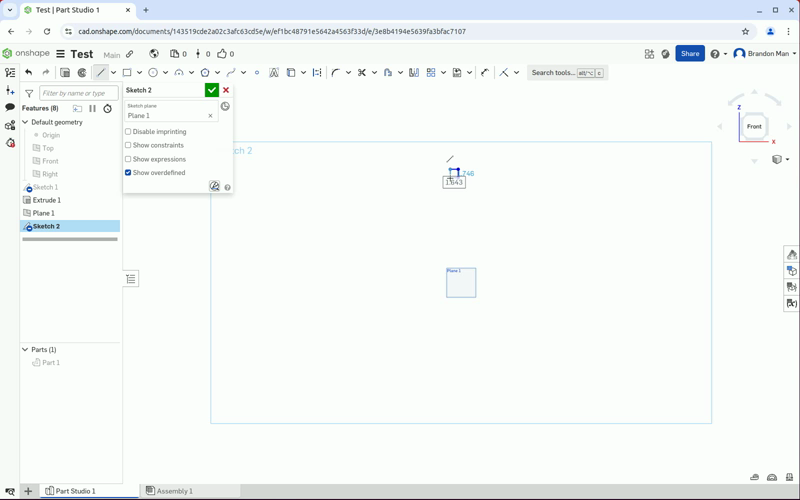
click(450, 177)
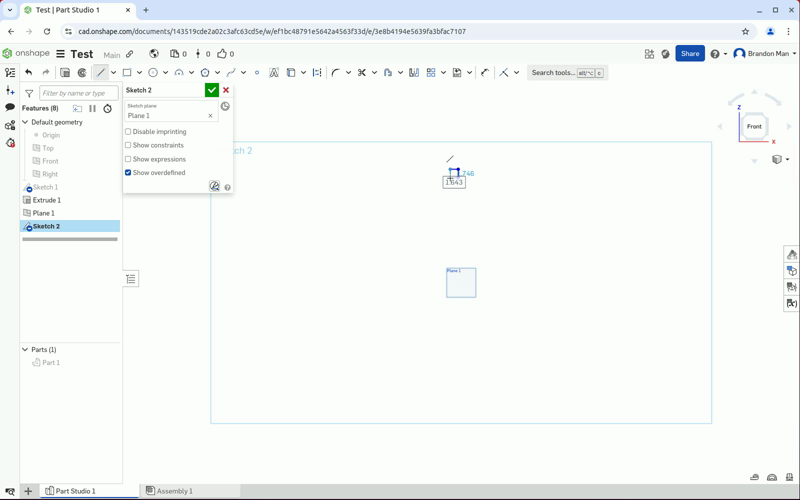
key(esc)
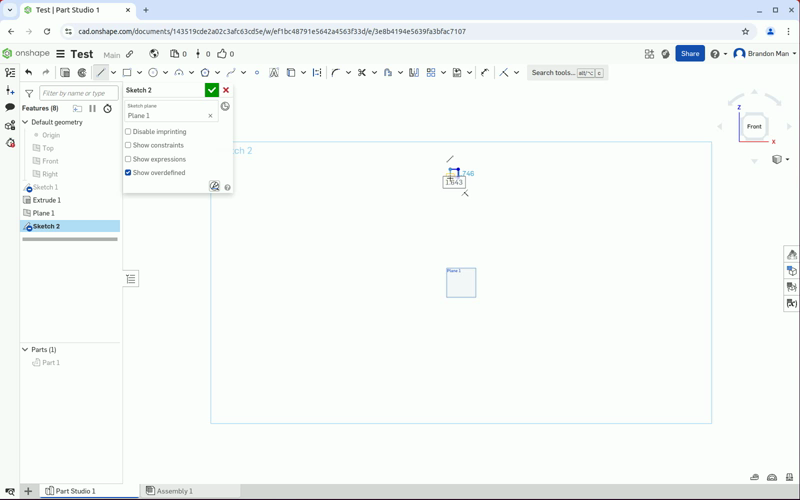
mouse_move(452, 172)
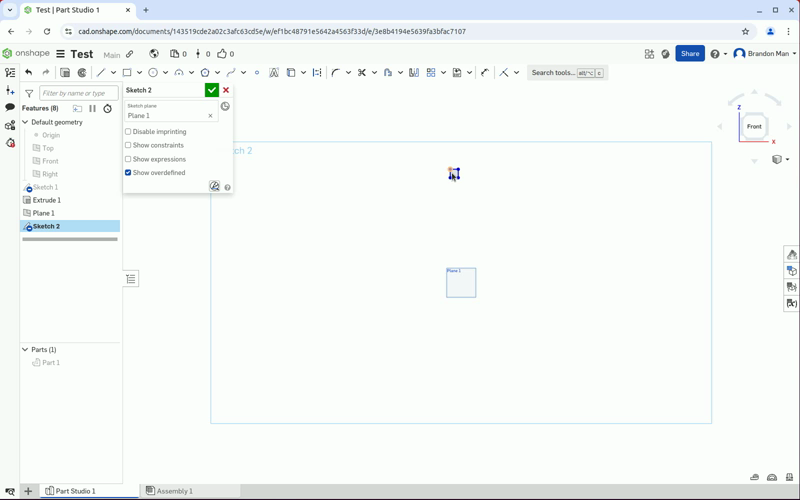
scroll(6)
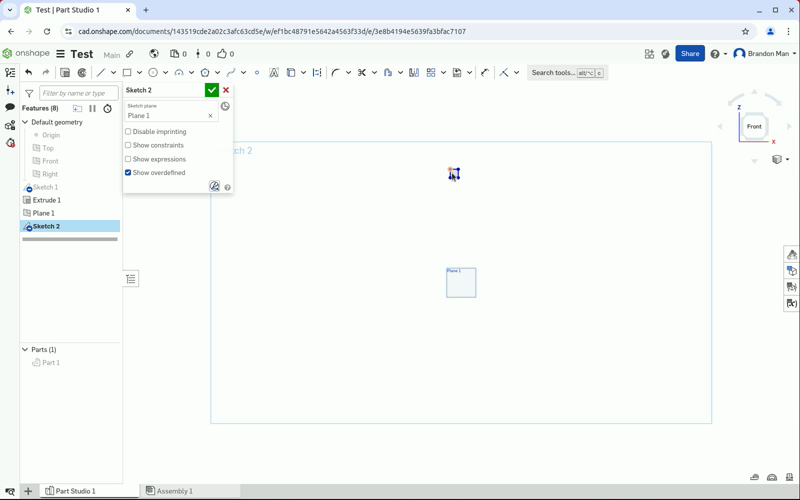
scroll(6)
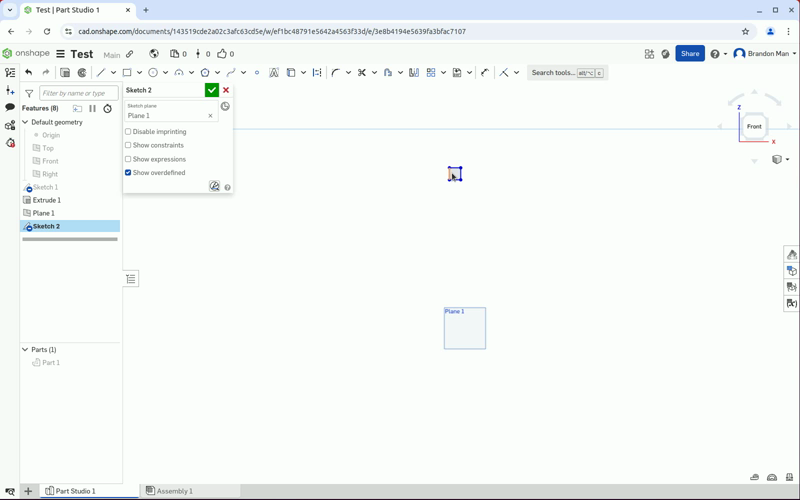
scroll(6)
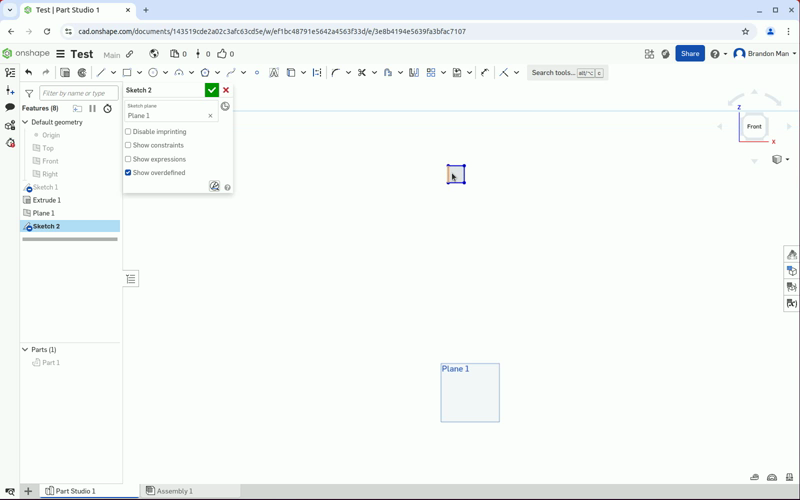
scroll(6)
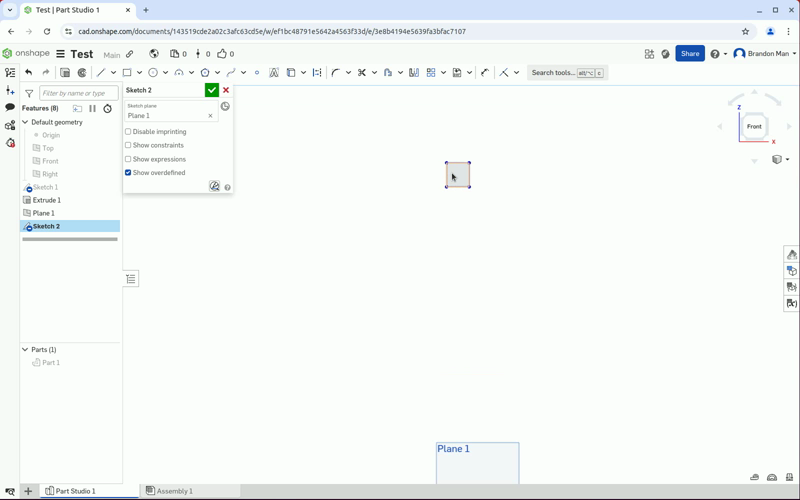
scroll(6)
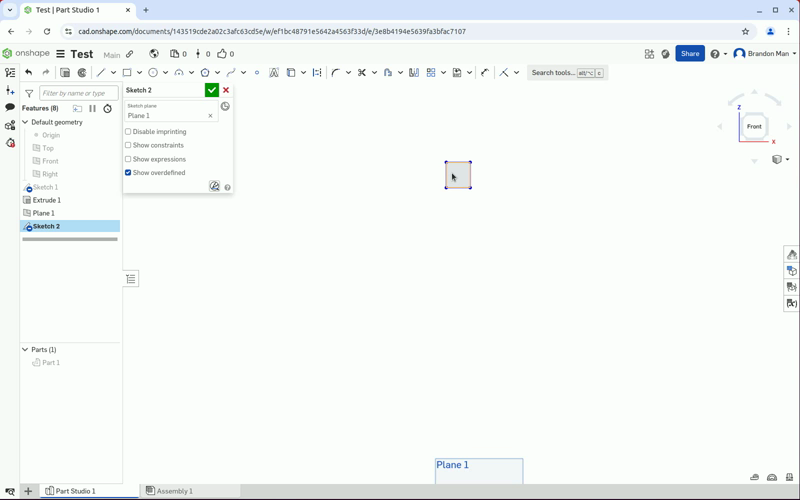
scroll(6)
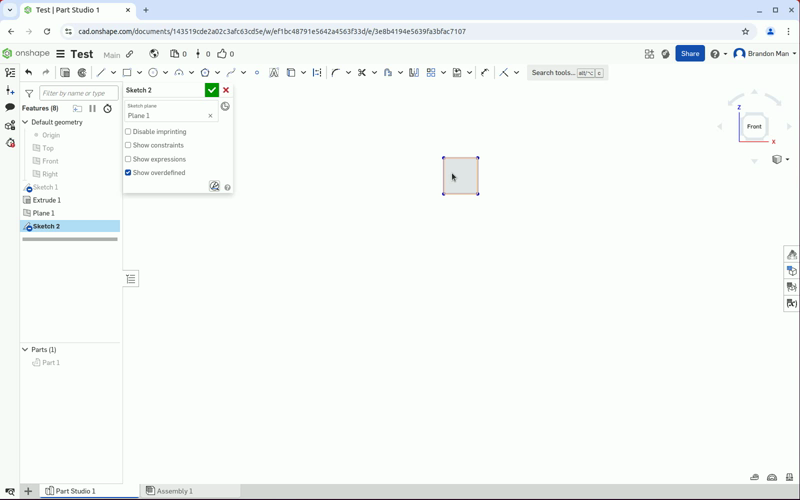
scroll(6)
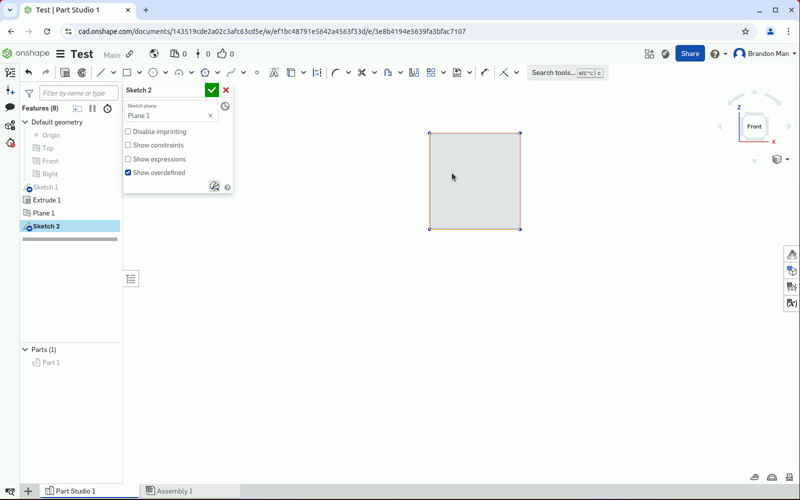
click(452, 172)
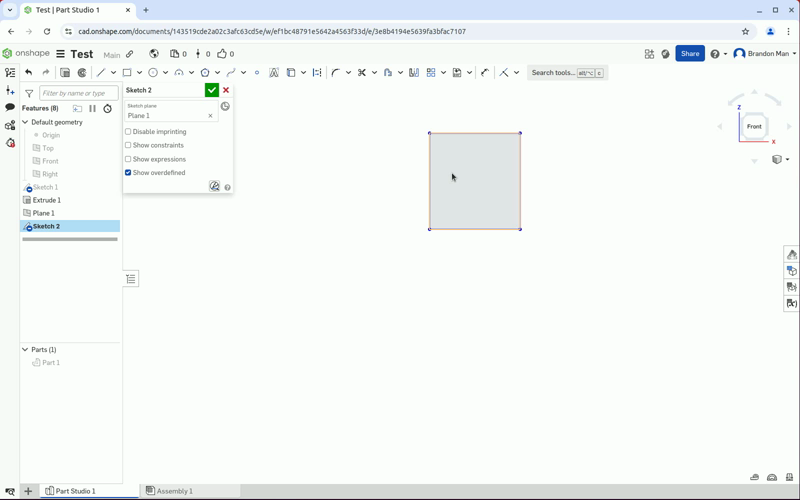
scroll(-6)
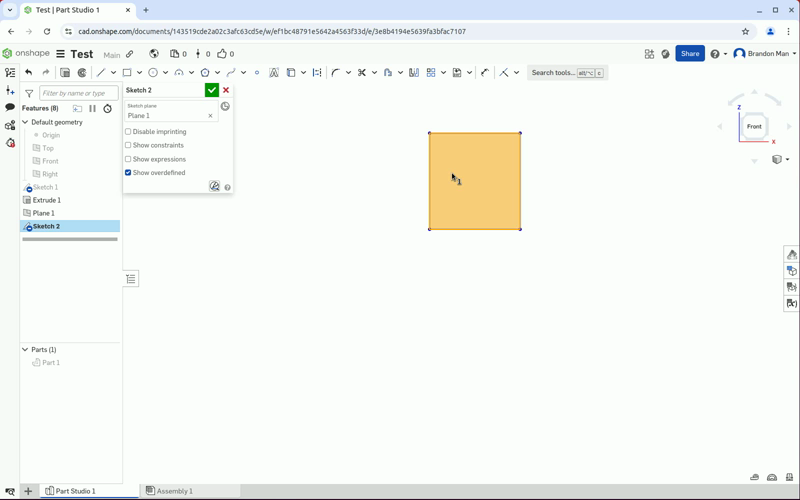
scroll(-6)
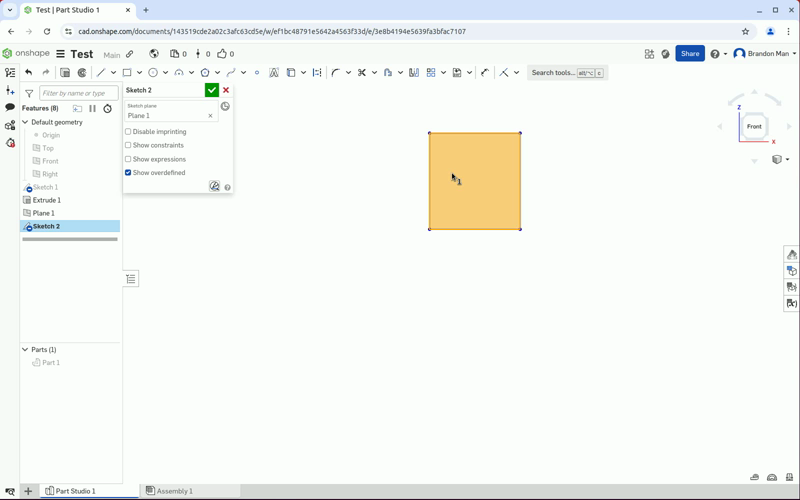
scroll(-6)
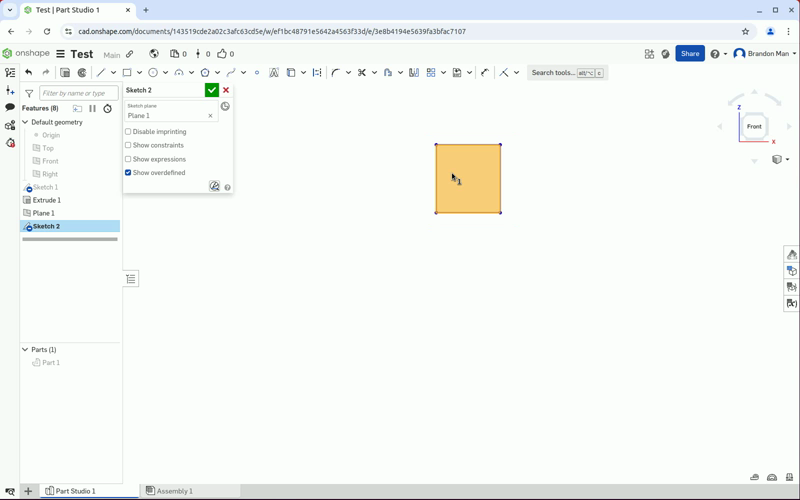
scroll(-6)
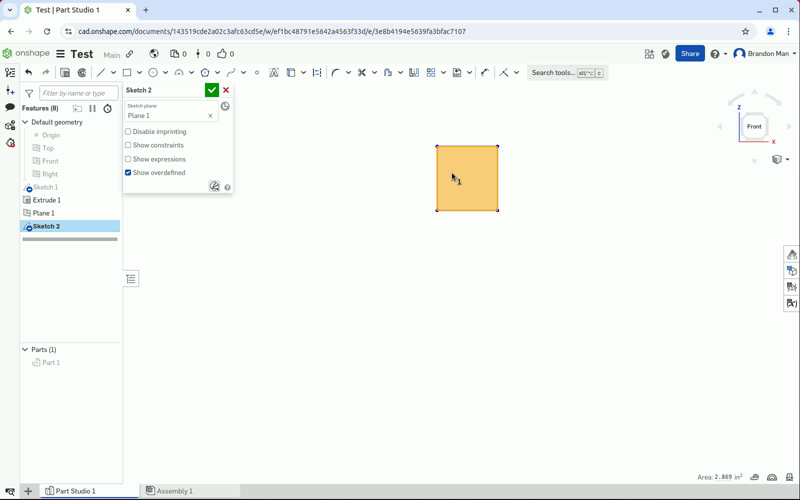
scroll(-6)
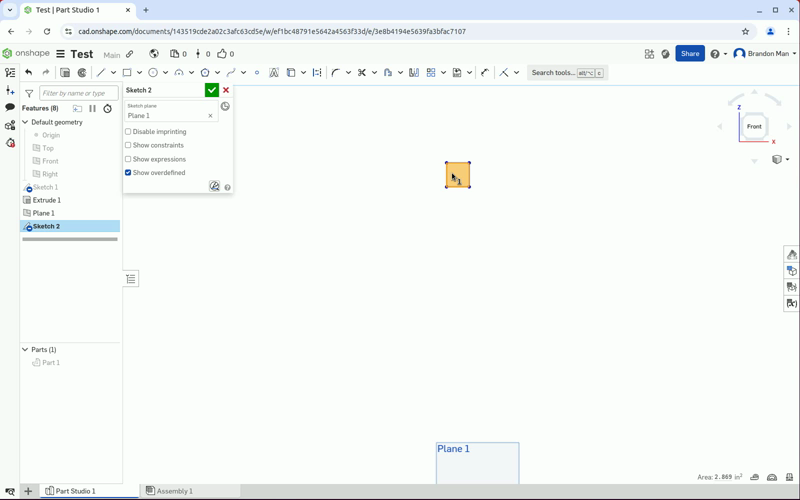
scroll(-6)
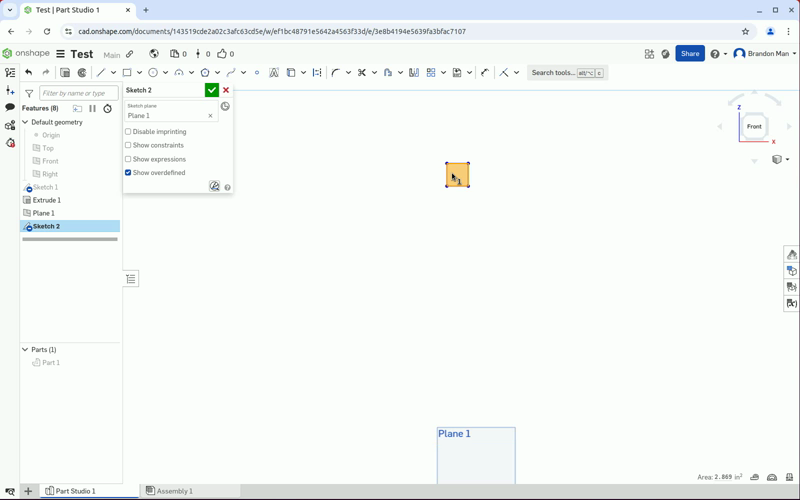
scroll(-6)
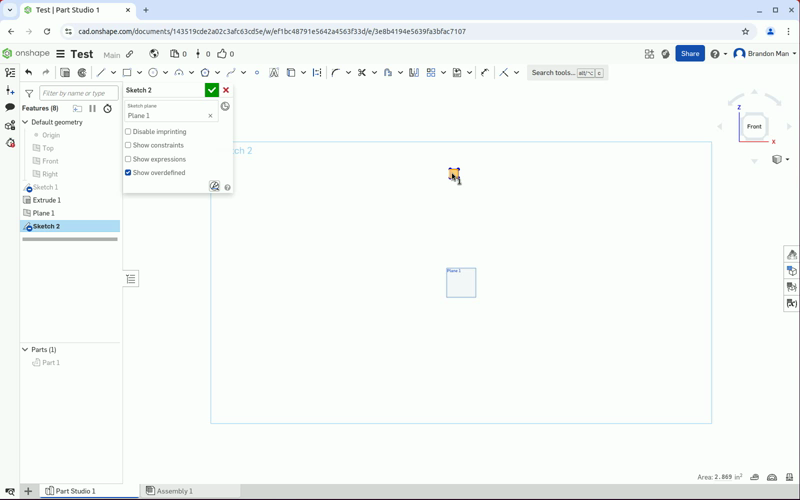
mouse_move(73, 352)
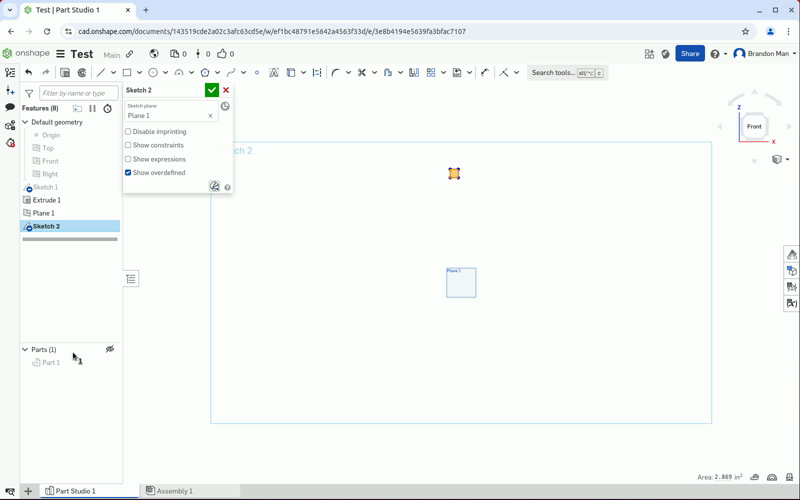
key(shift+y)
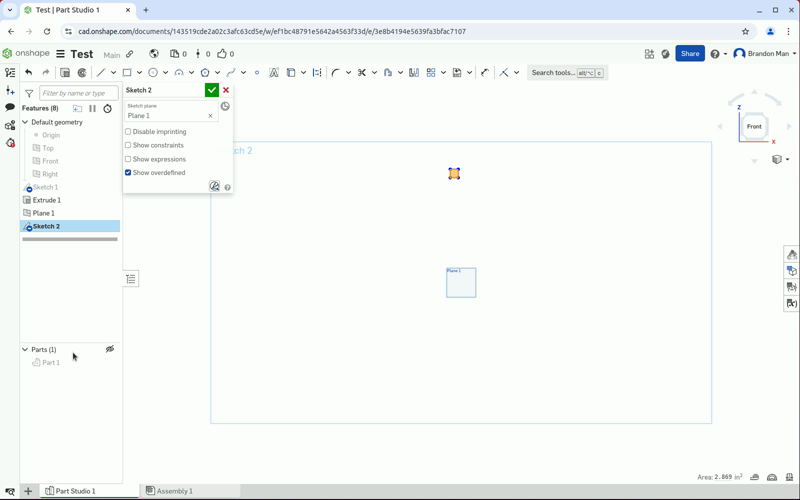
key(shift+e)
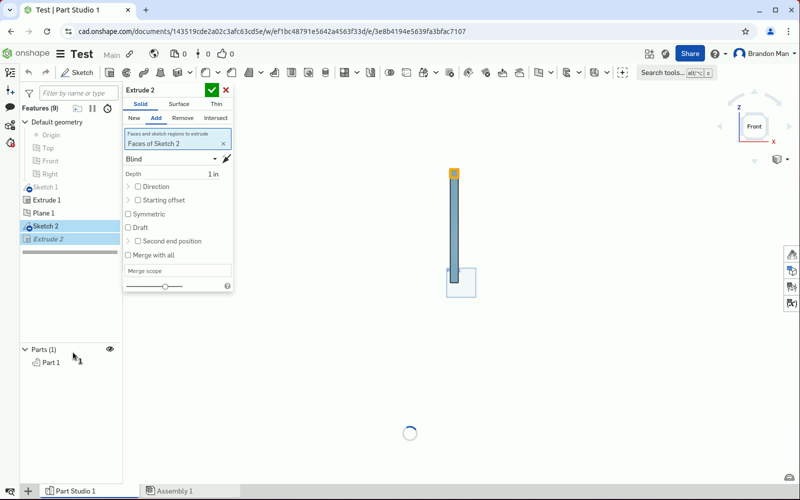
mouse_move(143, 106)
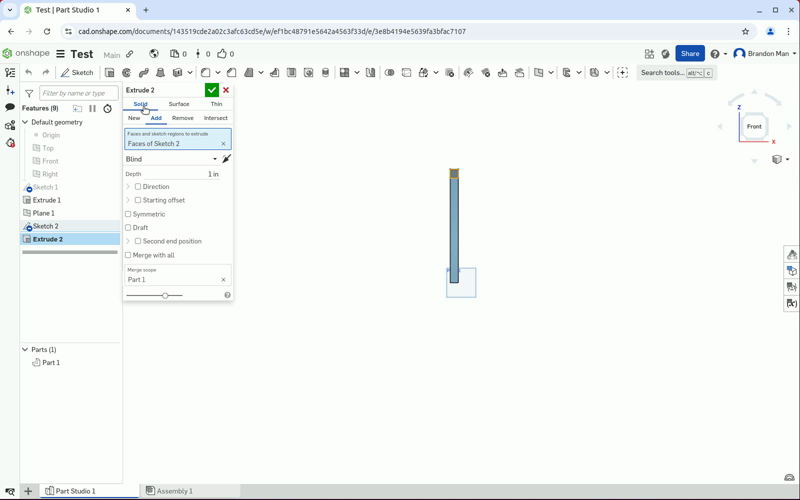
click(143, 106)
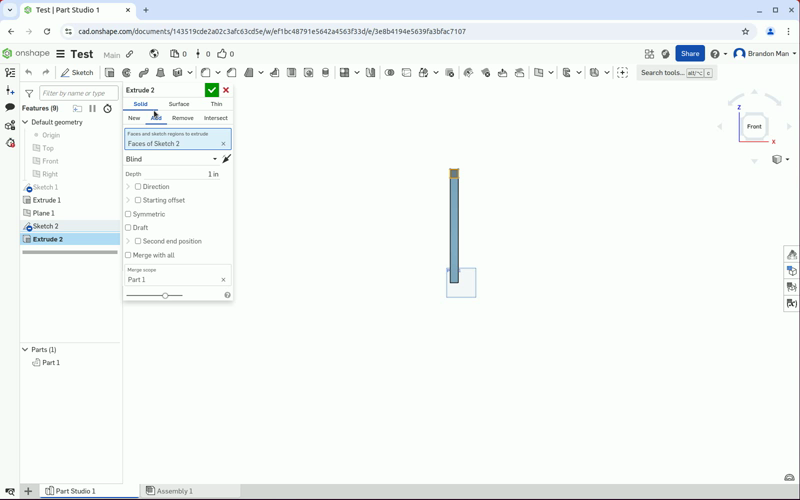
mouse_move(186, 120)
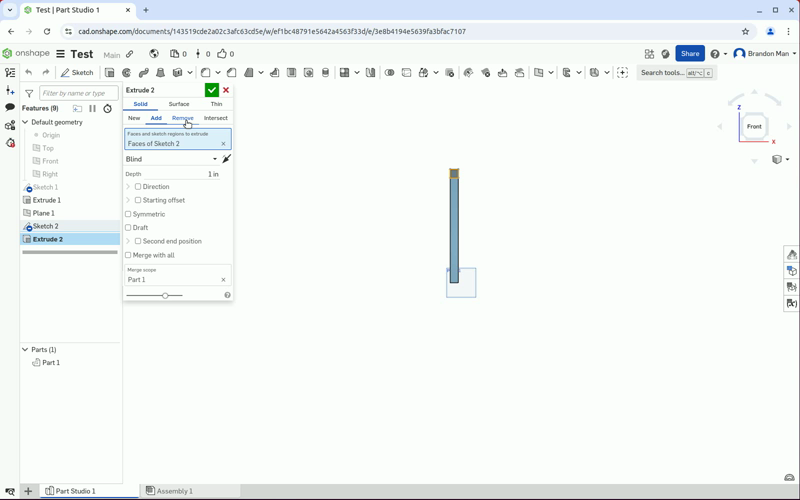
click(186, 120)
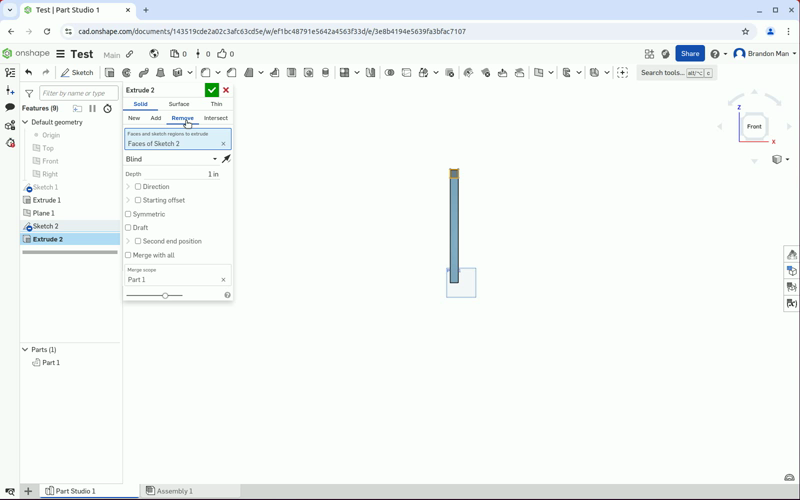
key(tab, 4)
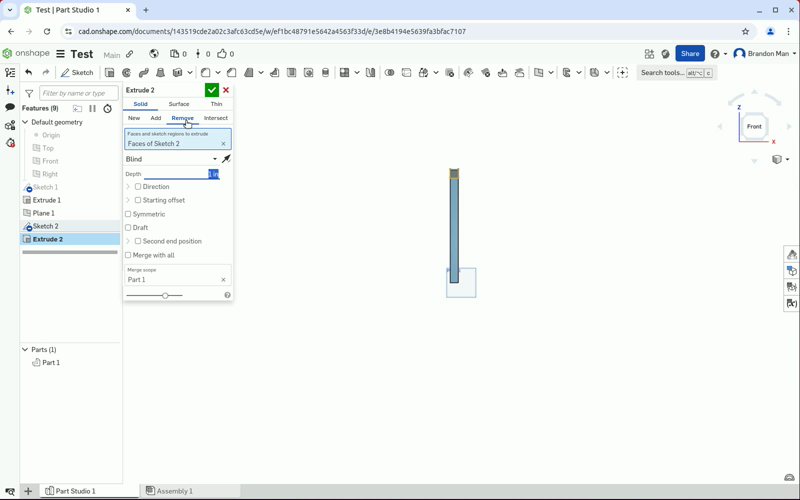
text(0.722)
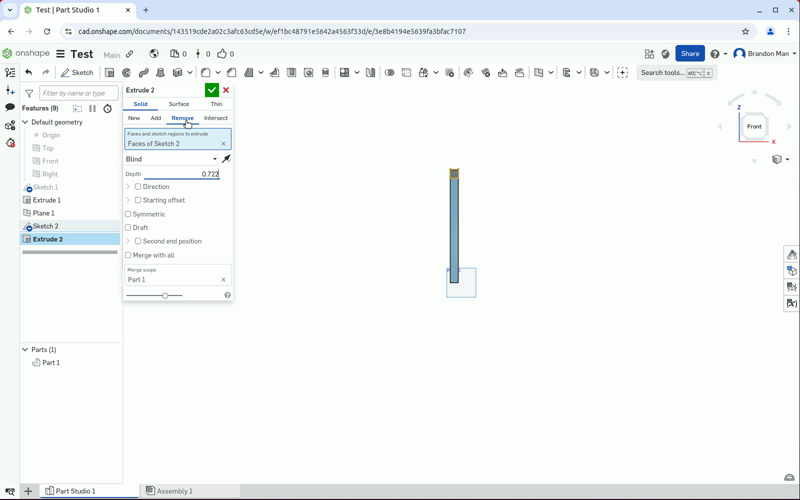
key(tab, 6)
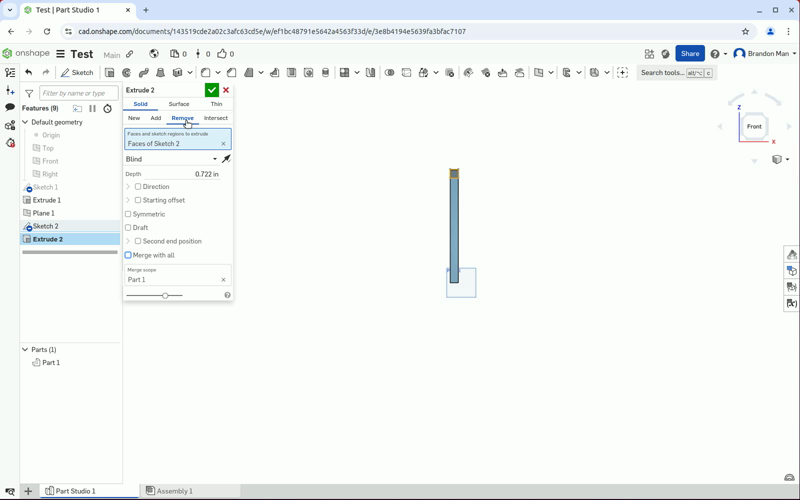
key(space)
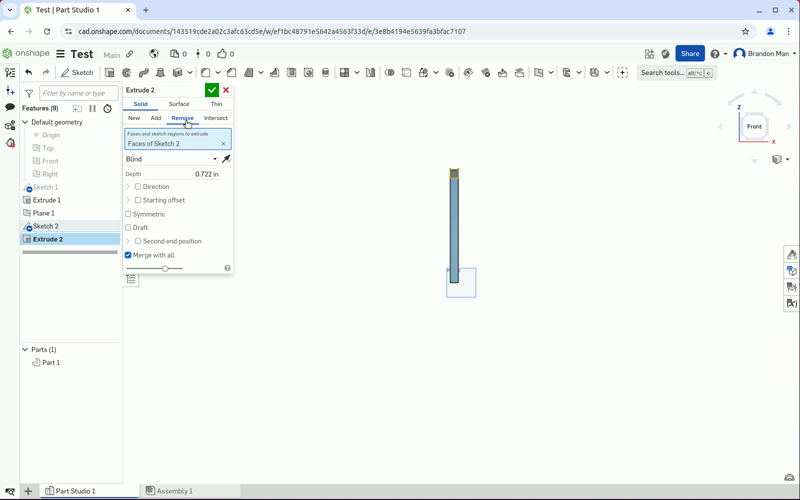
key(enter)
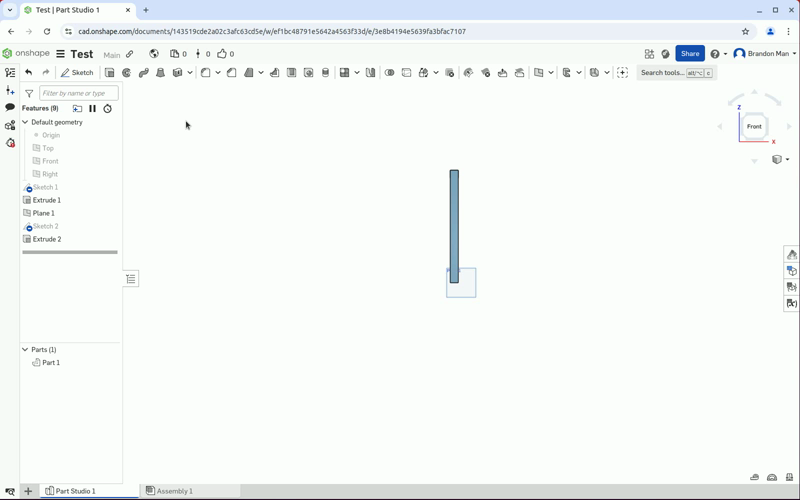
key(shift+h)
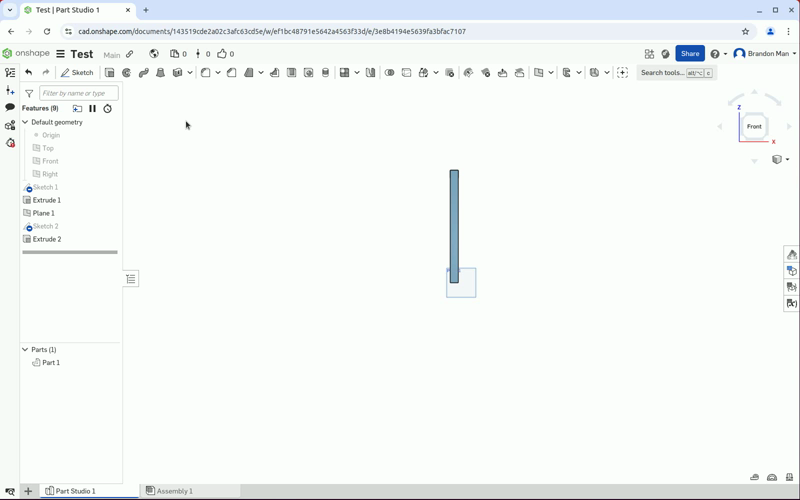
key(shift+h)
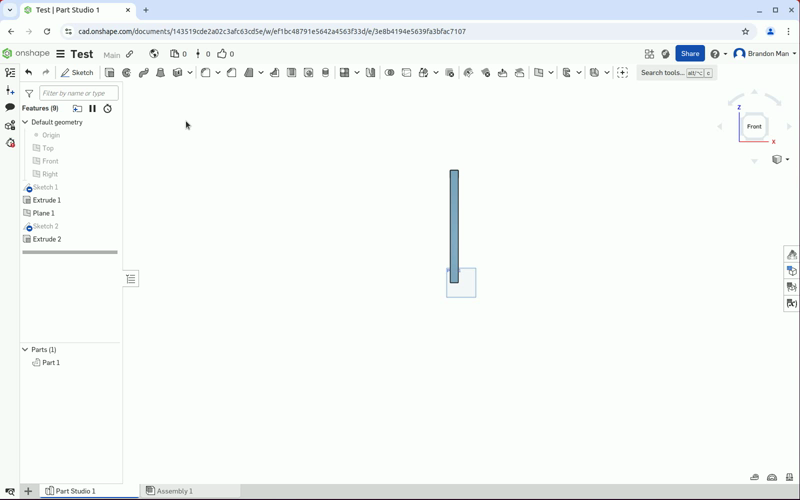
mouse_move(73, 189)
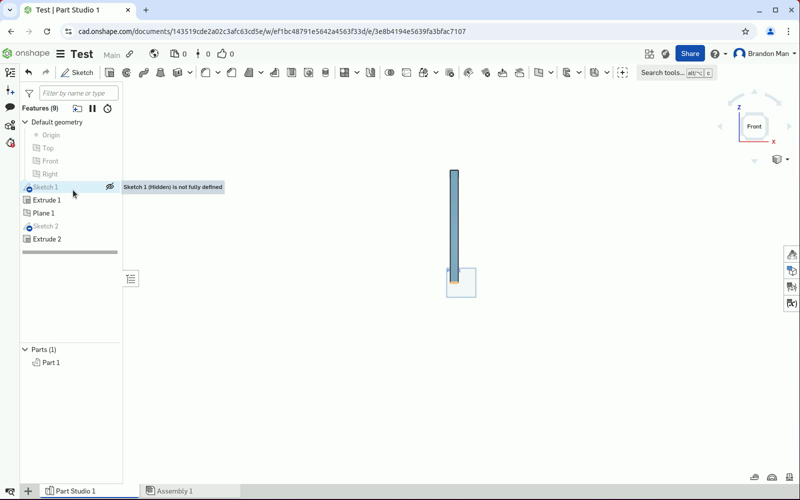
click(73, 189)
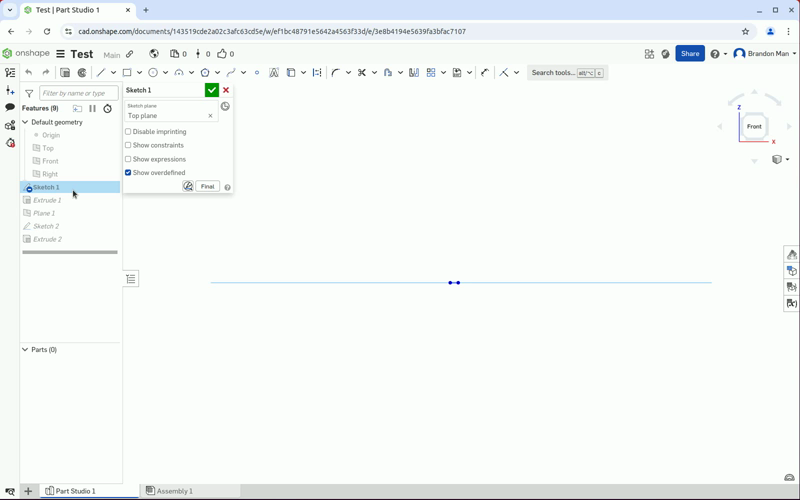
mouse_move(229, 92)
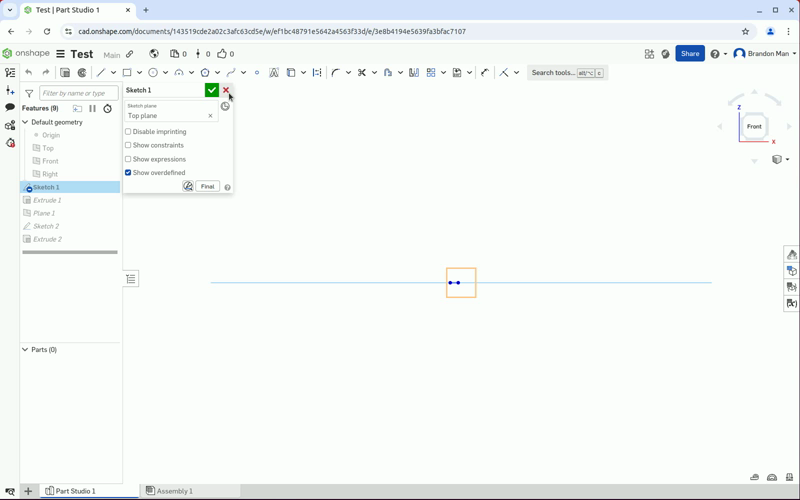
click(229, 92)
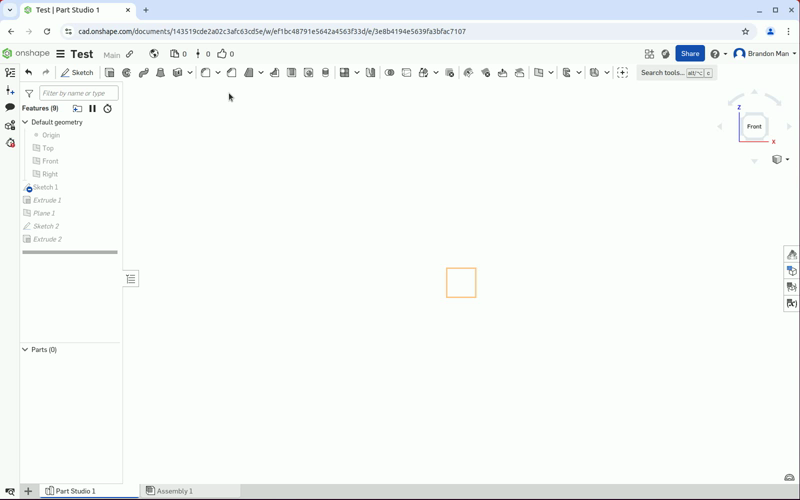
mouse_move(73, 352)
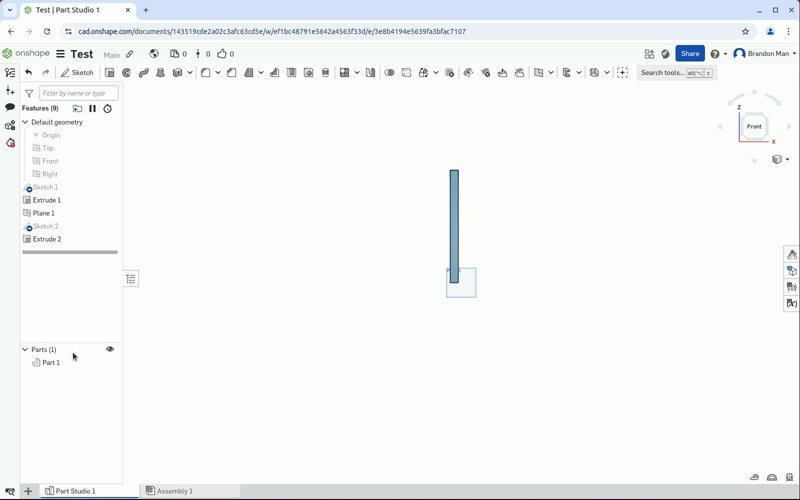
key(y)
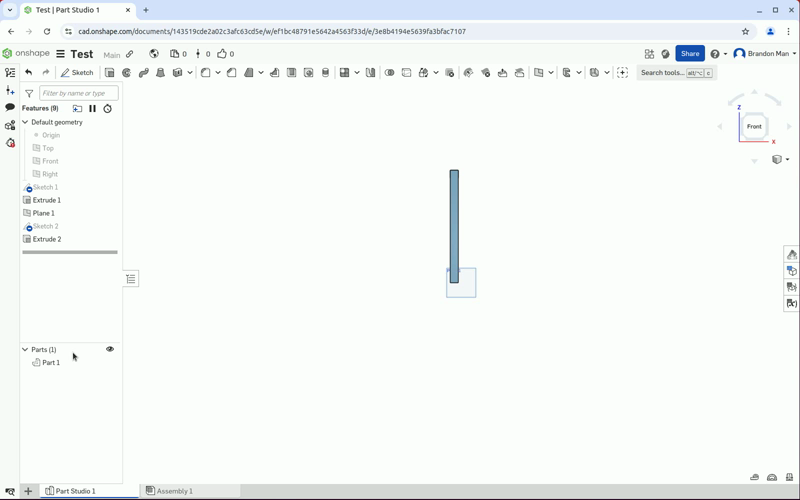
key(shift+p)
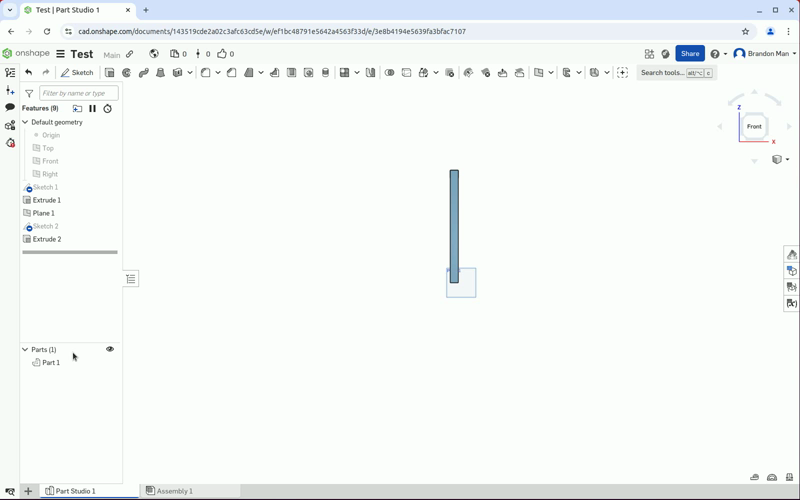
key(space)
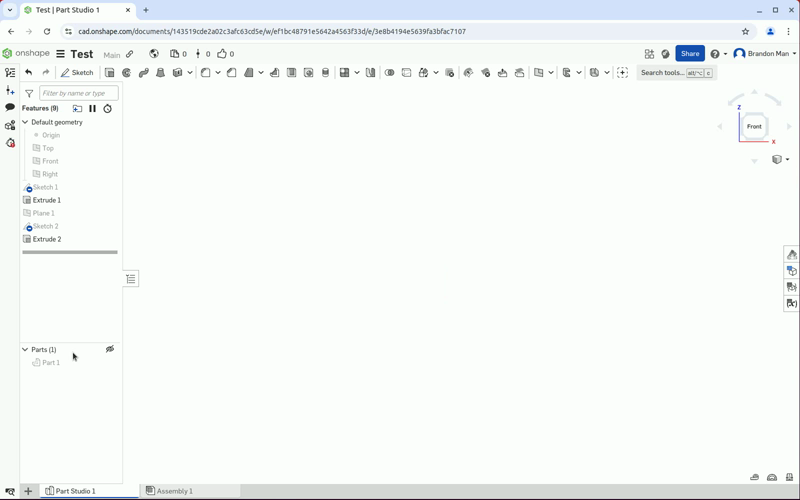
key_down(shift)
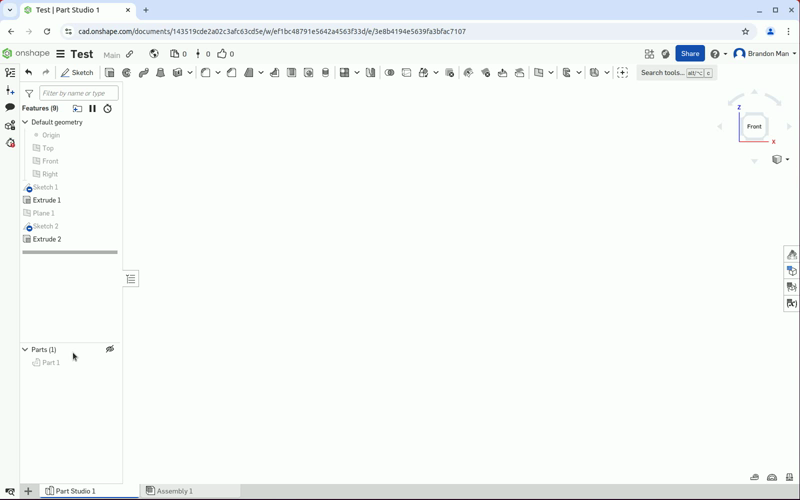
key(left)
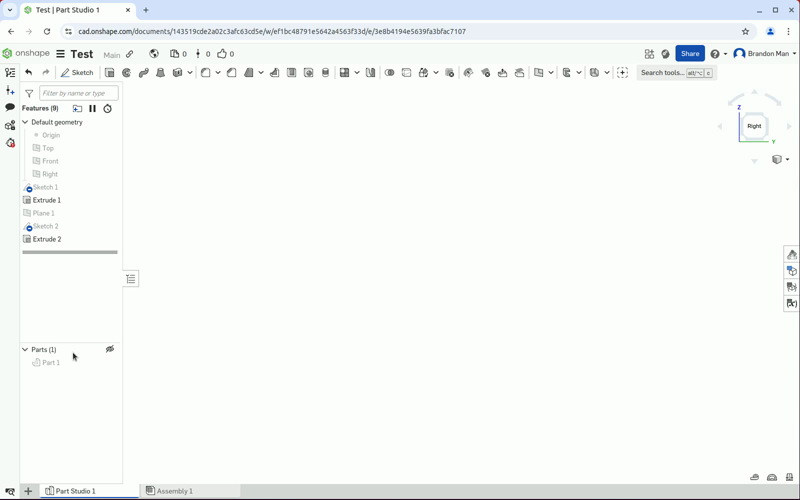
key_up(shift)
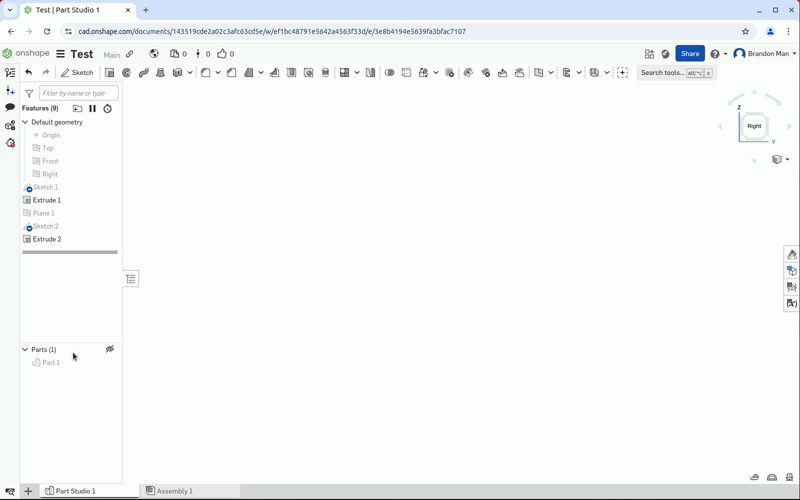
mouse_move(73, 352)
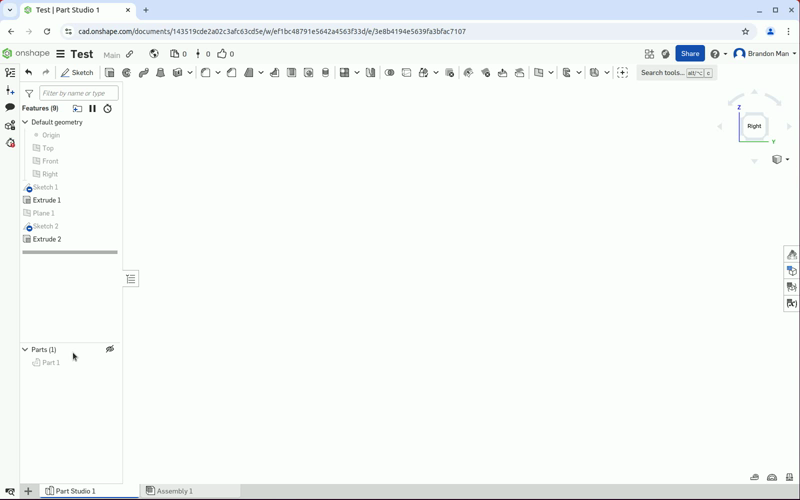
key(shift+y)
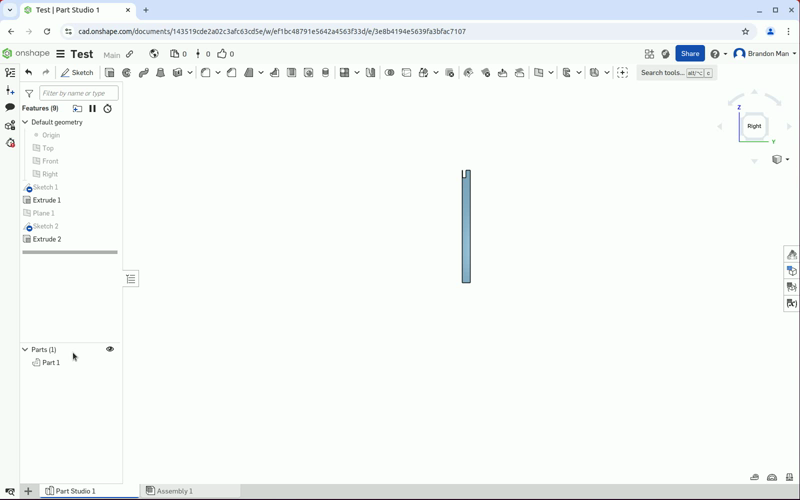
mouse_move(541, 75)
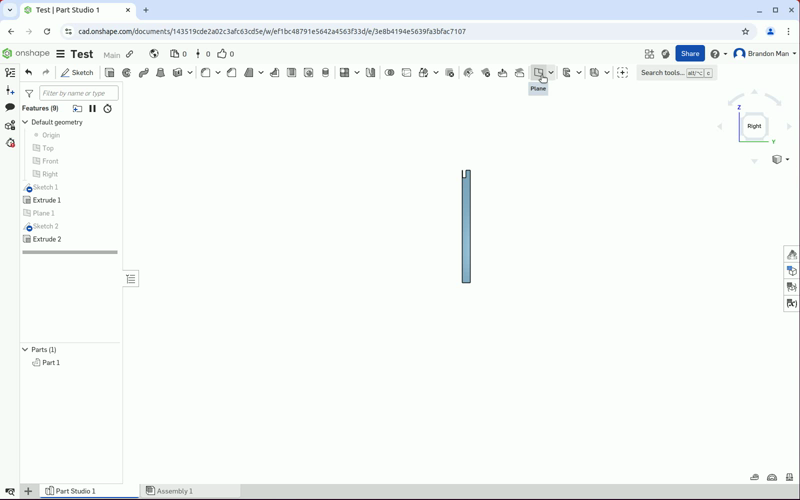
click(541, 75)
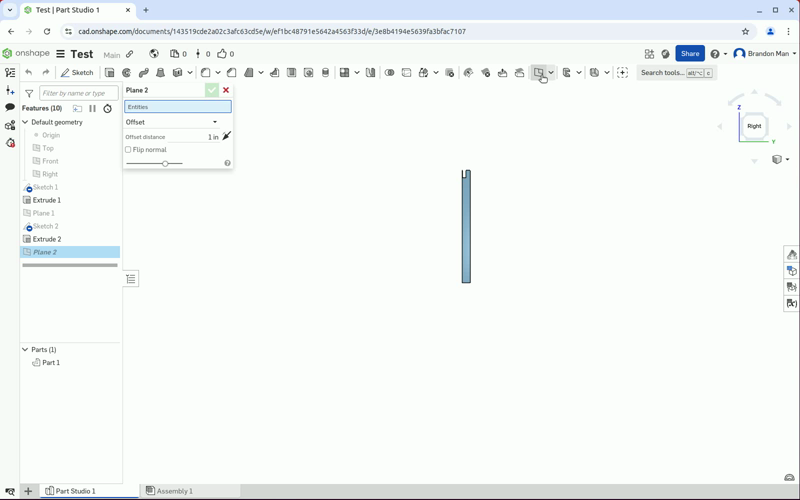
mouse_move(73, 176)
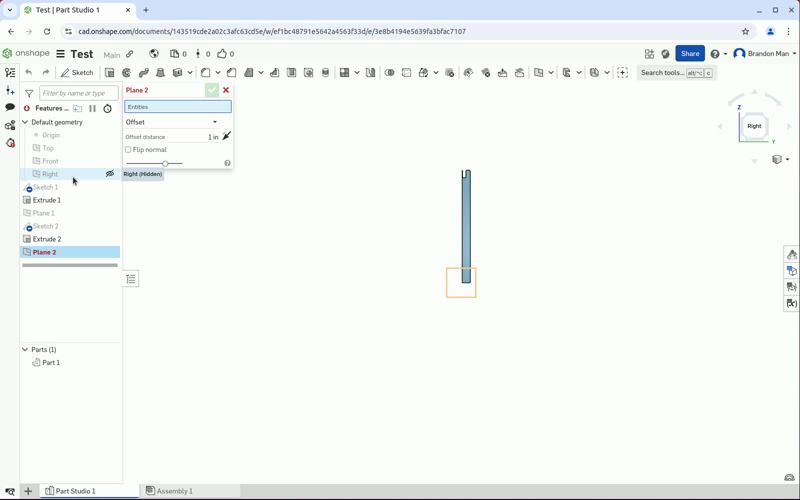
click(73, 176)
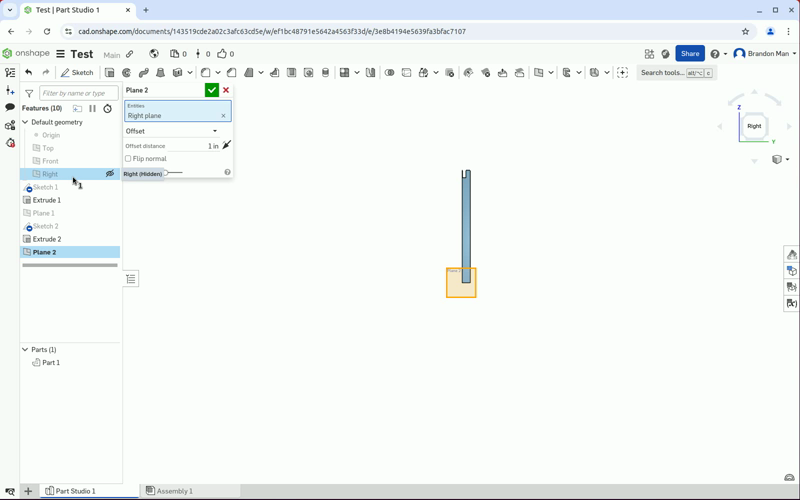
key(tab, 2)
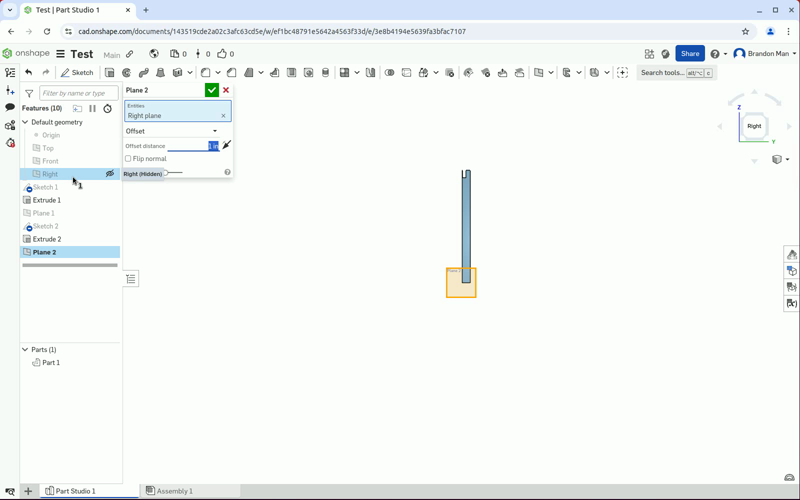
text(0.493)
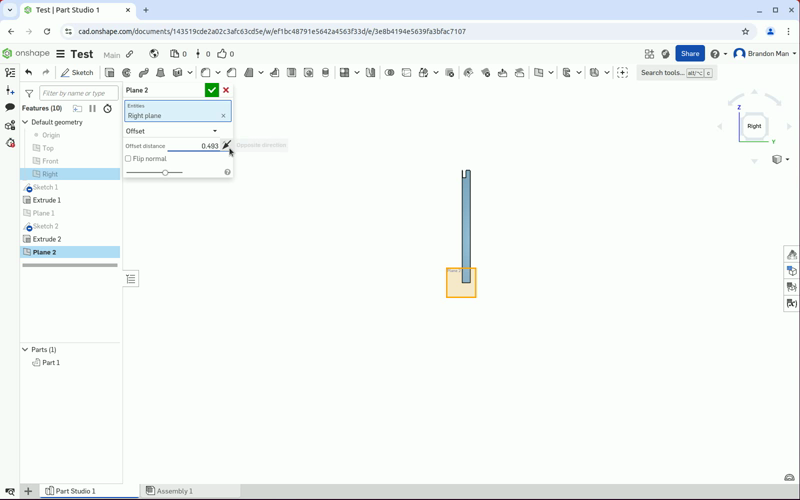
mouse_move(229, 147)
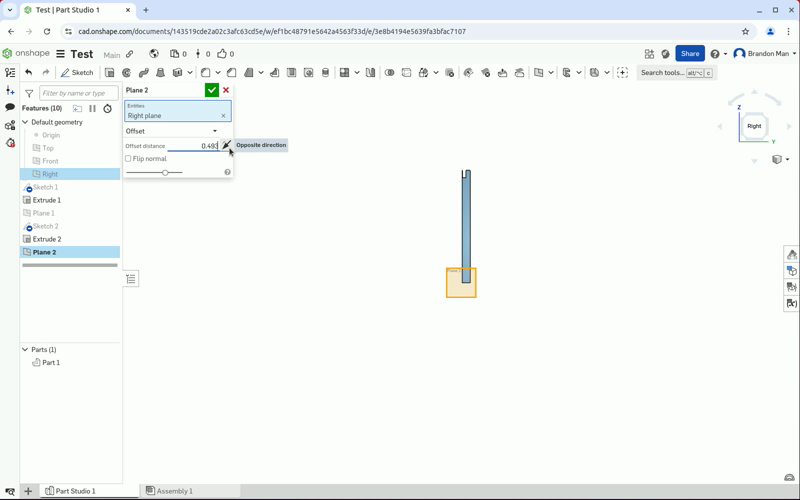
click(229, 147)
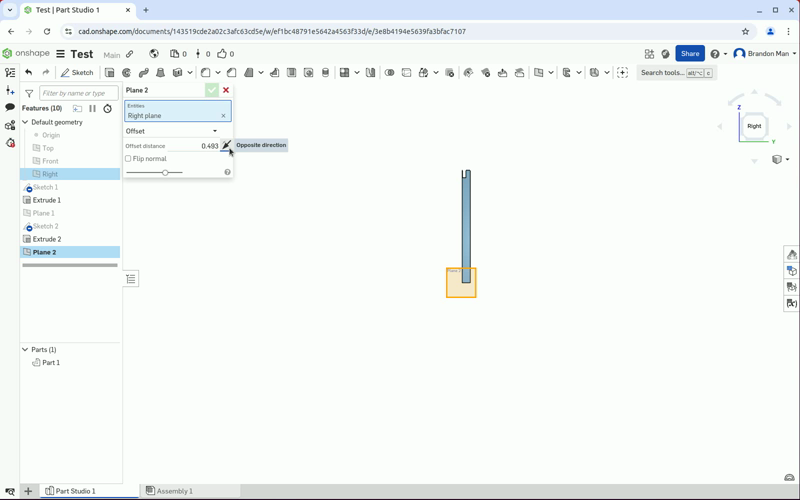
key(enter, 2)
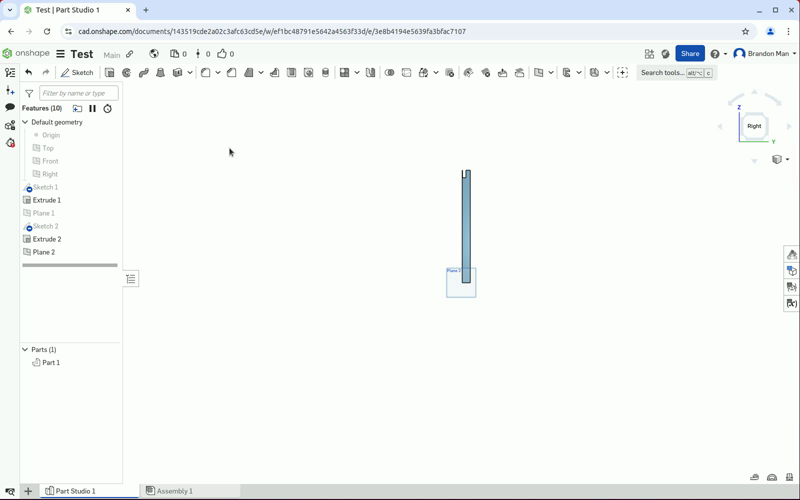
key(shift+s)
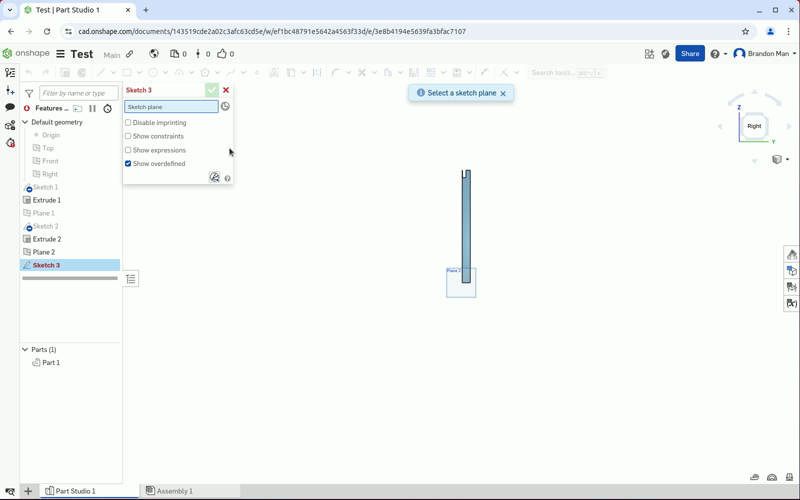
mouse_move(73, 254)
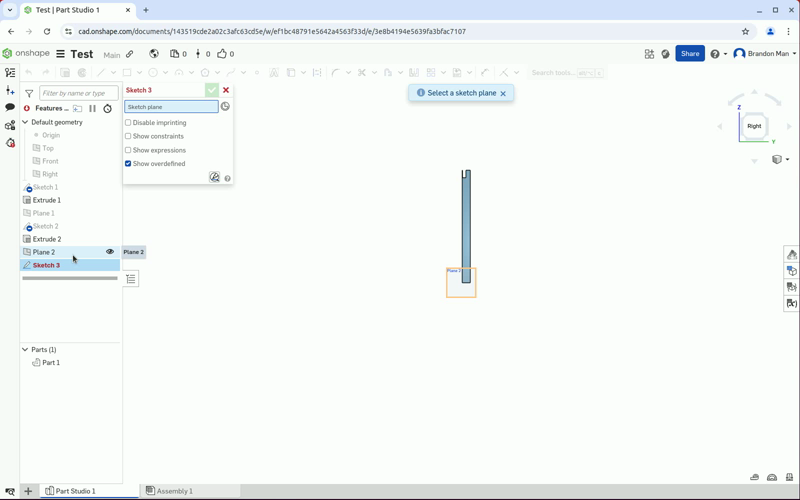
click(73, 254)
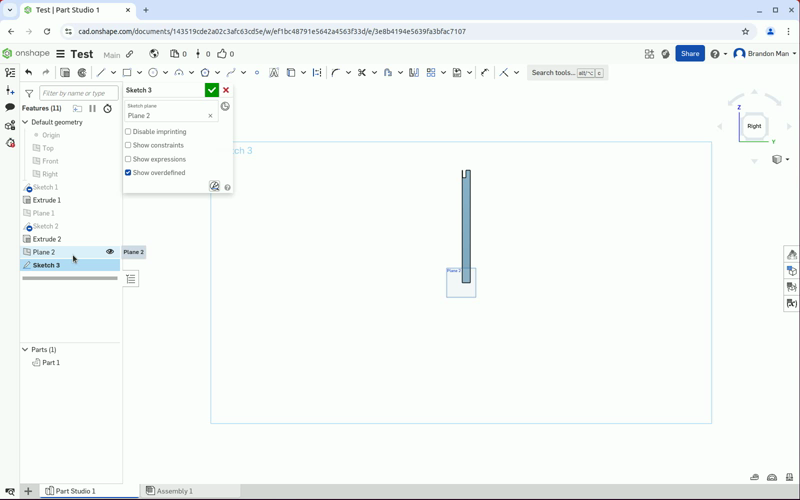
mouse_move(73, 352)
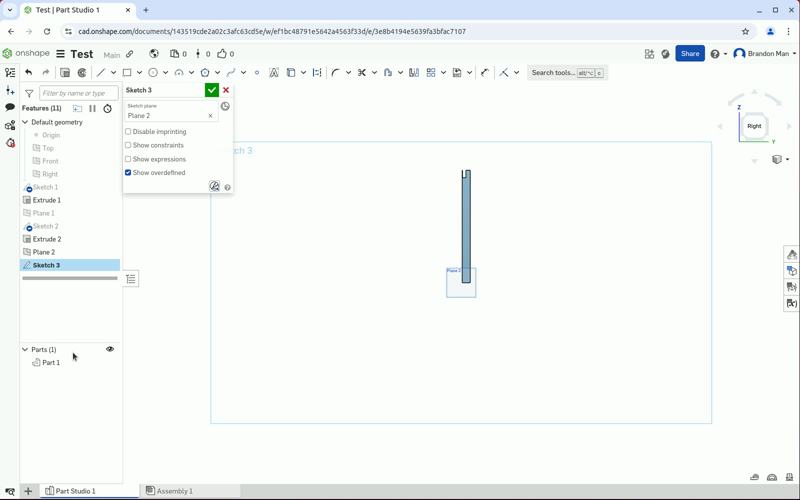
key(y)
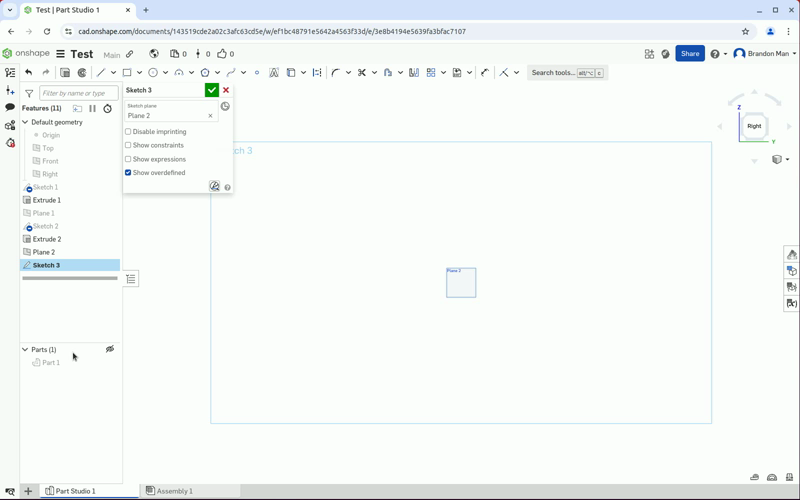
key(l)
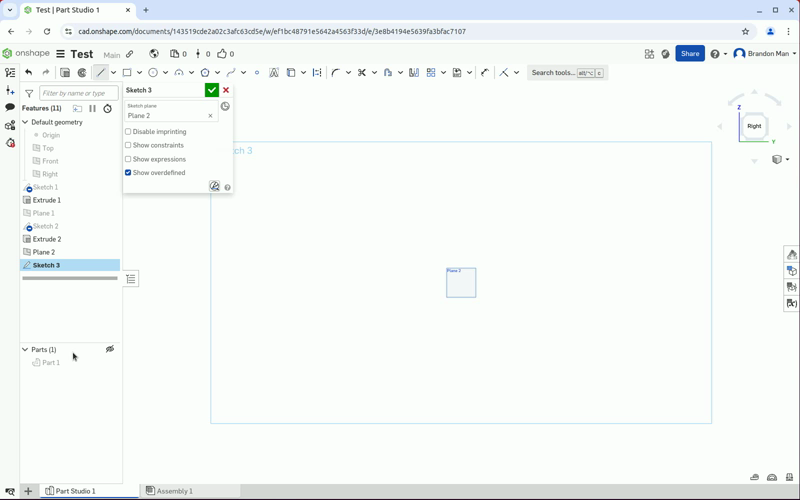
key_down(shift)
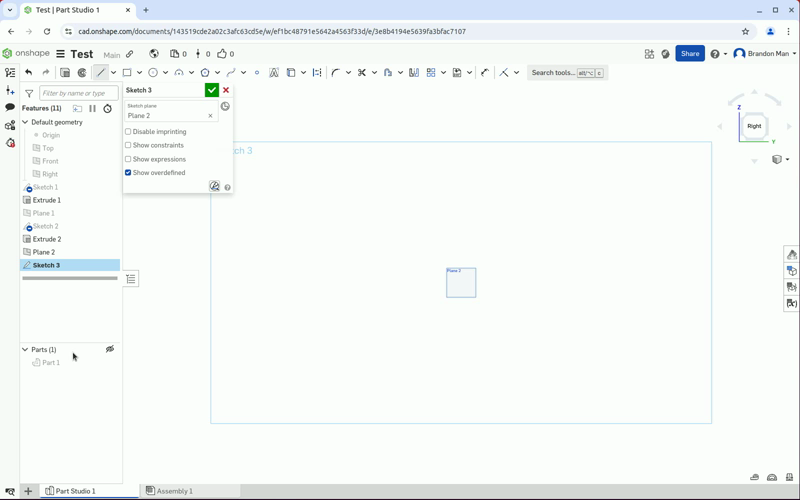
mouse_move(461, 260)
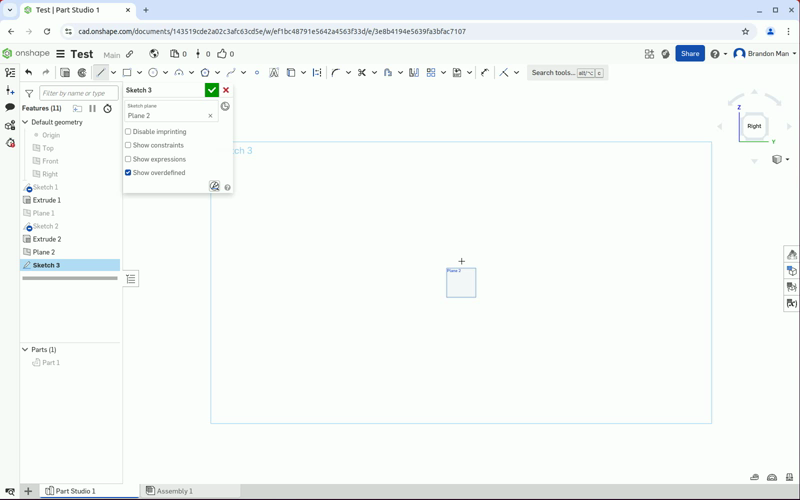
click(461, 260)
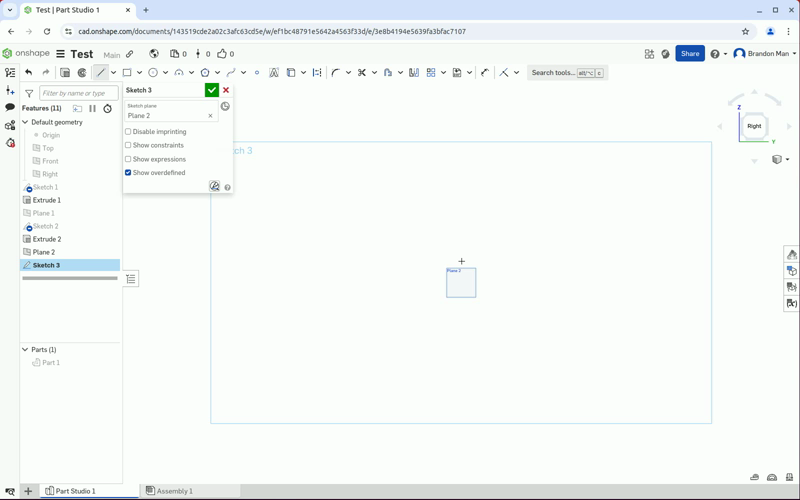
key_up(shift)
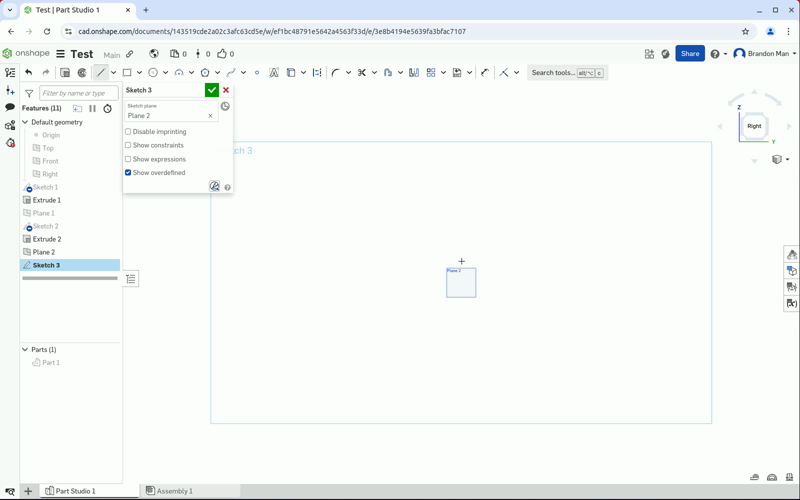
key_down(shift)
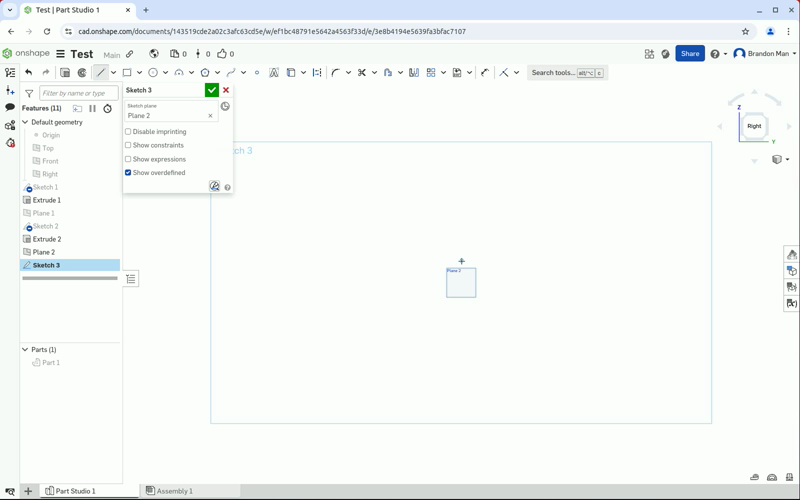
mouse_move(492, 260)
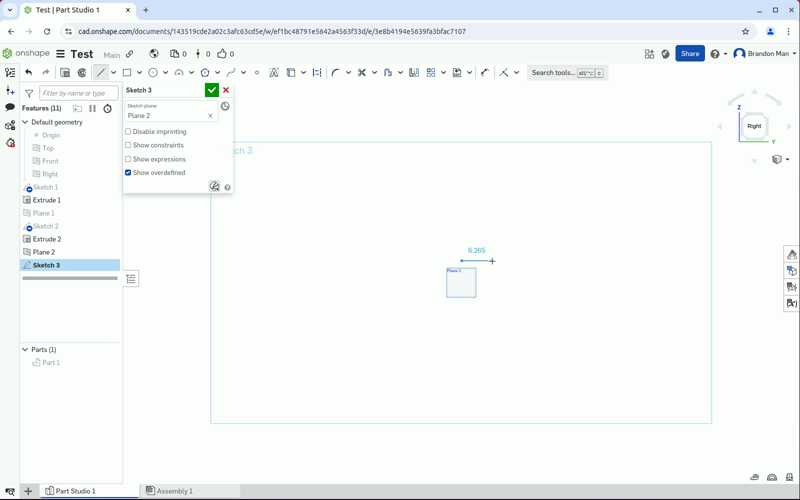
mouse_move(470, 260)
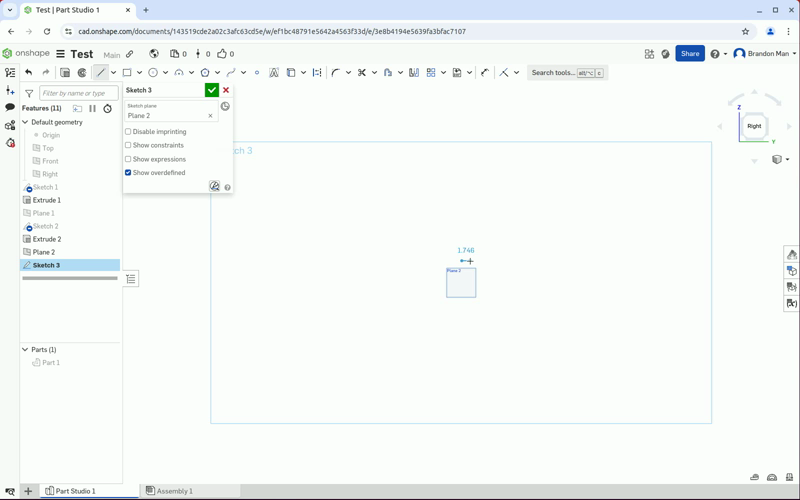
click(470, 260)
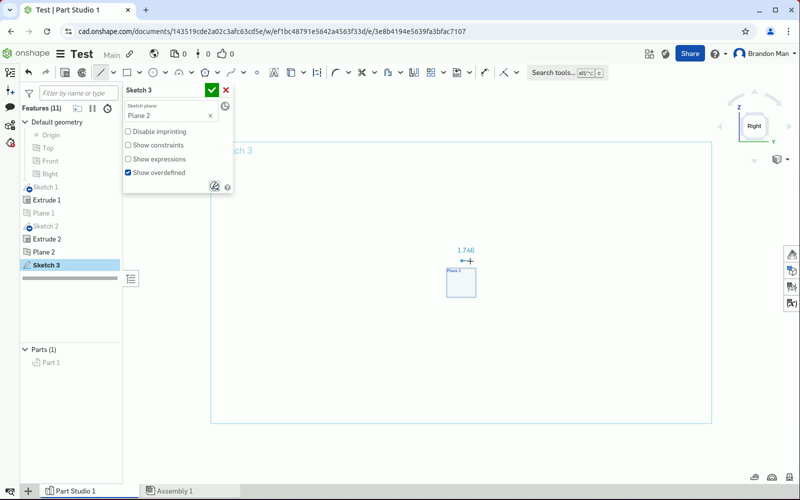
key_up(shift)
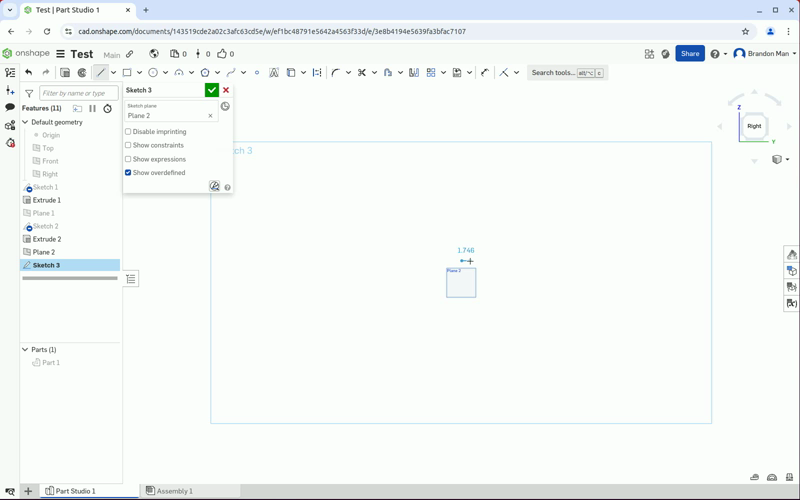
key_down(shift)
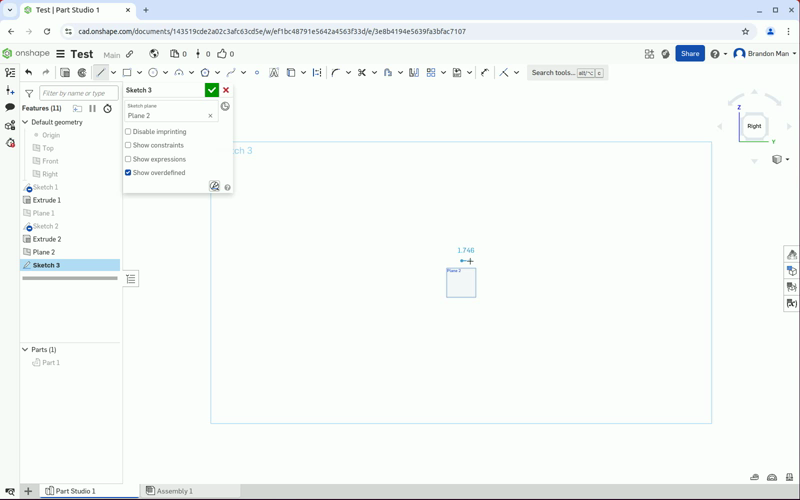
mouse_move(500, 260)
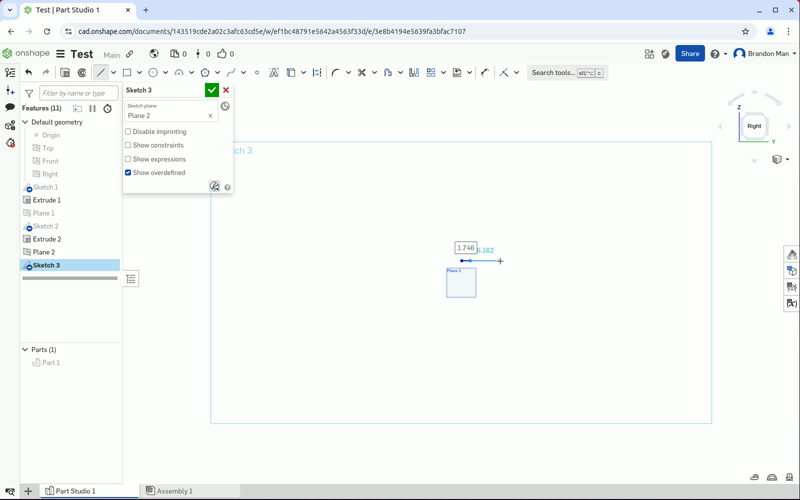
mouse_move(470, 252)
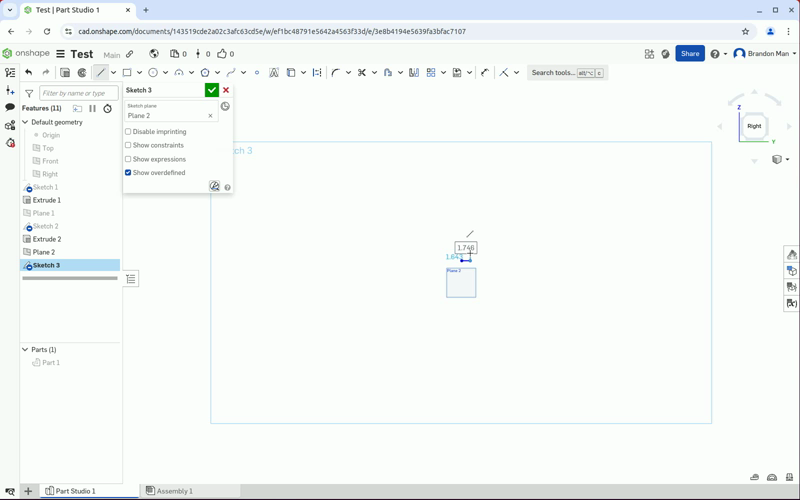
click(470, 252)
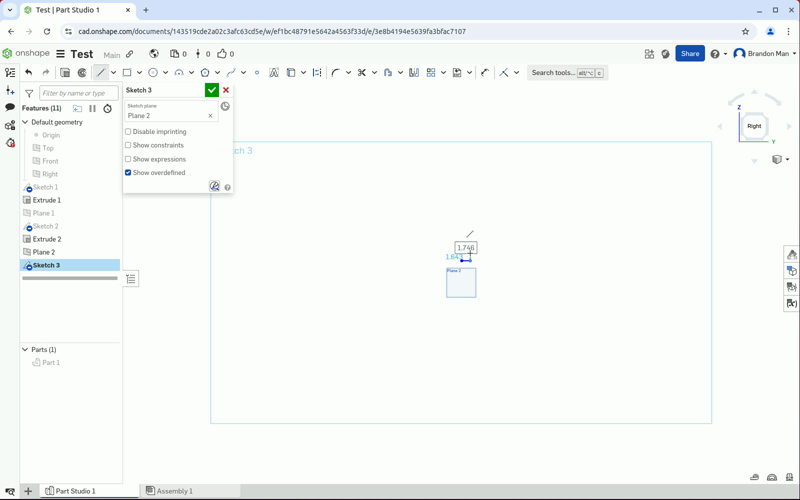
key_up(shift)
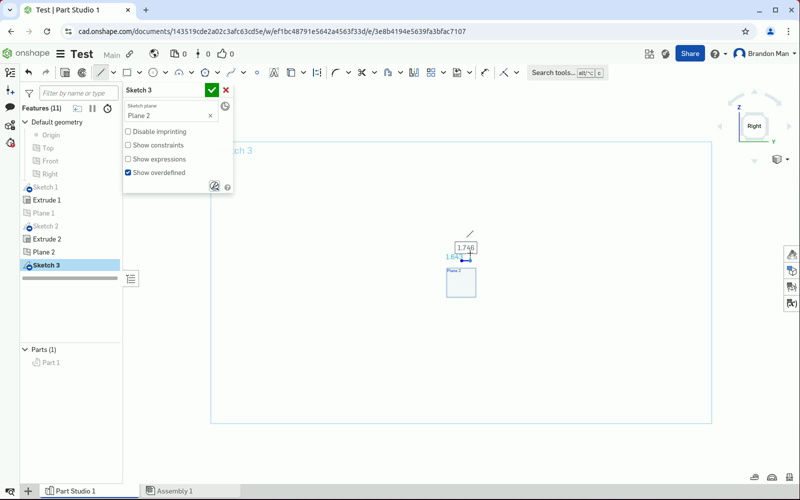
key_down(shift)
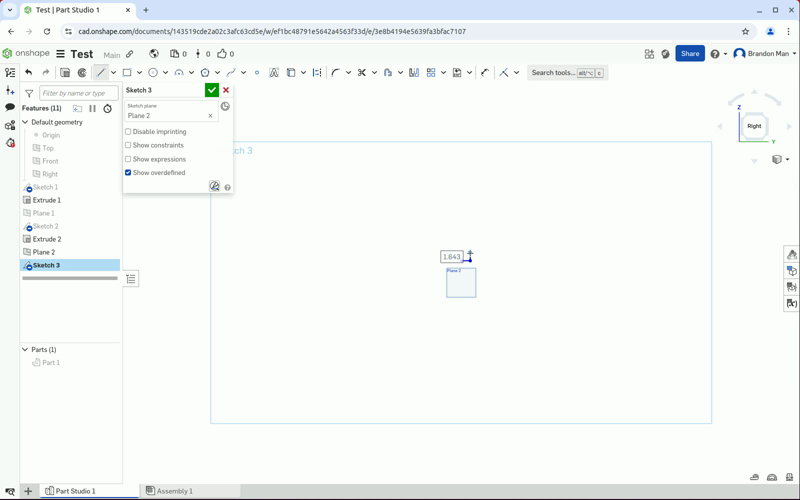
mouse_move(500, 252)
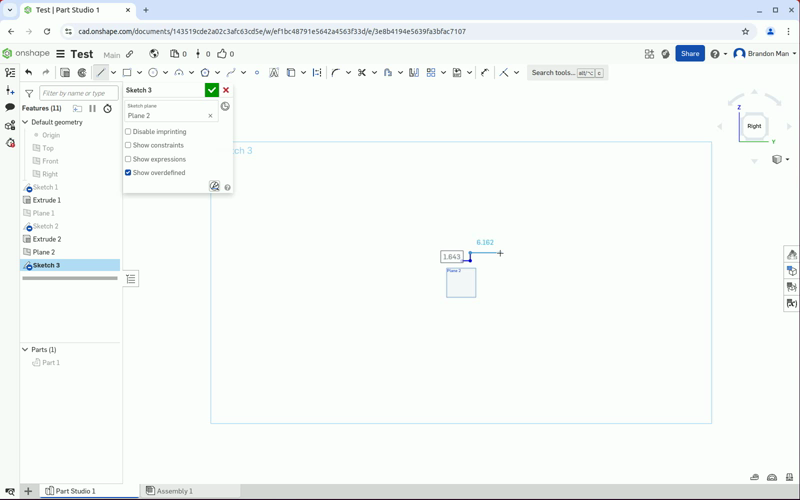
mouse_move(461, 252)
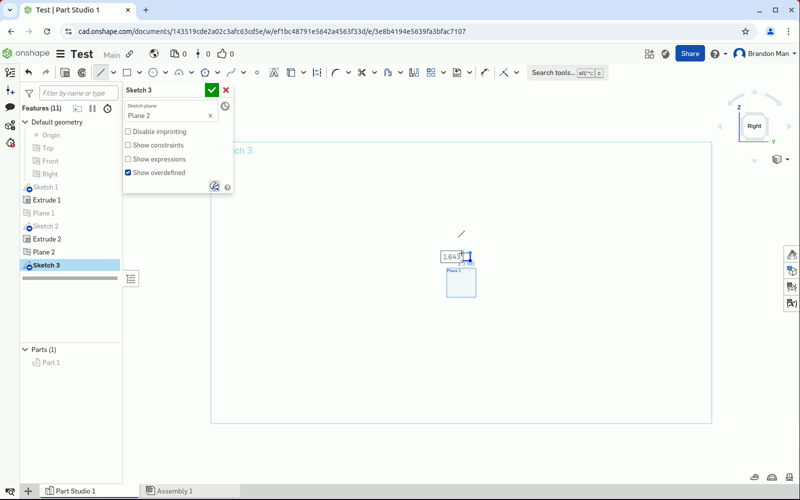
click(461, 252)
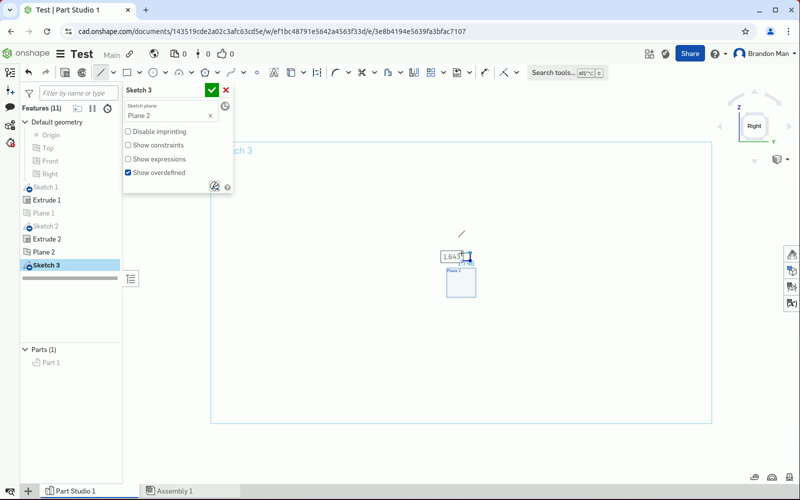
key_up(shift)
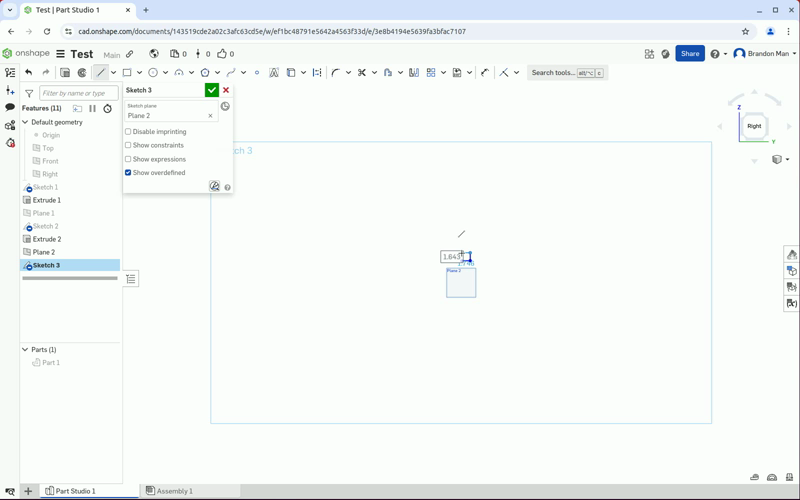
mouse_move(492, 252)
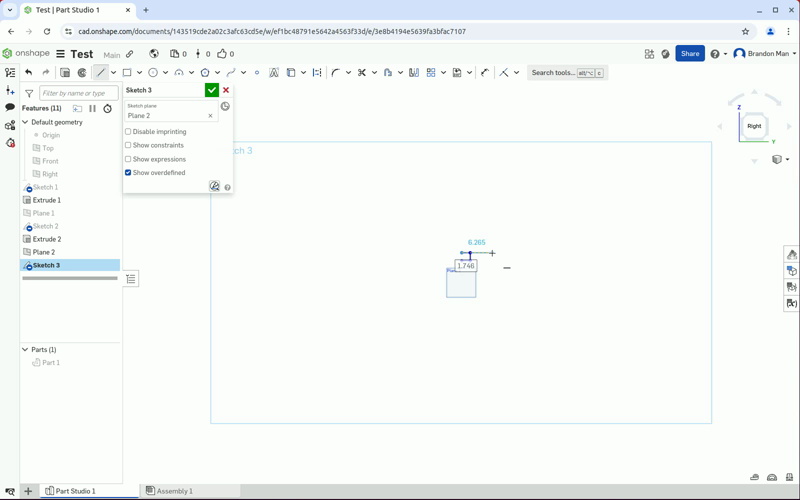
key_down(shift)
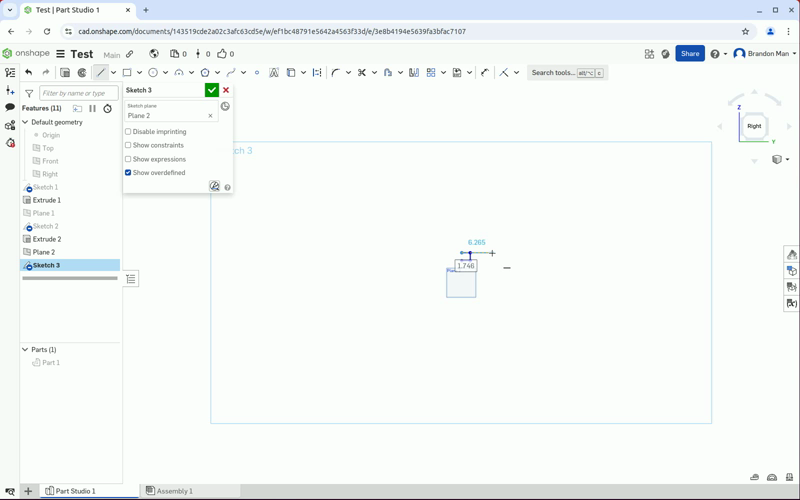
mouse_move(461, 260)
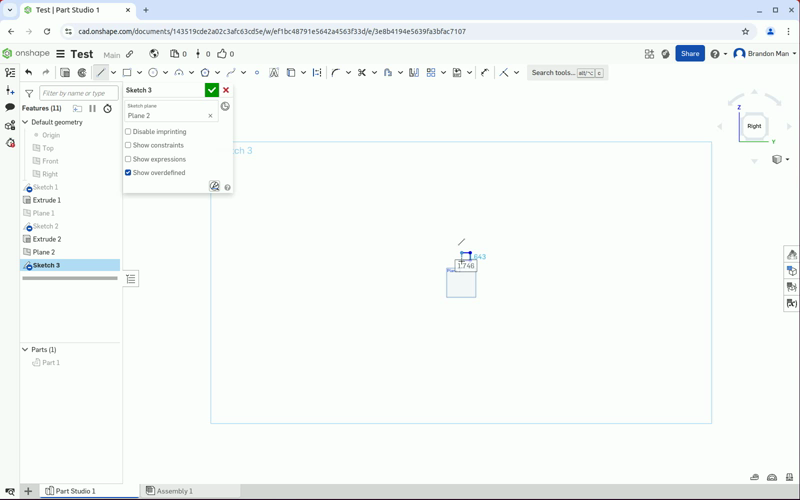
key_up(shift)
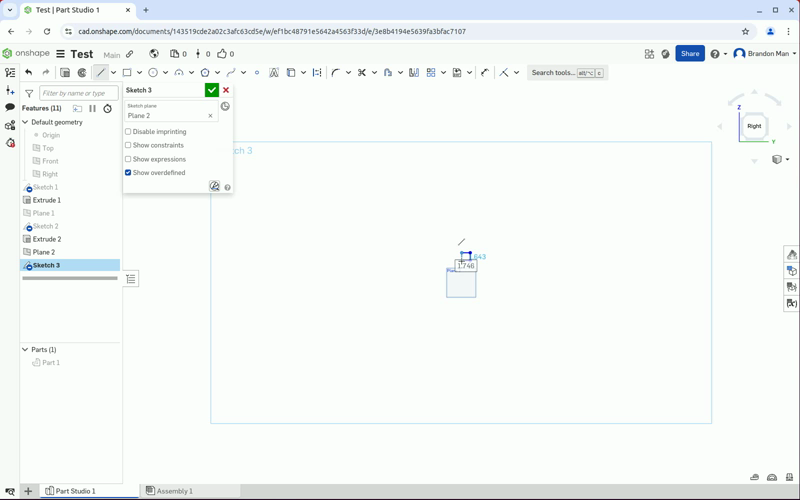
click(461, 260)
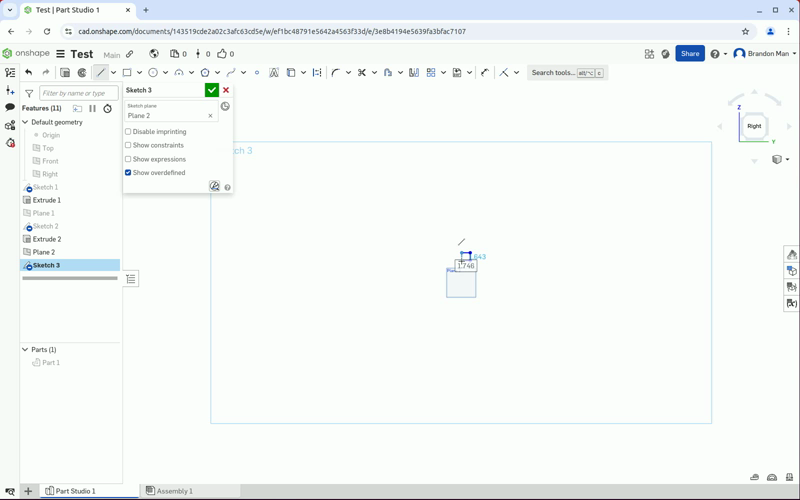
key(esc)
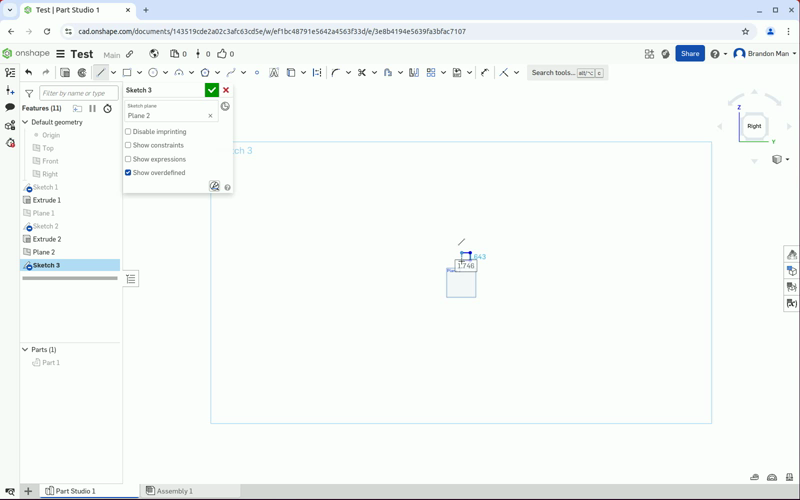
mouse_move(469, 259)
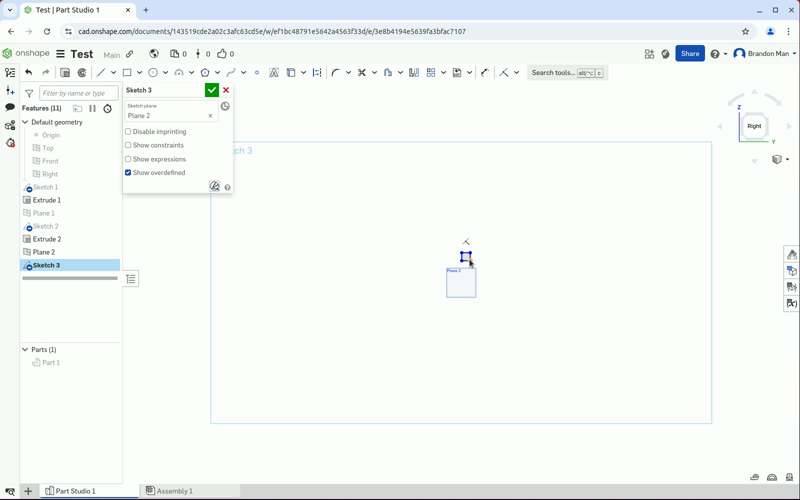
scroll(6)
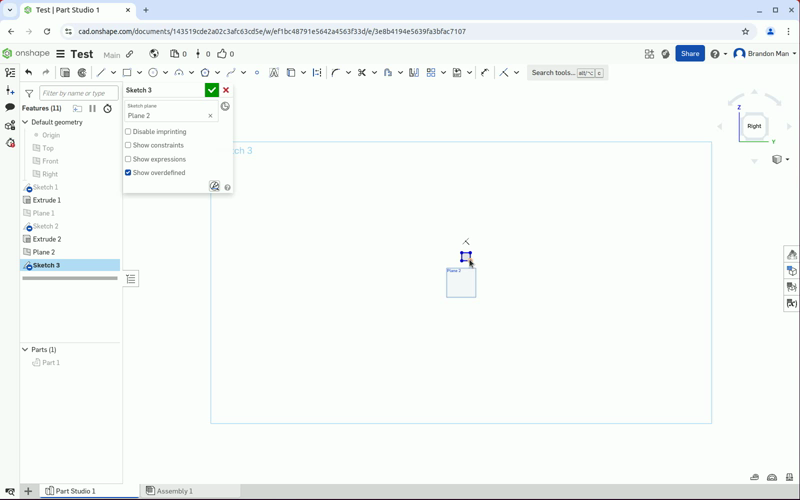
scroll(6)
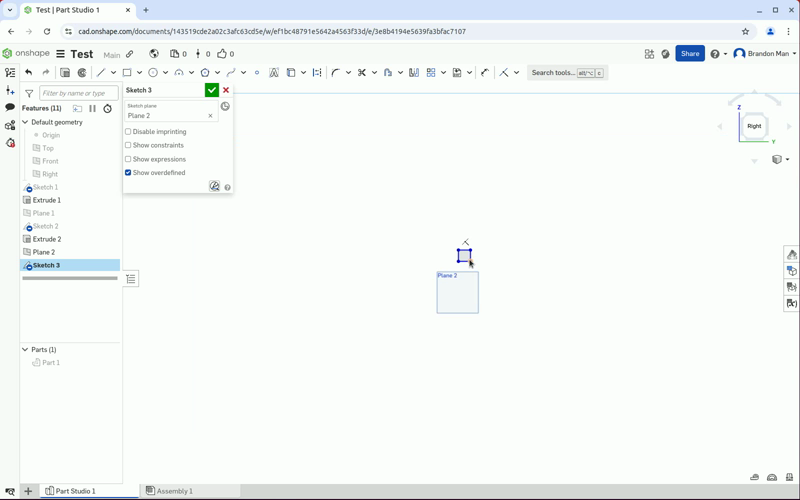
scroll(6)
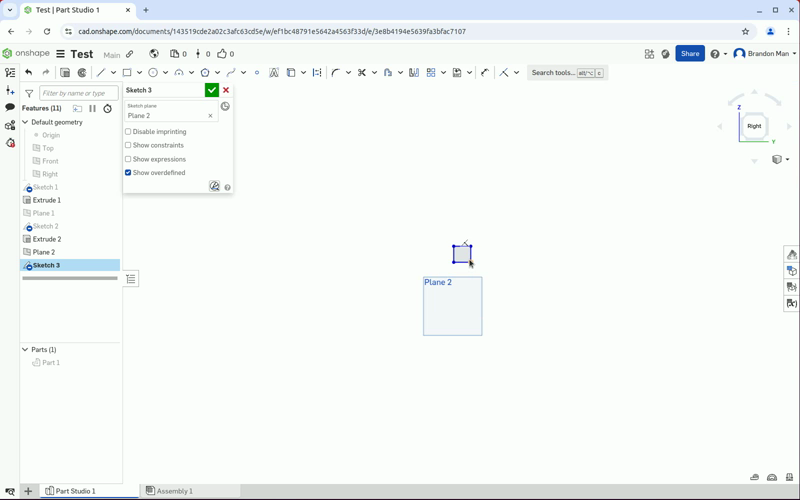
scroll(6)
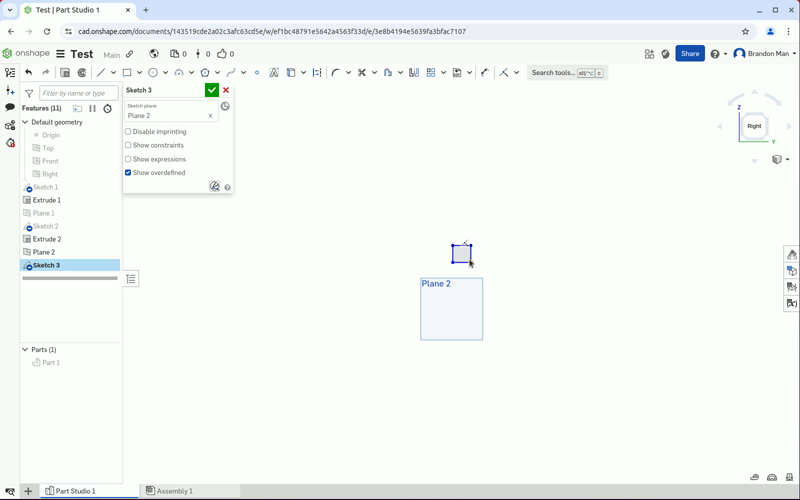
scroll(6)
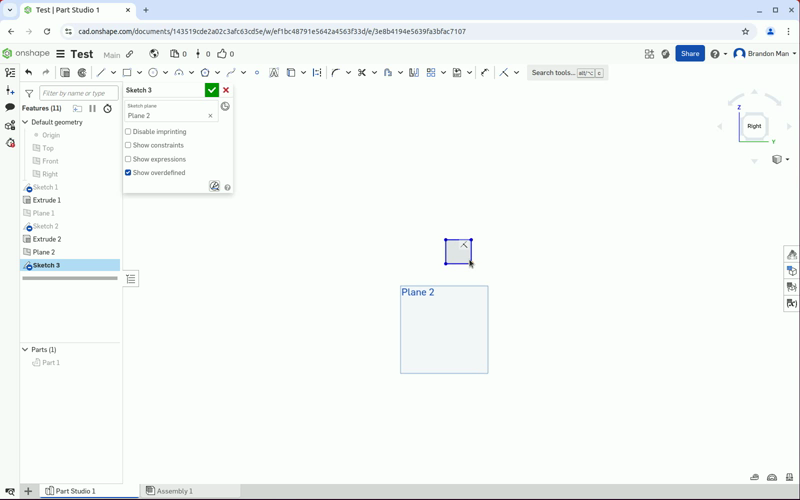
scroll(6)
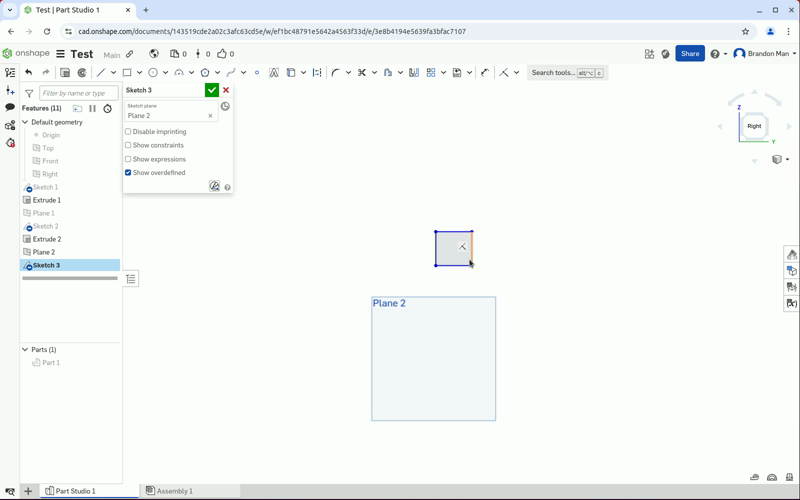
scroll(6)
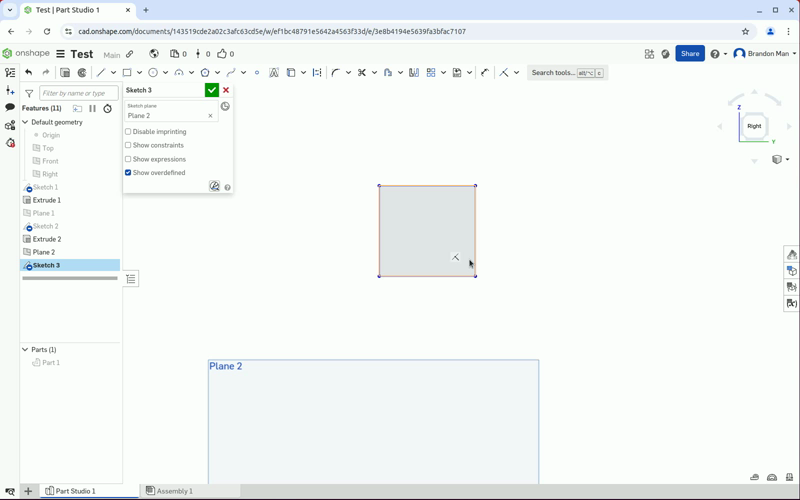
click(469, 259)
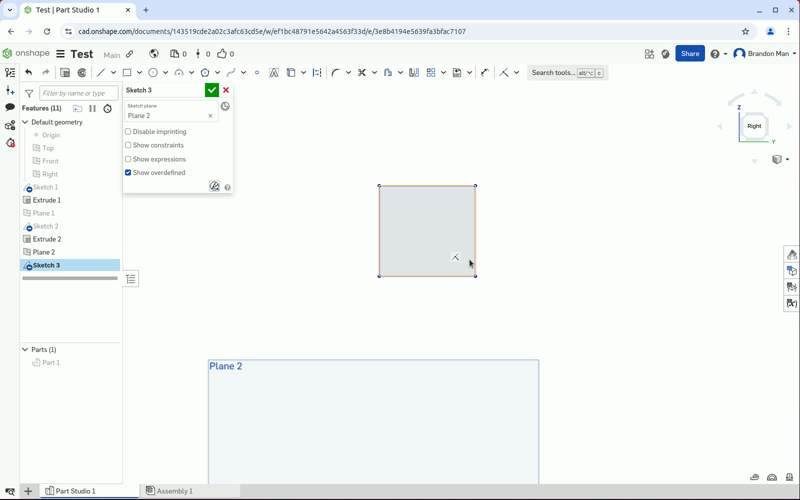
scroll(-6)
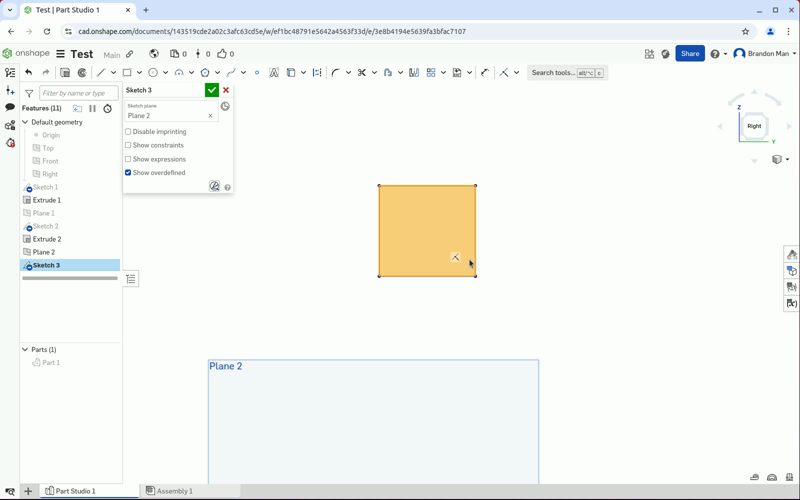
scroll(-6)
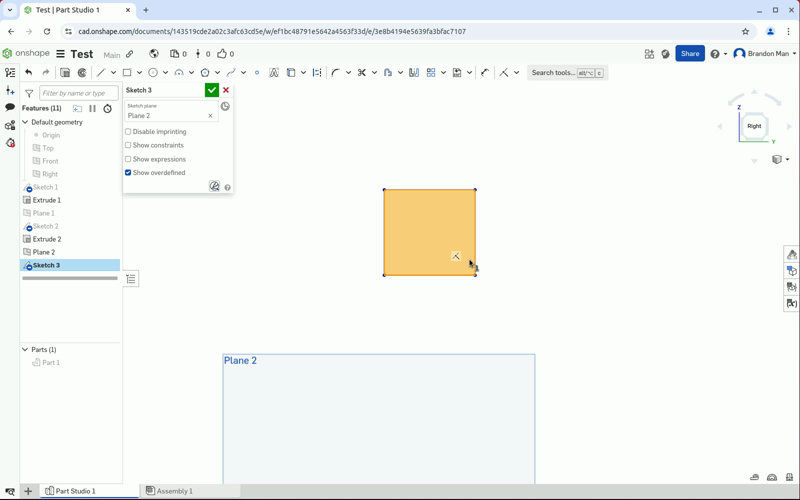
scroll(-6)
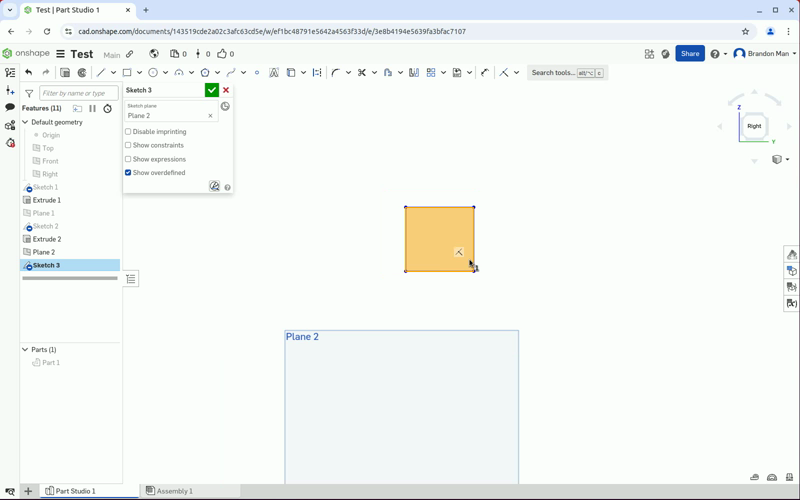
scroll(-6)
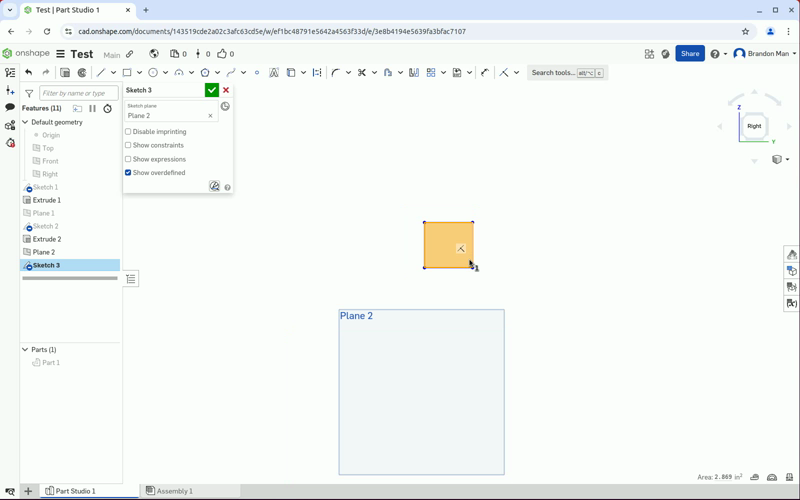
scroll(-6)
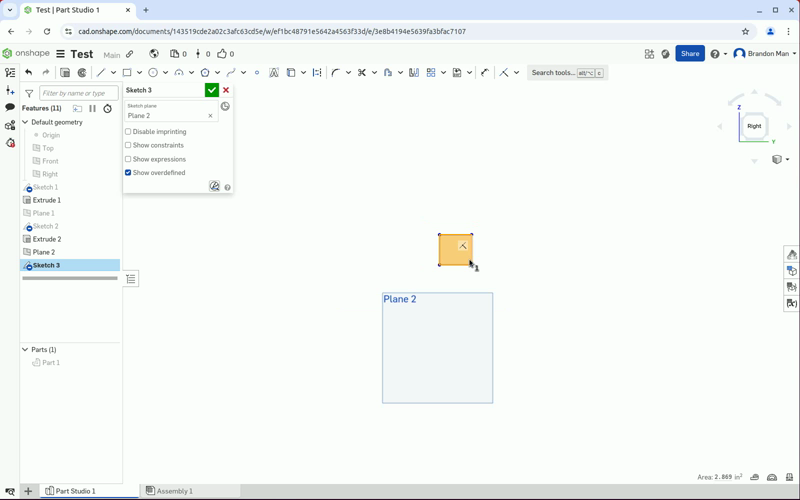
scroll(-6)
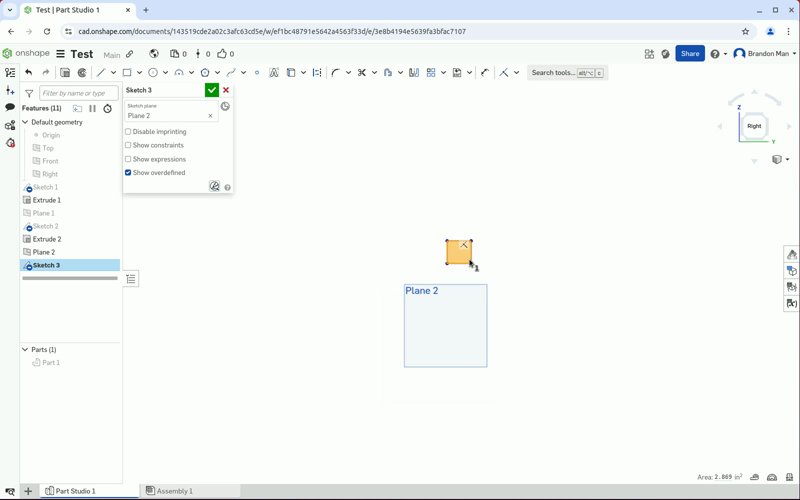
scroll(-6)
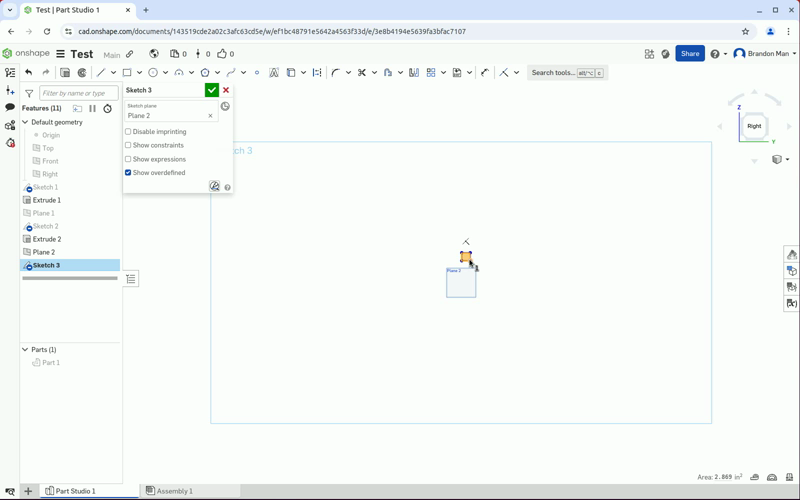
mouse_move(73, 352)
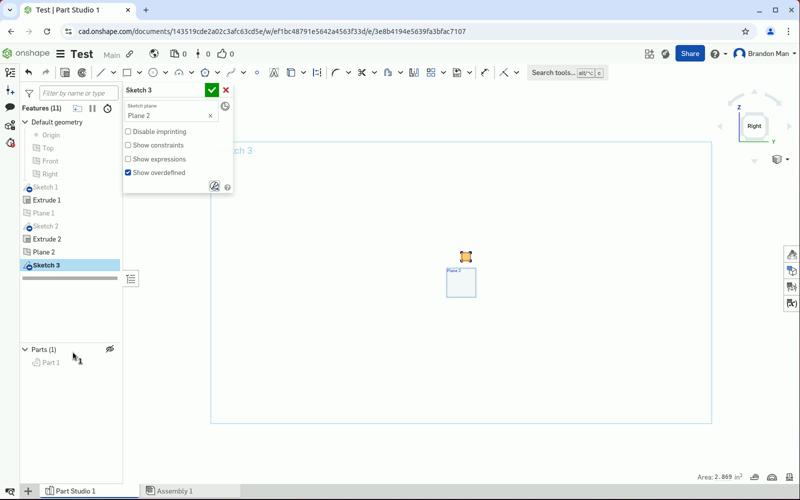
key(shift+y)
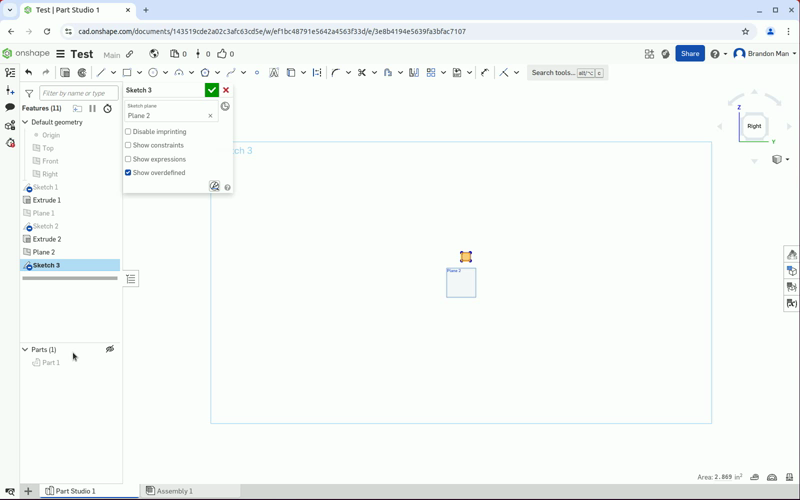
key(shift+e)
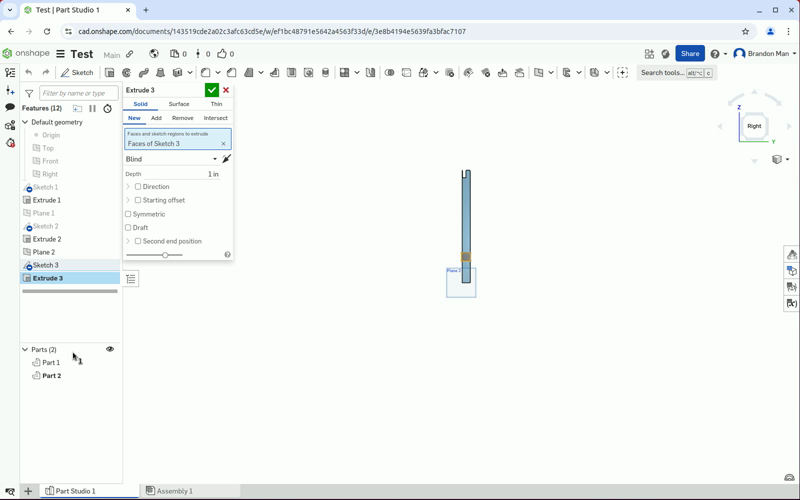
mouse_move(143, 106)
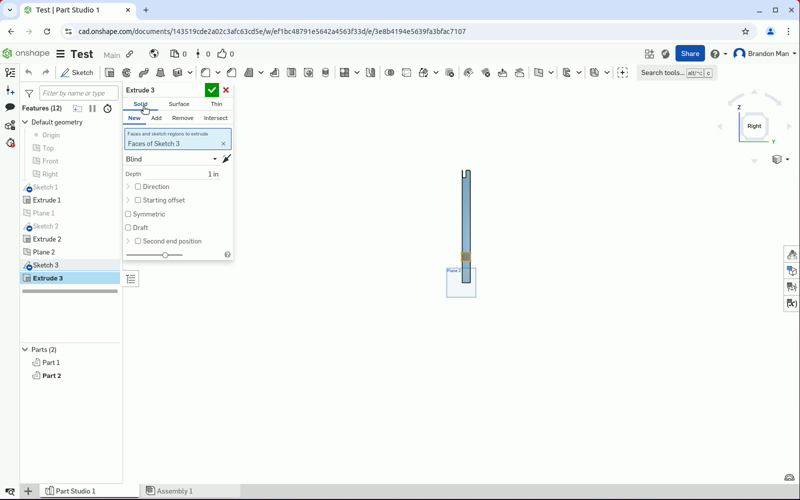
click(143, 106)
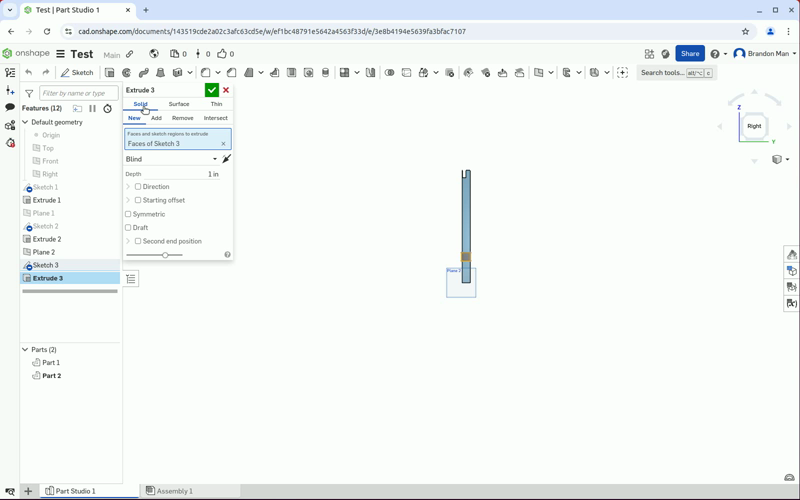
mouse_move(186, 120)
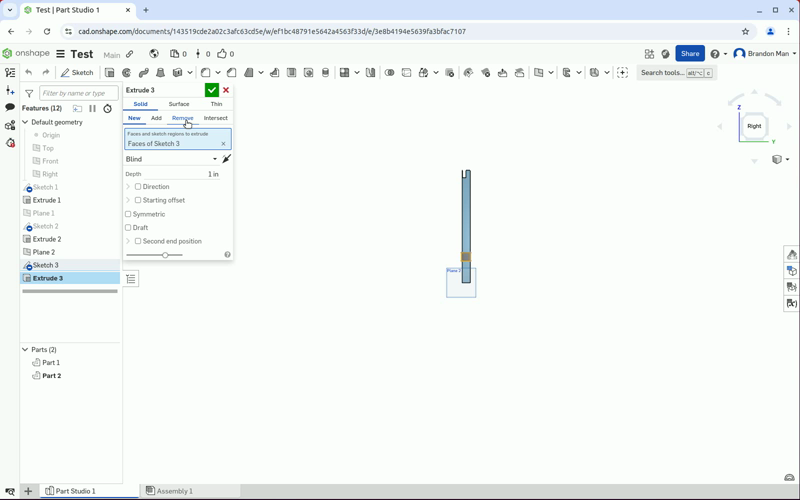
click(186, 120)
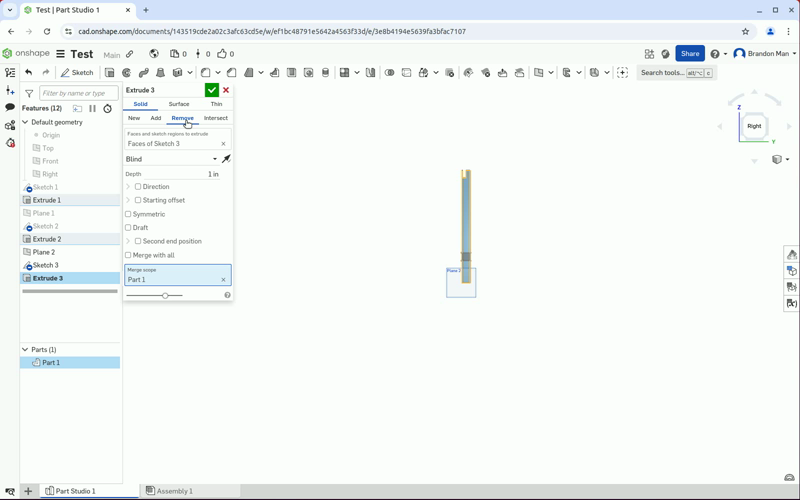
key(tab, 4)
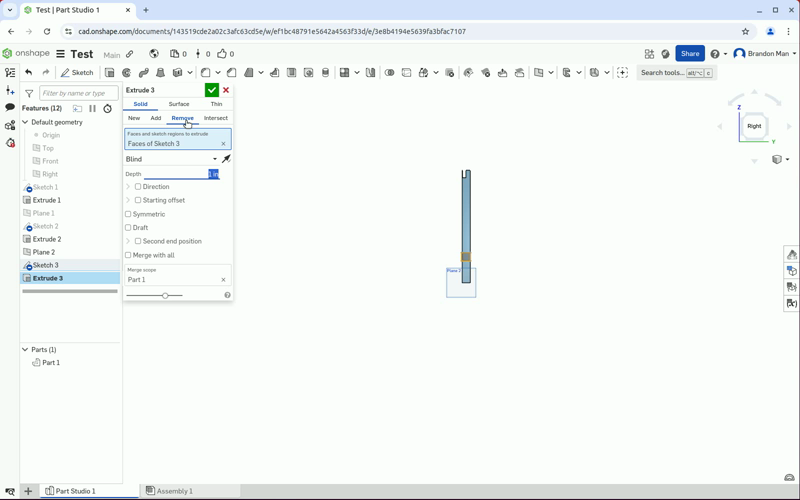
text(0.722)
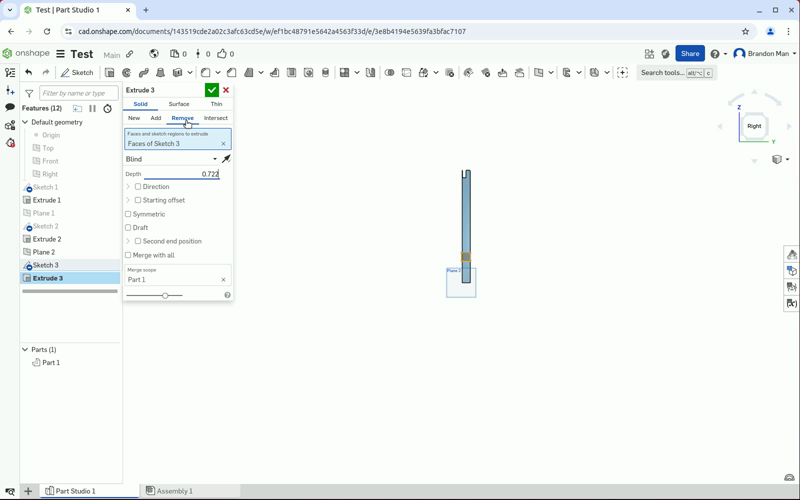
key(tab, 6)
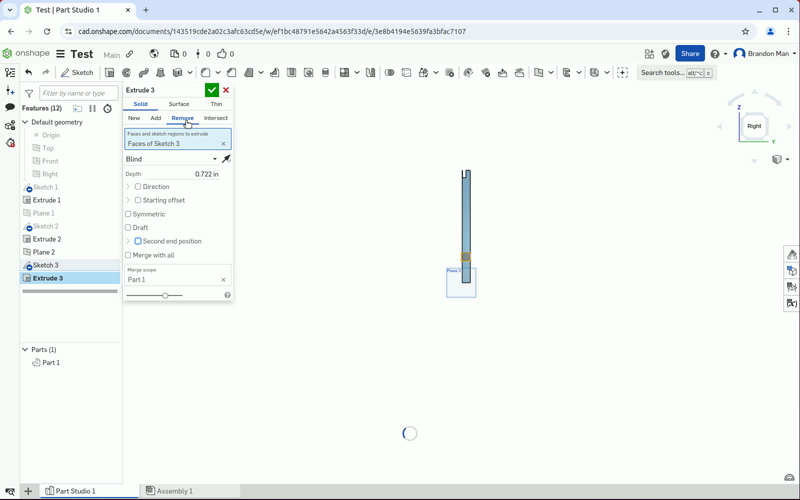
key(space)
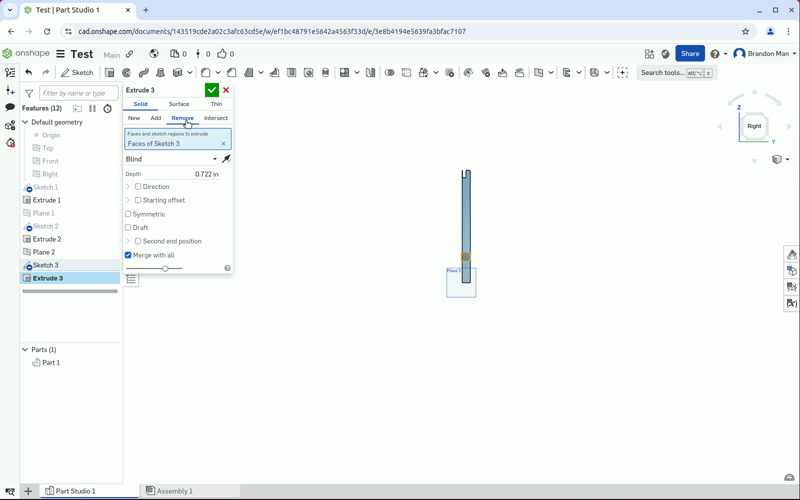
key(enter)
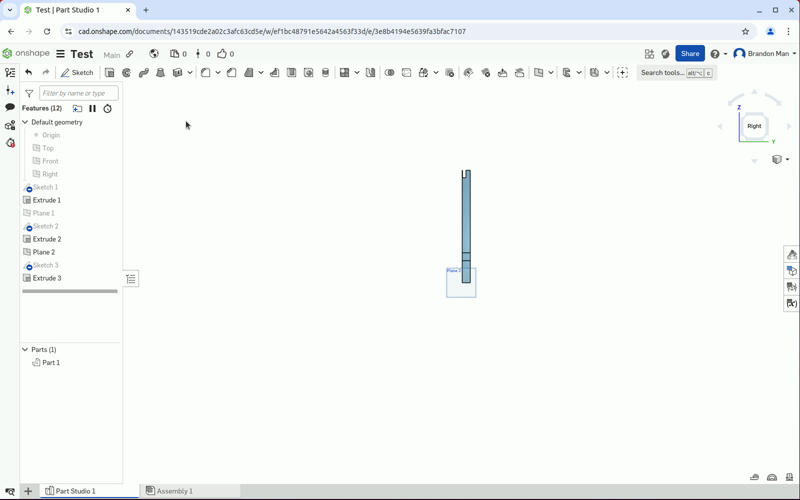
key(shift+h)
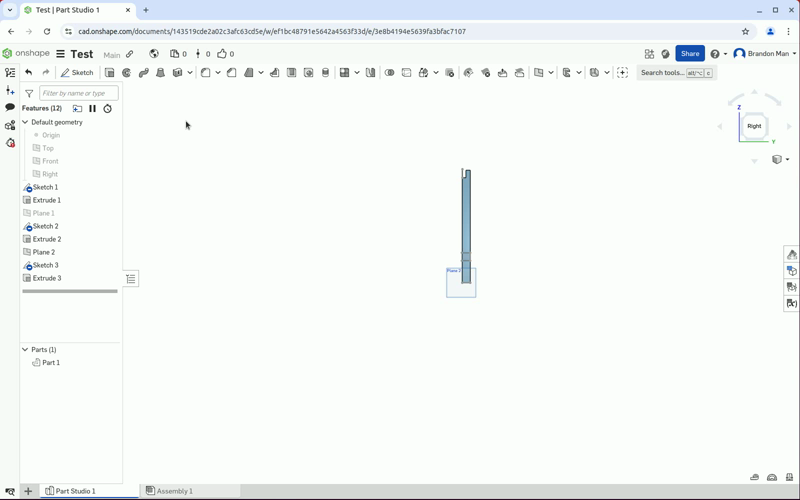
key(shift+h)
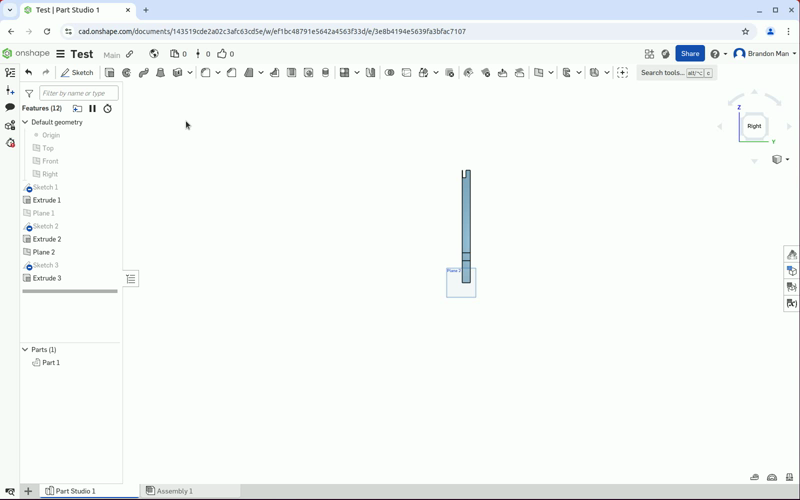
mouse_move(73, 189)
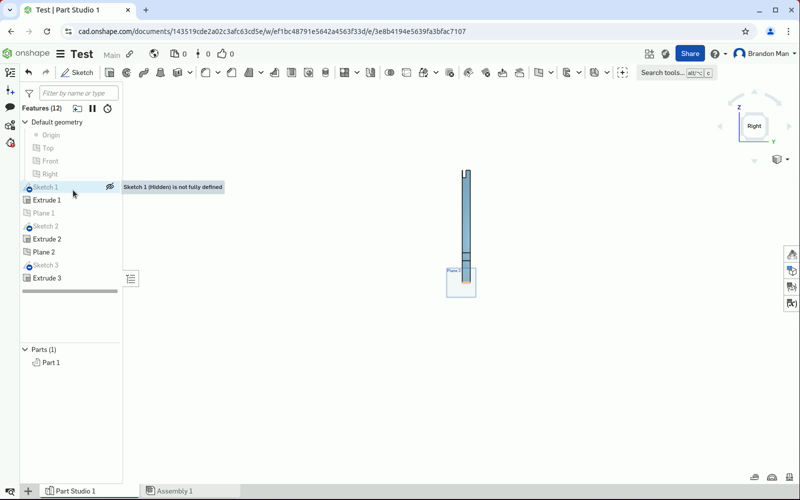
click(73, 189)
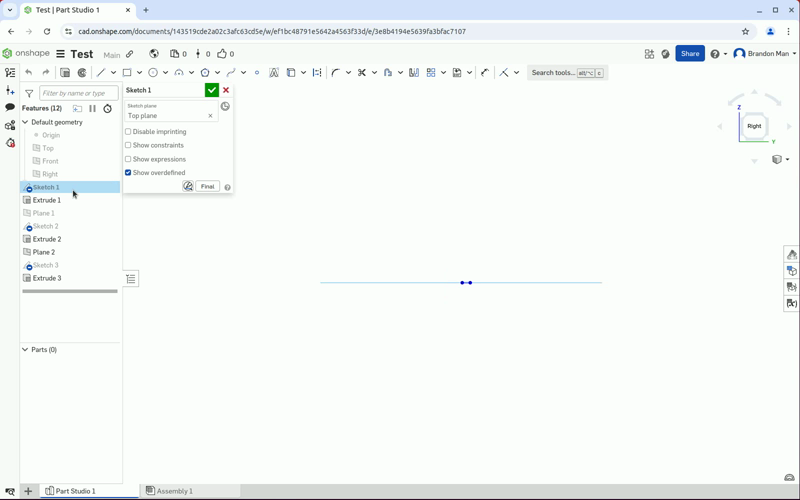
mouse_move(229, 92)
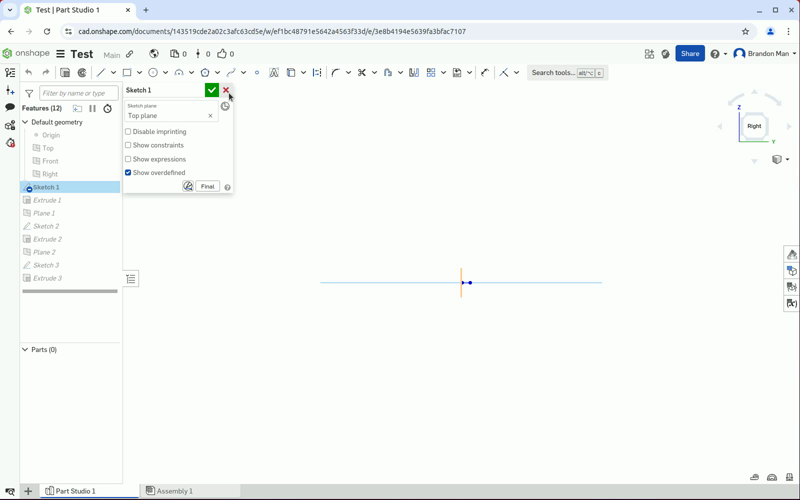
click(229, 92)
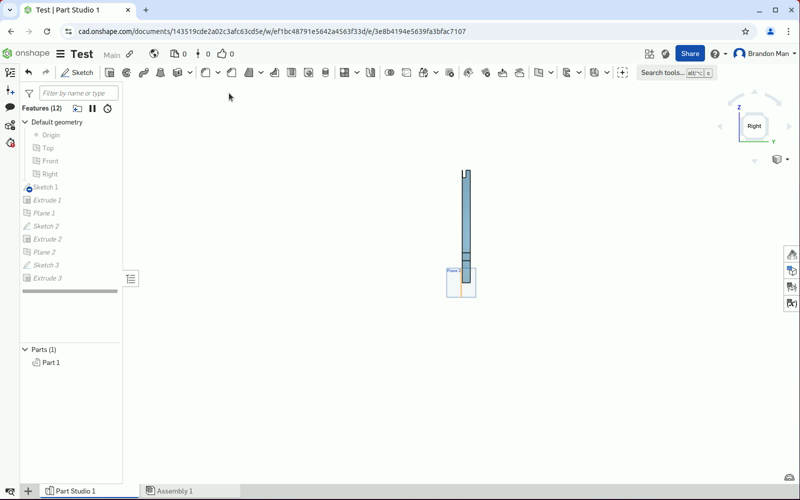
mouse_move(73, 352)
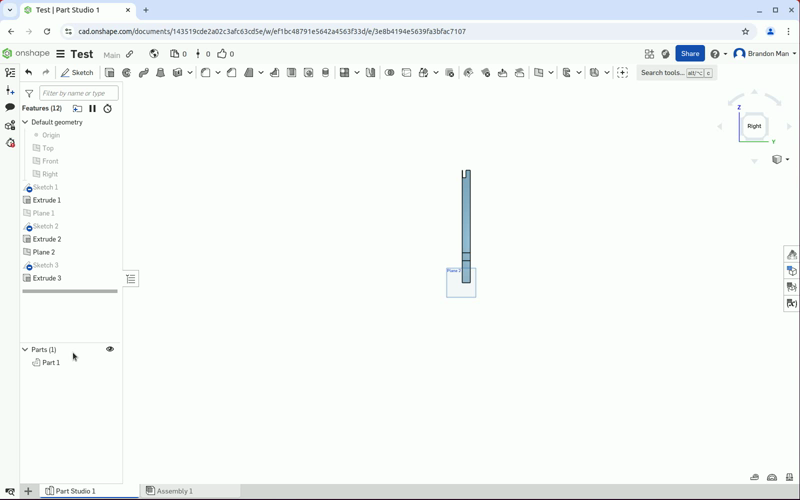
key(y)
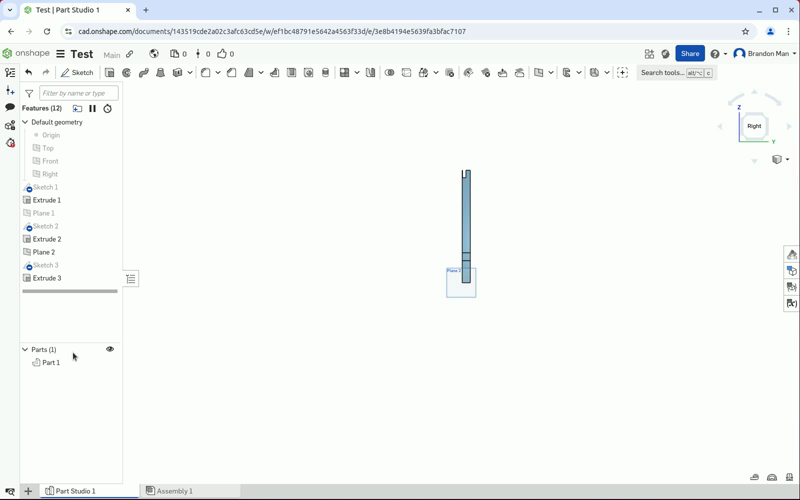
key(shift+p)
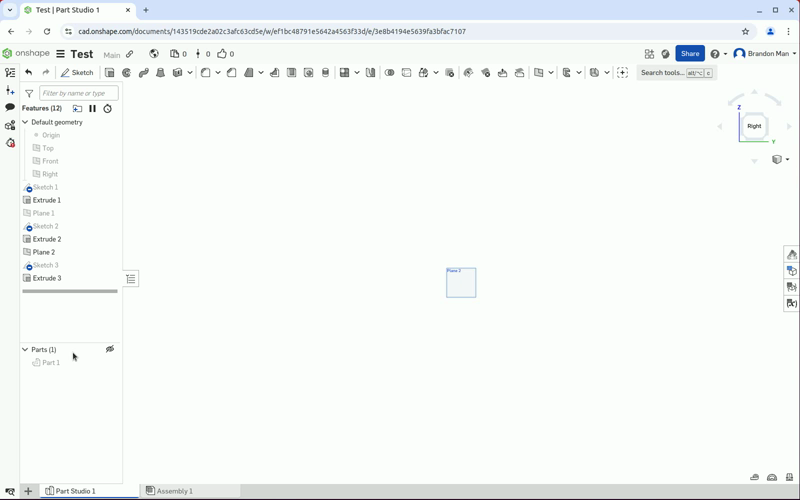
key(space)
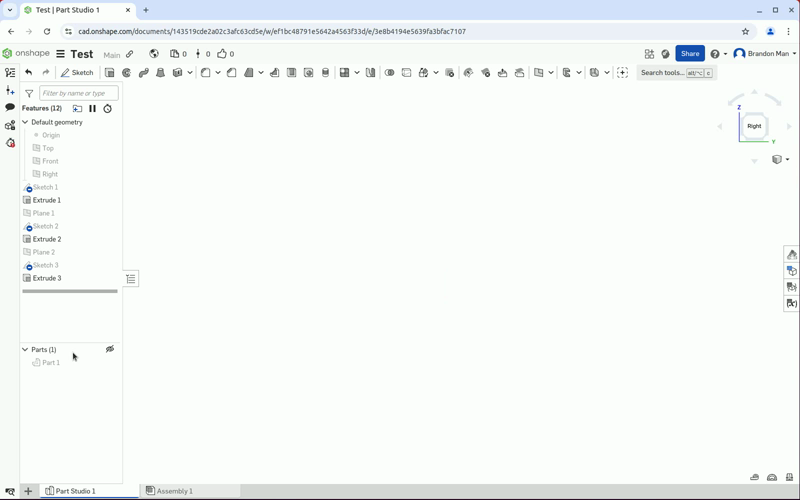
key_down(shift)
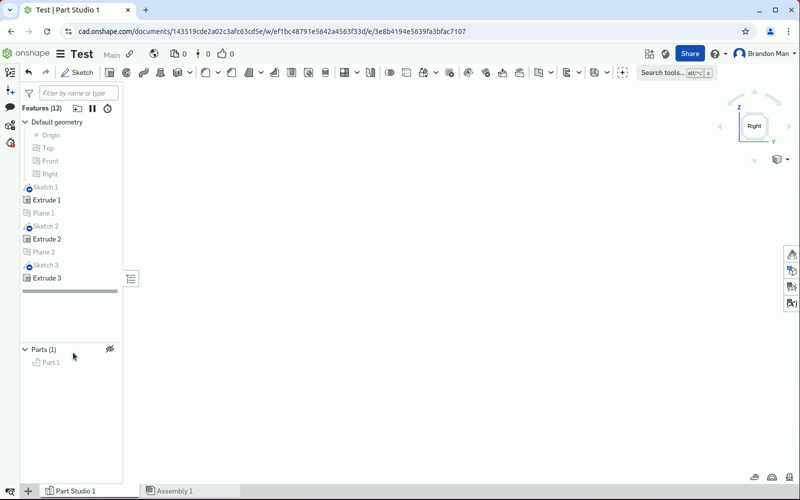
key(right)
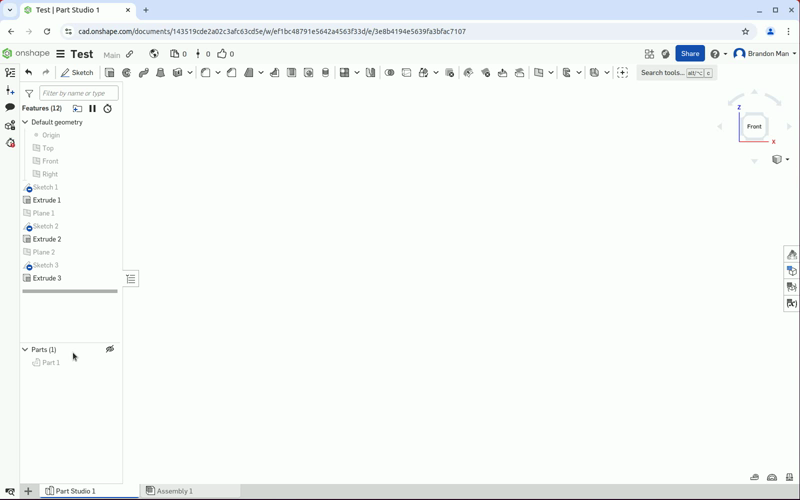
key_up(shift)
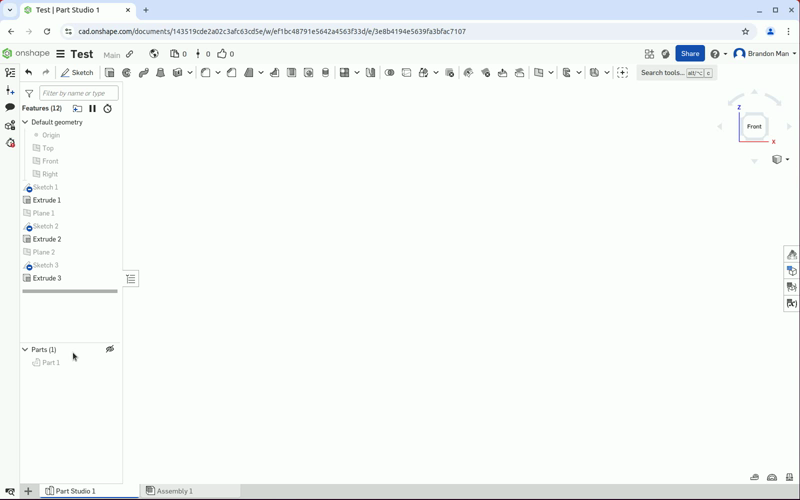
mouse_move(73, 352)
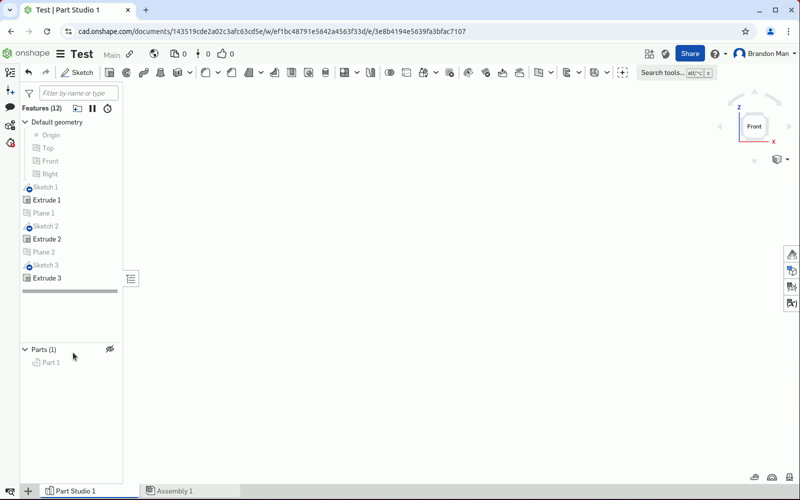
key(shift+y)
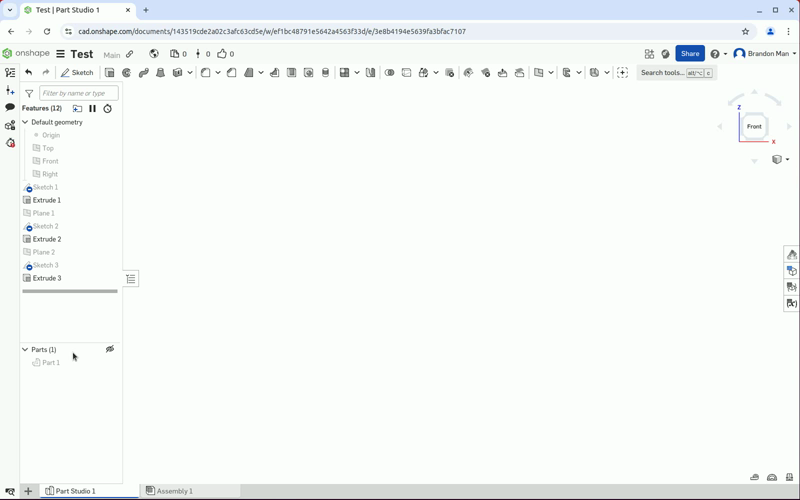
key(shift+s)
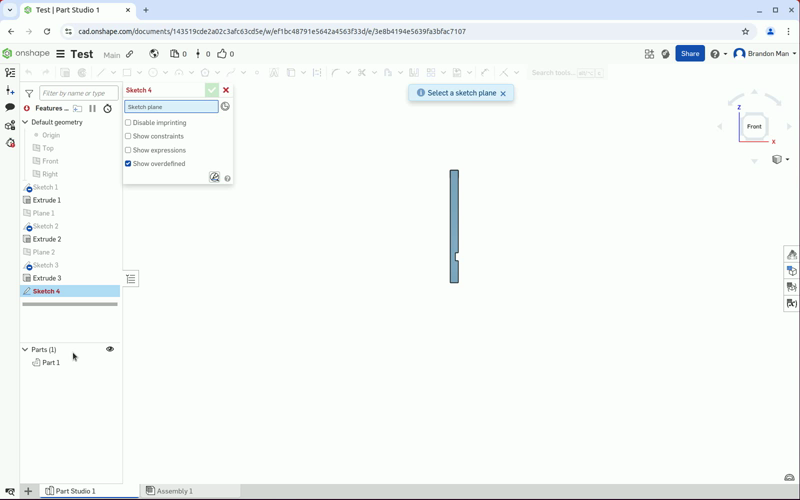
mouse_move(73, 215)
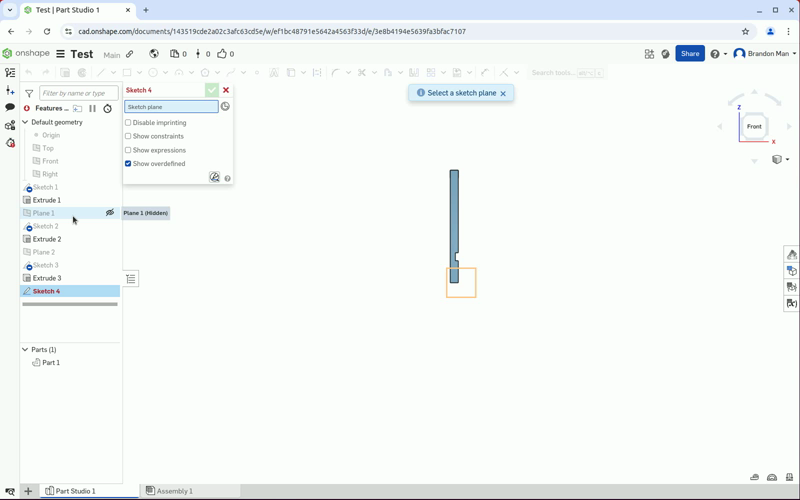
click(73, 215)
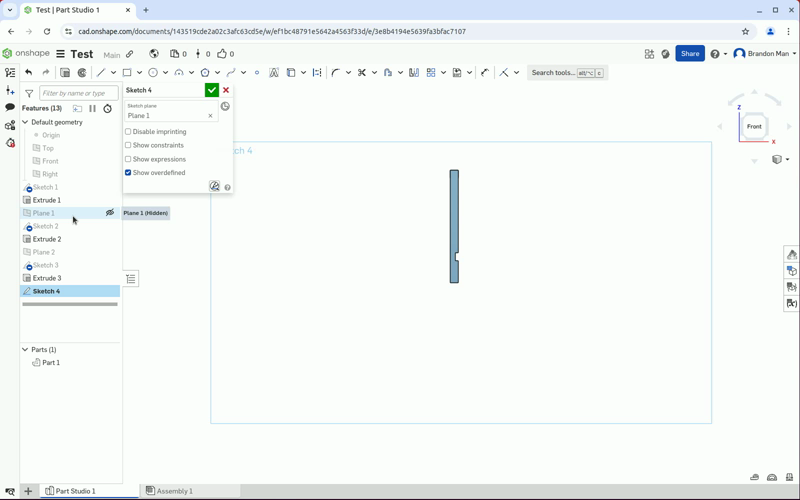
mouse_move(73, 352)
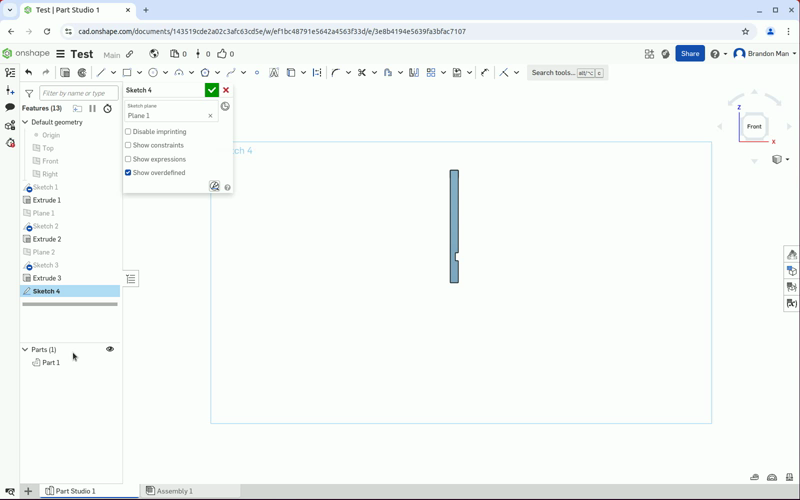
key(y)
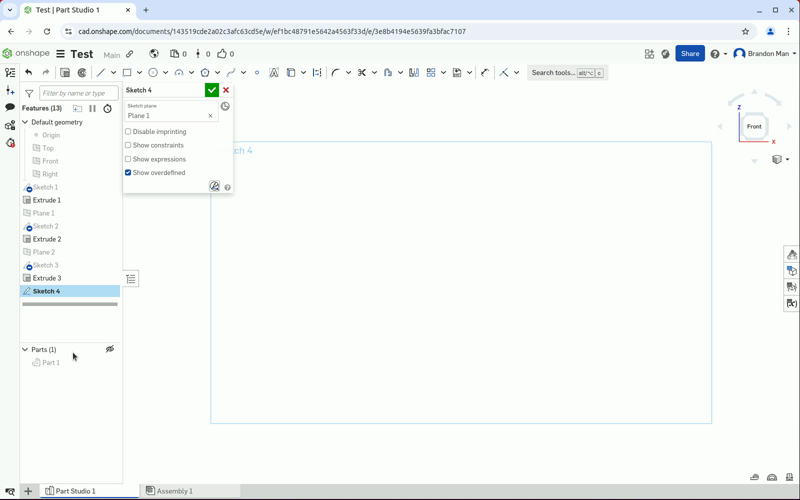
key(l)
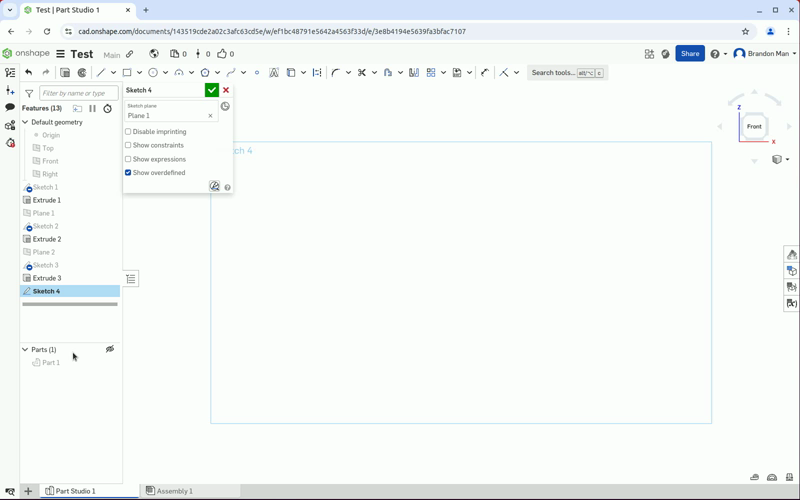
key_down(shift)
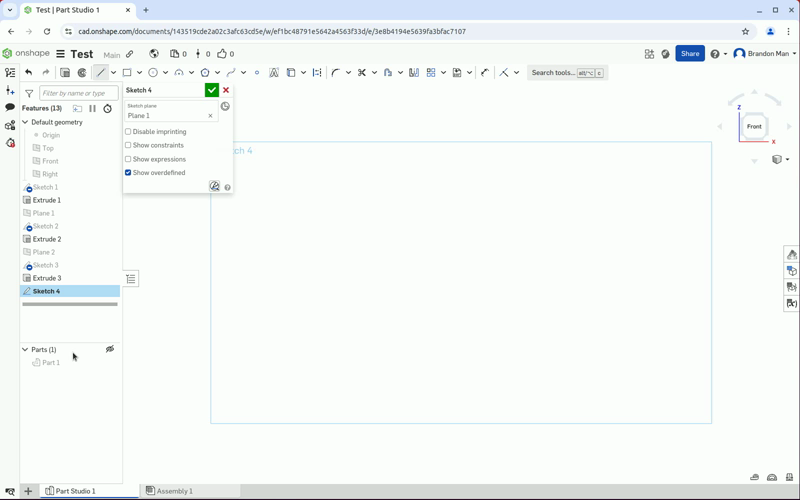
mouse_move(450, 251)
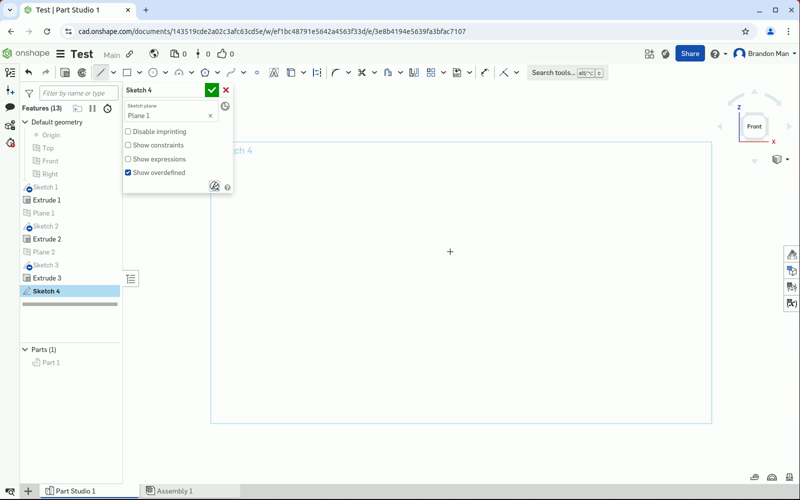
click(450, 251)
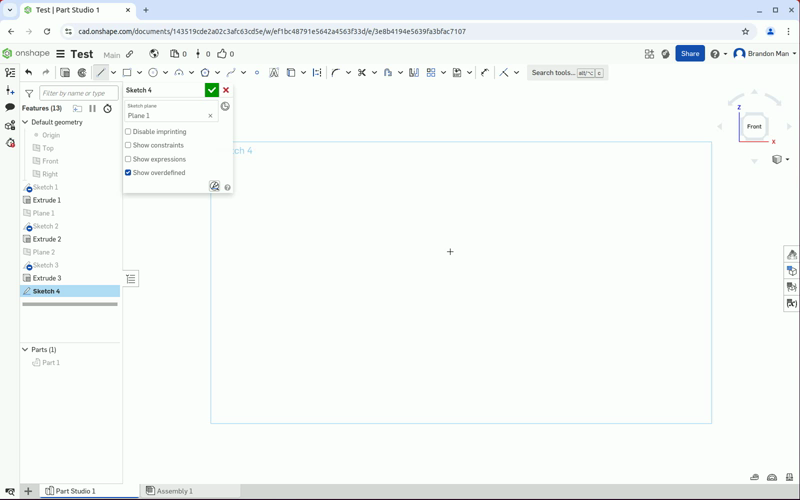
key_up(shift)
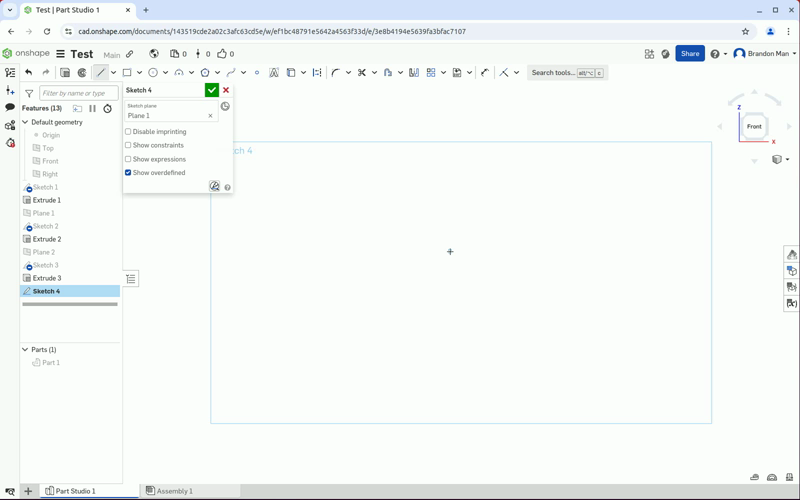
key_down(shift)
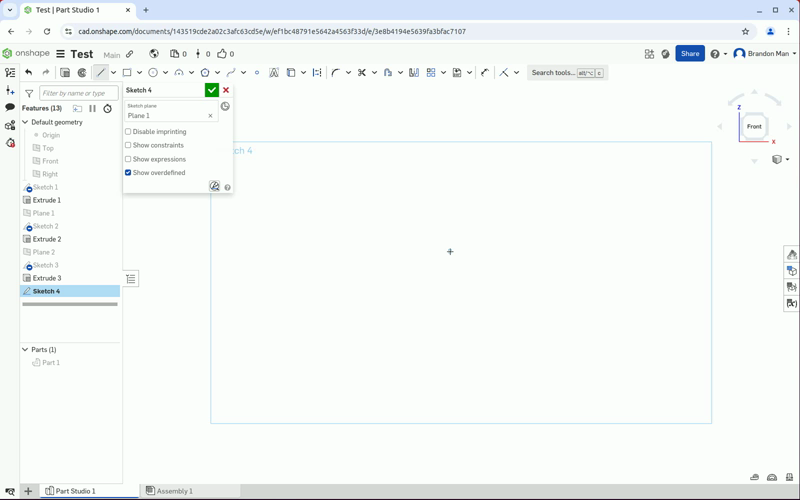
mouse_move(480, 251)
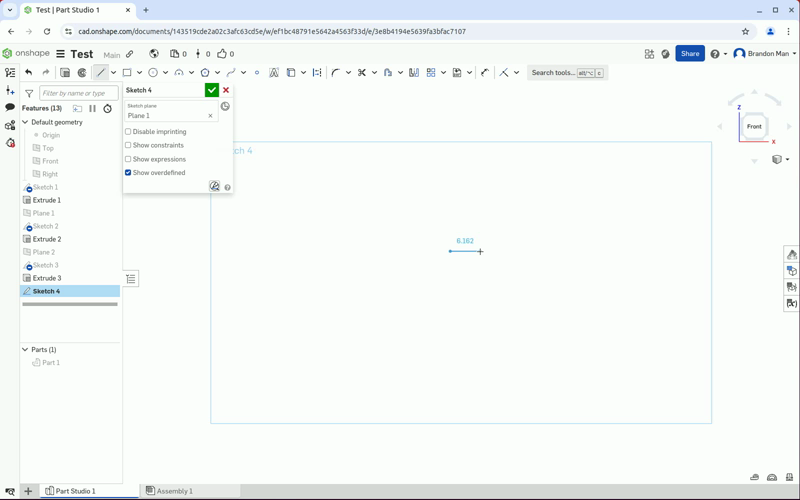
mouse_move(458, 251)
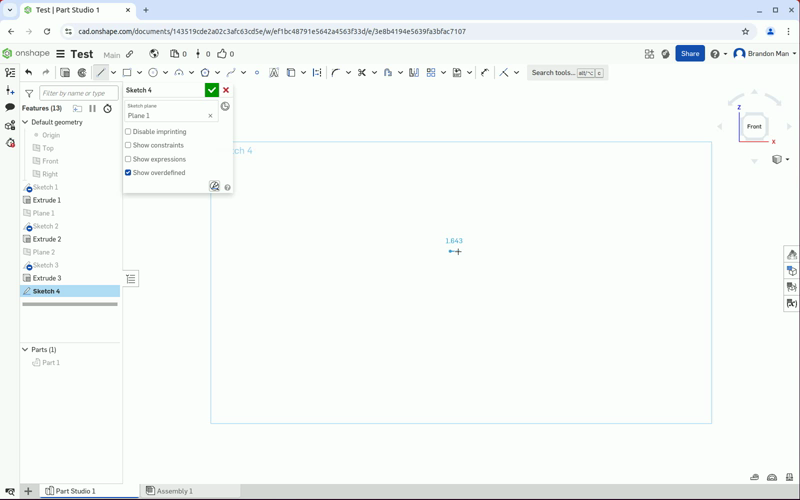
click(458, 251)
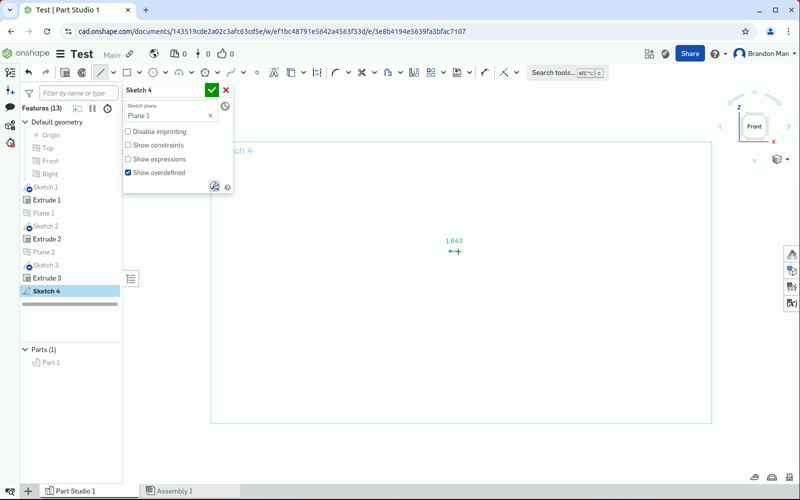
key_up(shift)
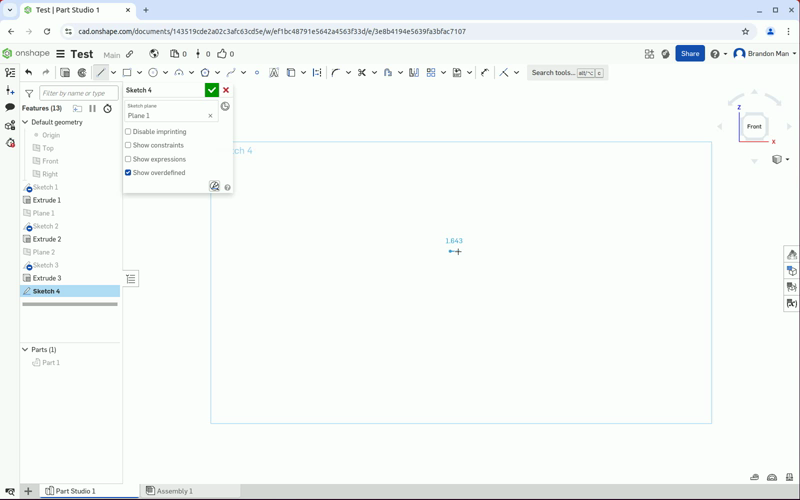
key_down(shift)
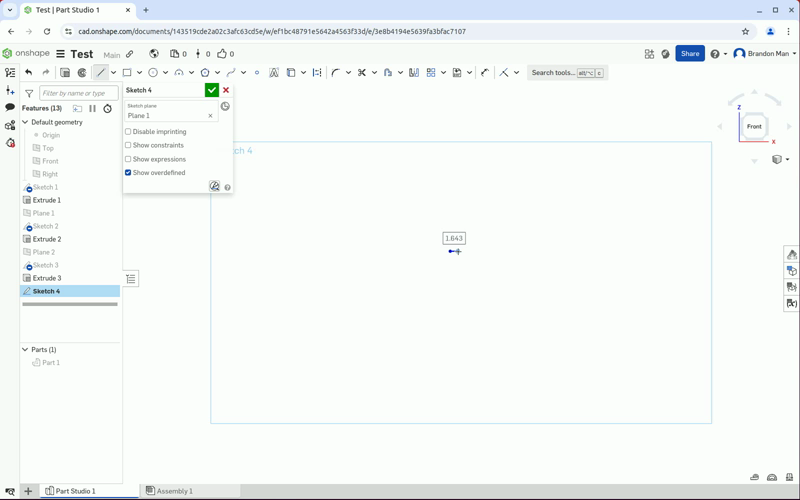
mouse_move(488, 251)
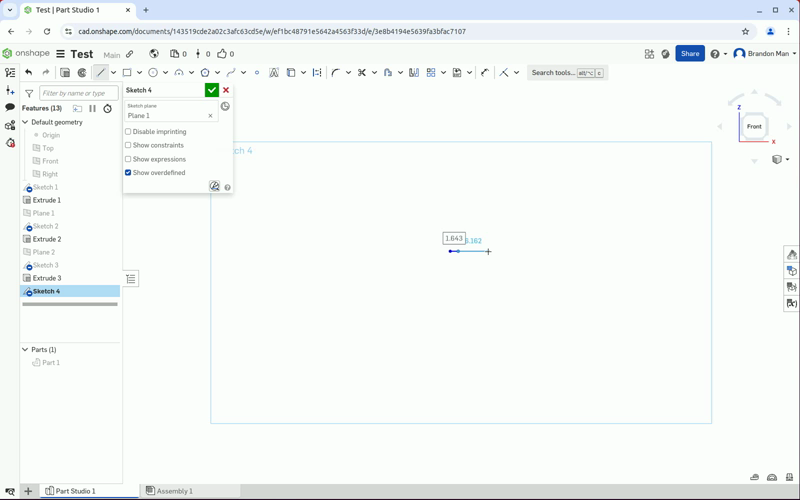
mouse_move(458, 243)
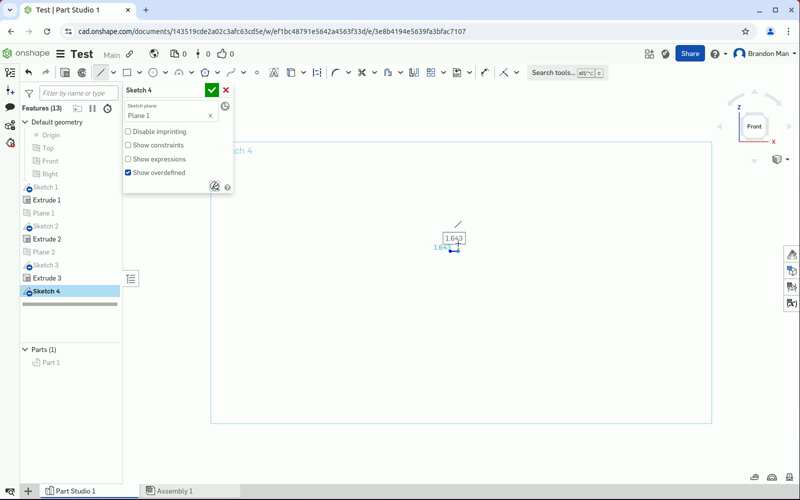
click(458, 243)
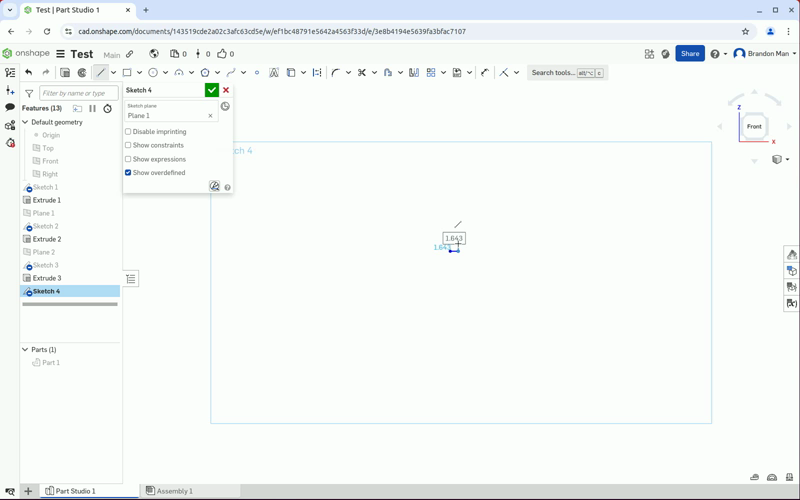
key_up(shift)
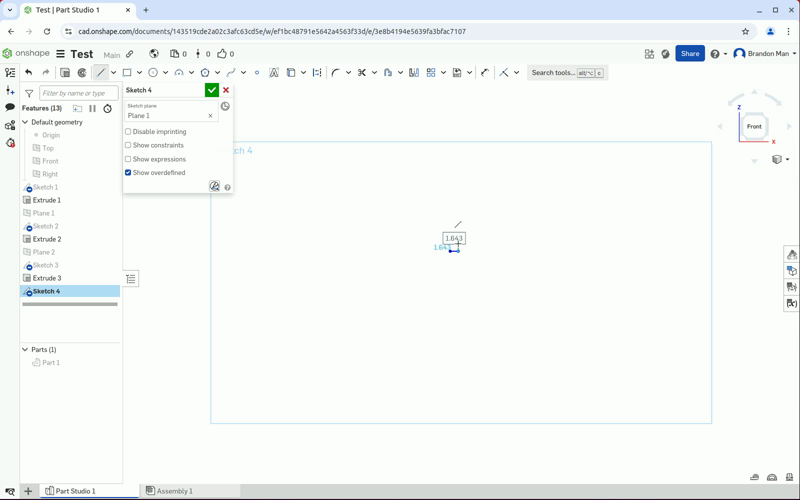
key_down(shift)
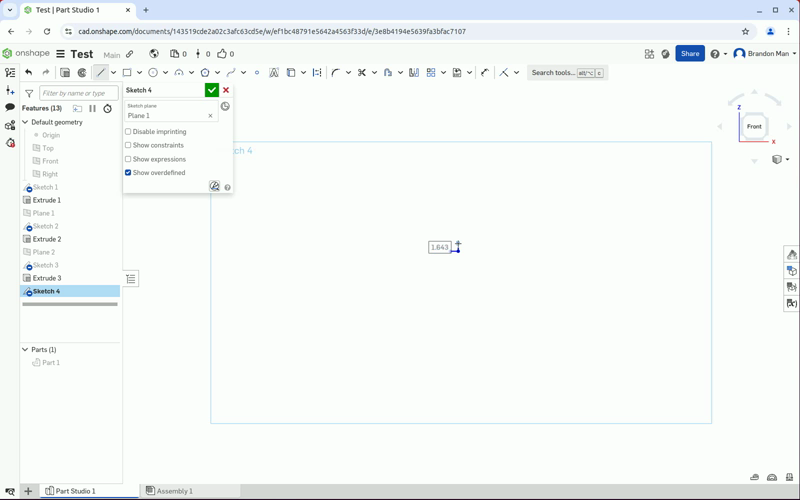
mouse_move(488, 243)
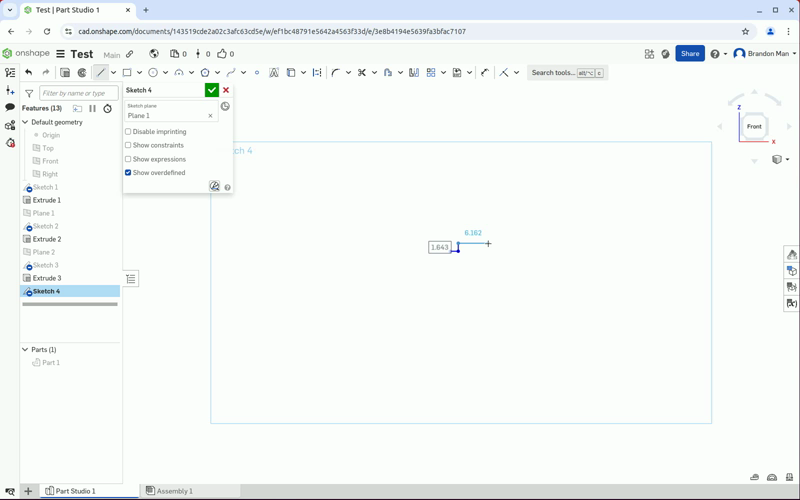
mouse_move(450, 243)
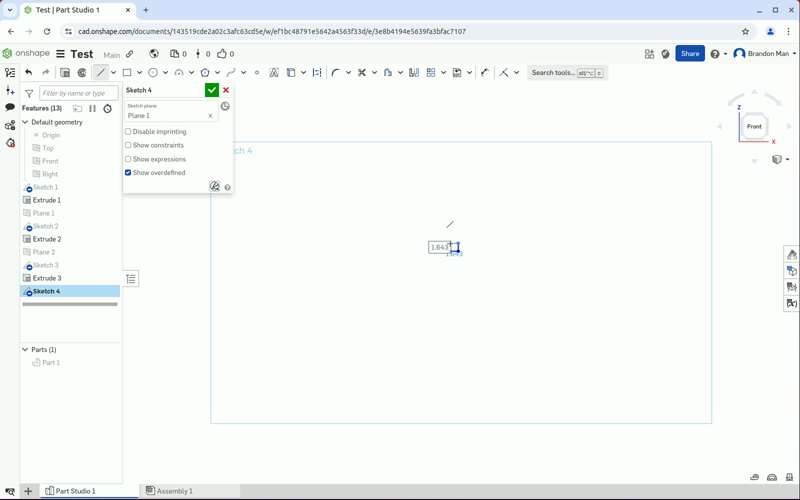
click(450, 243)
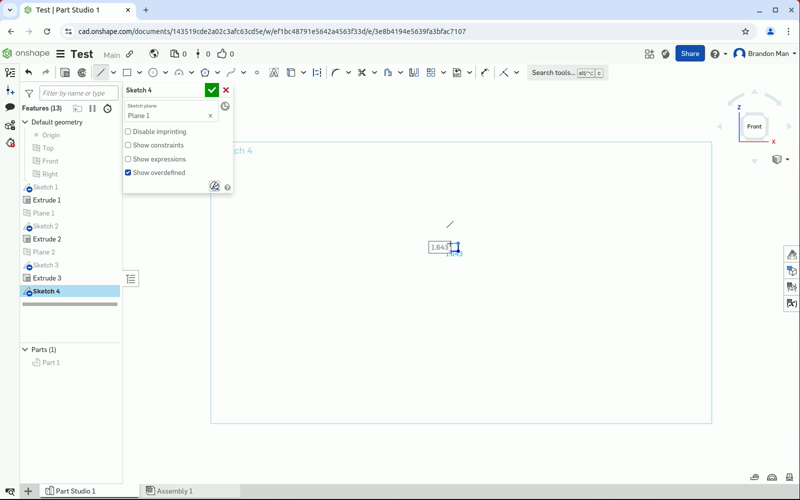
key_up(shift)
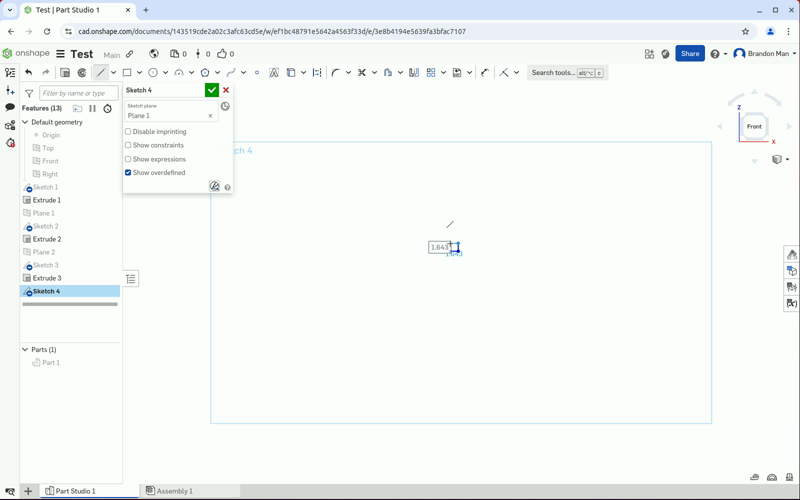
mouse_move(480, 243)
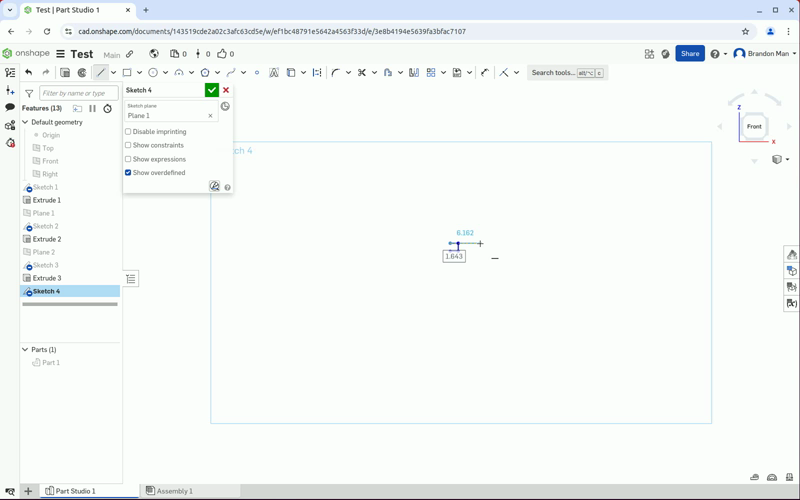
key_down(shift)
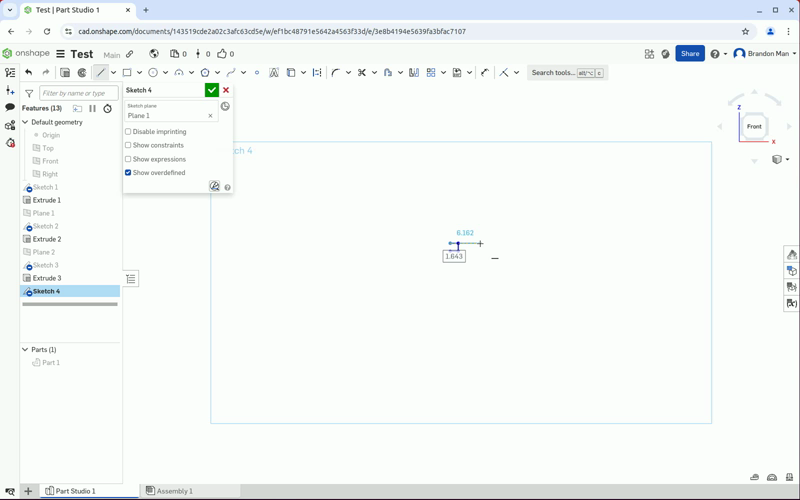
mouse_move(450, 251)
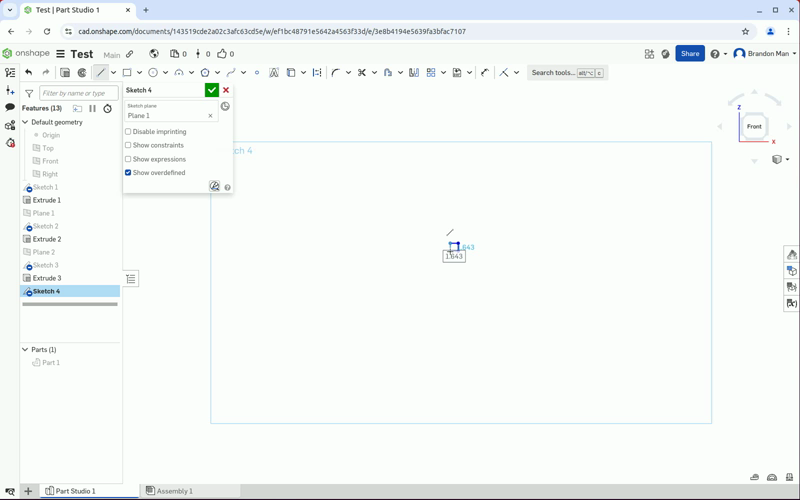
key_up(shift)
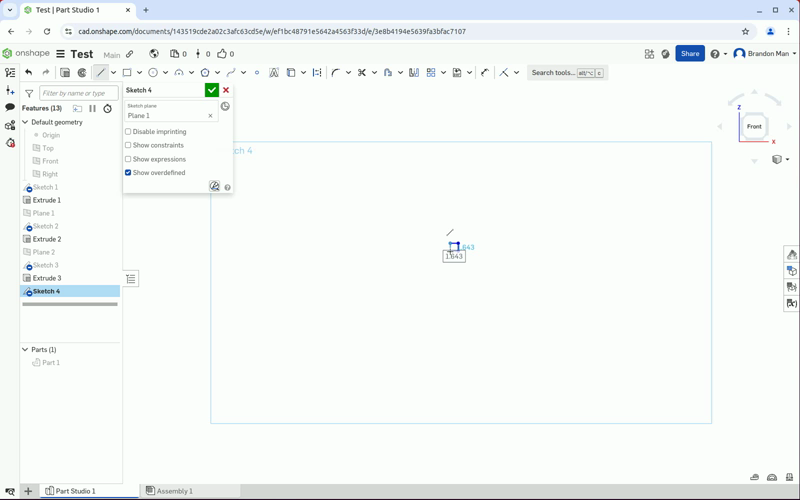
click(450, 251)
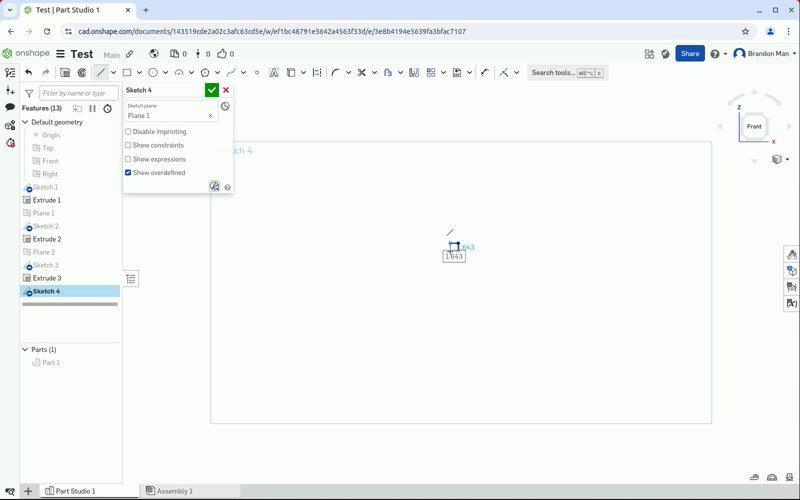
key(esc)
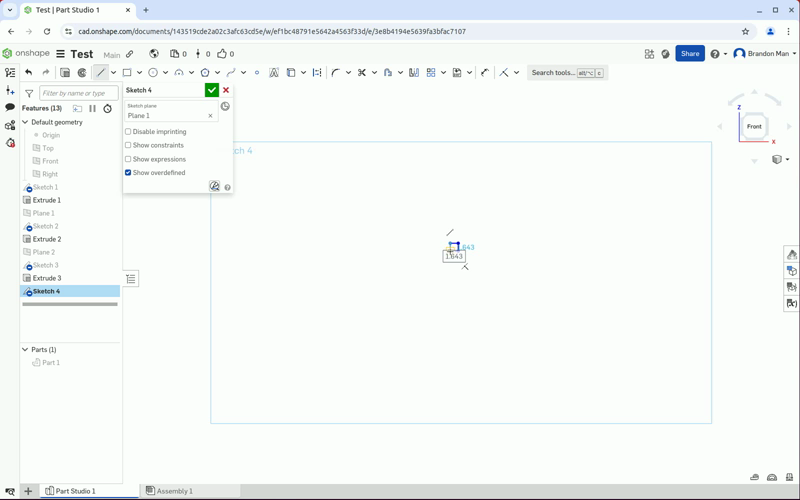
mouse_move(457, 246)
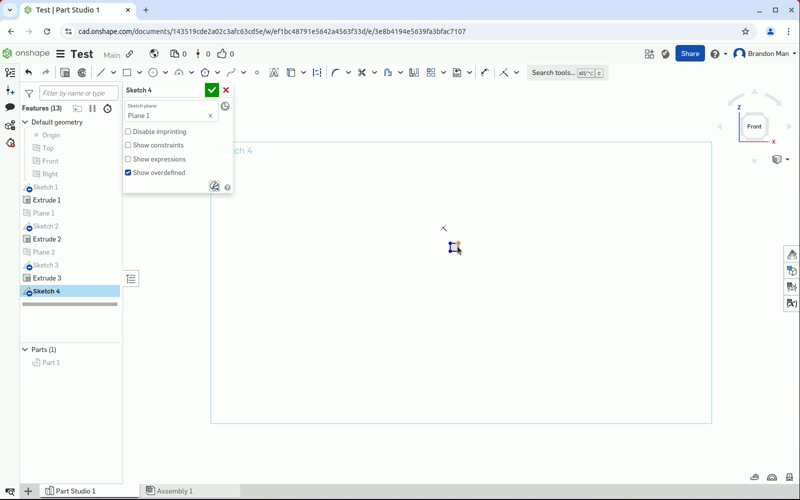
scroll(6)
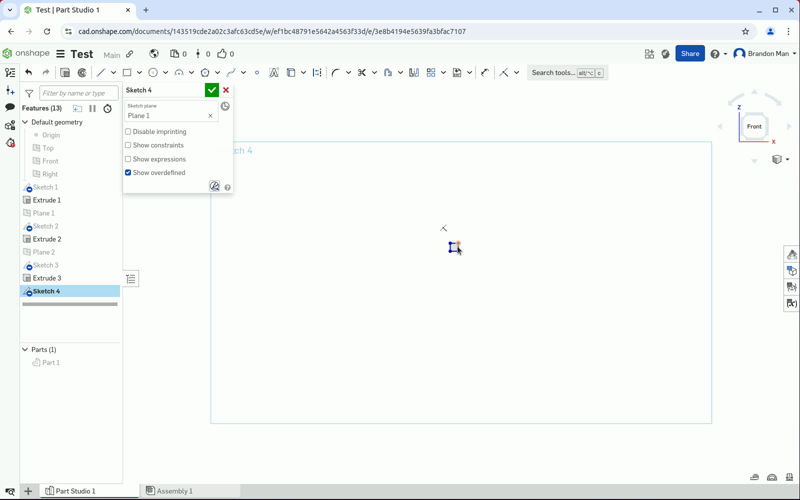
scroll(6)
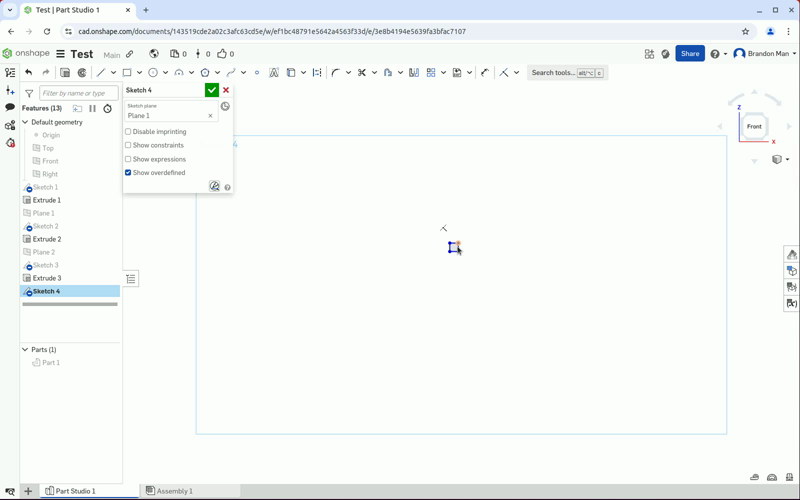
scroll(6)
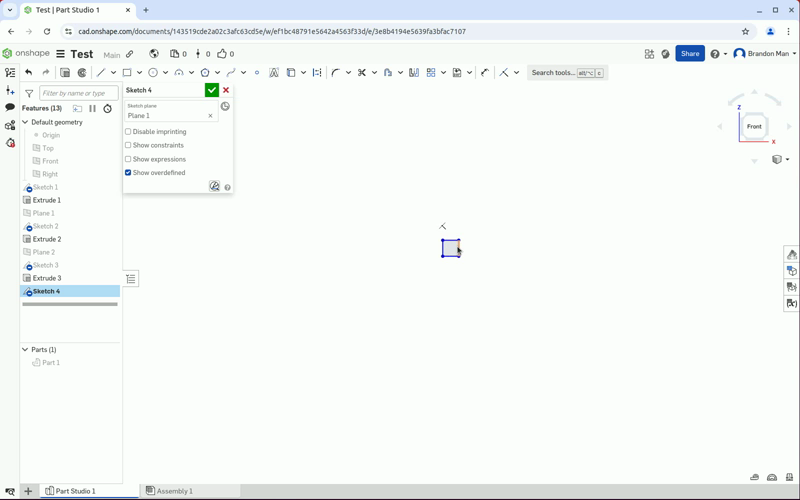
scroll(6)
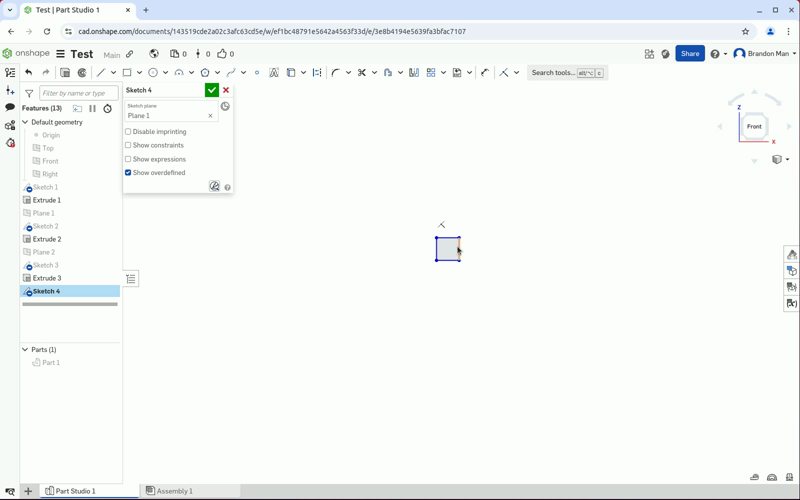
scroll(6)
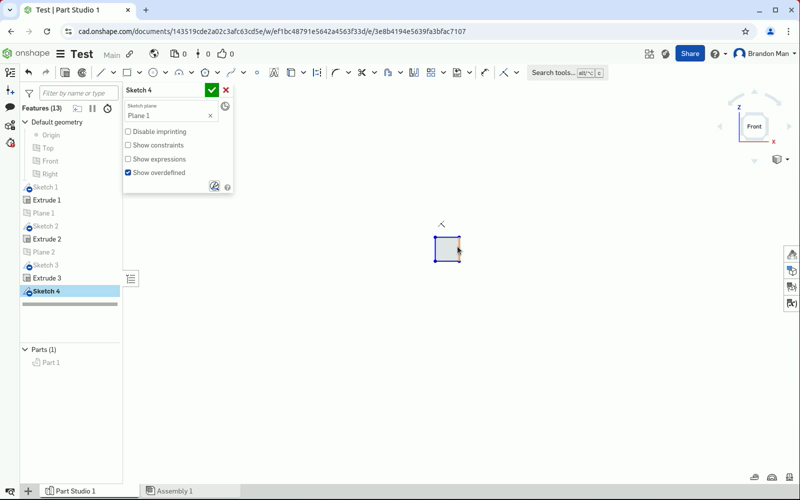
scroll(6)
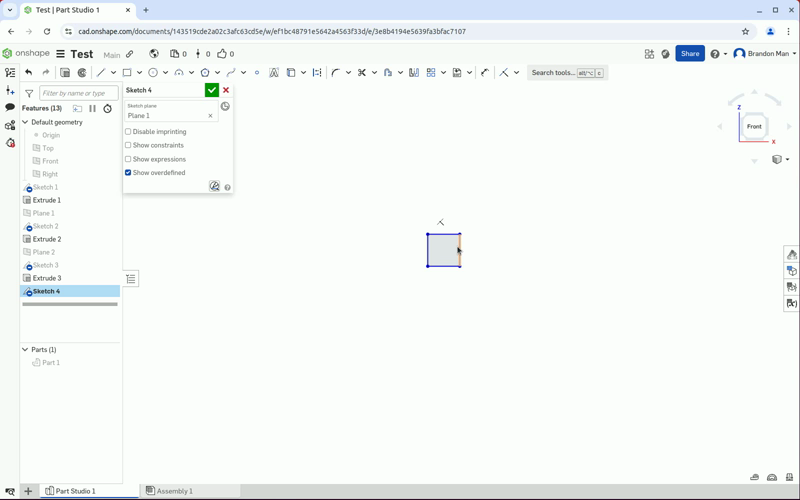
scroll(6)
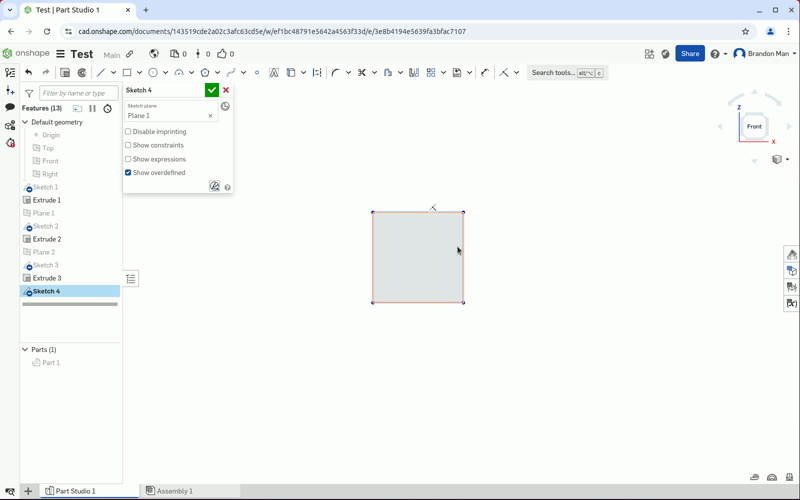
click(457, 246)
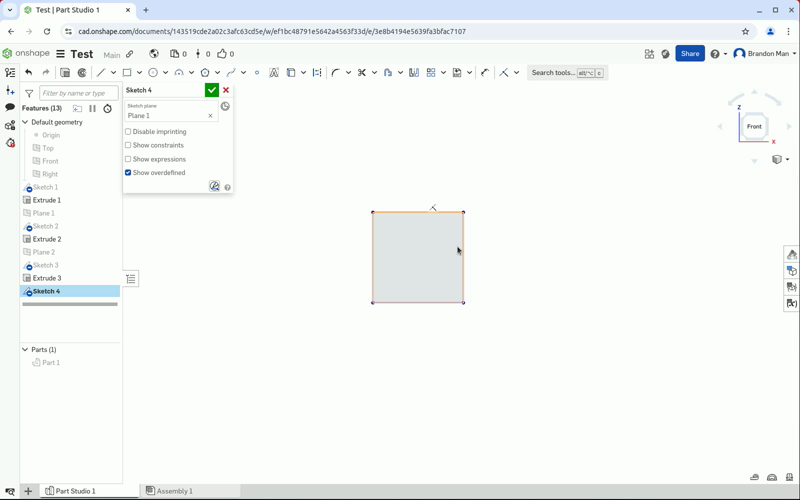
scroll(-6)
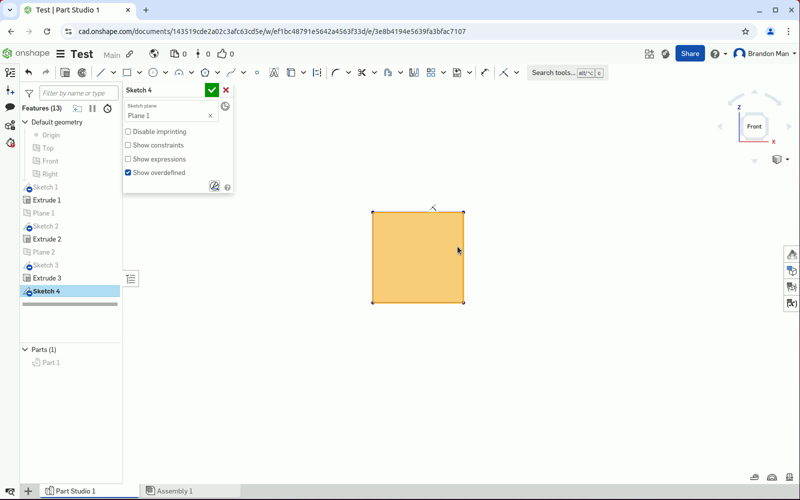
scroll(-6)
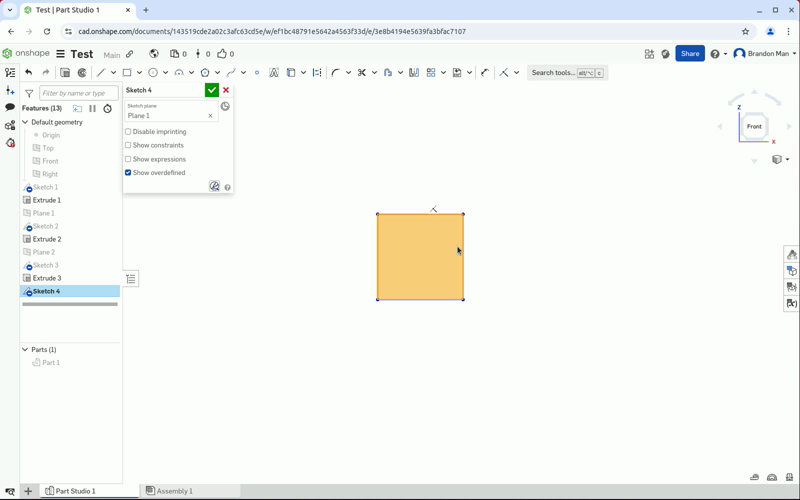
scroll(-6)
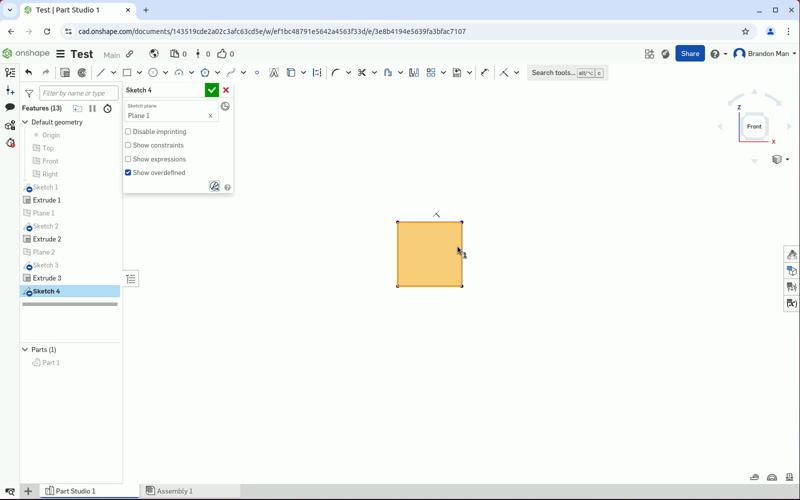
scroll(-6)
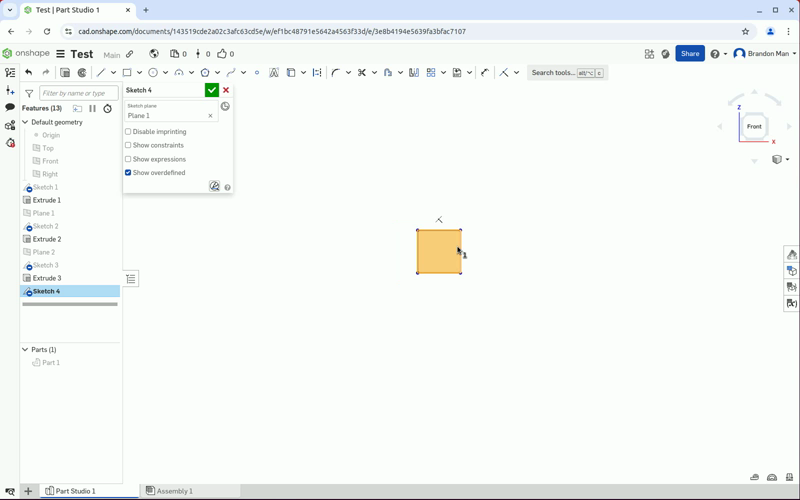
scroll(-6)
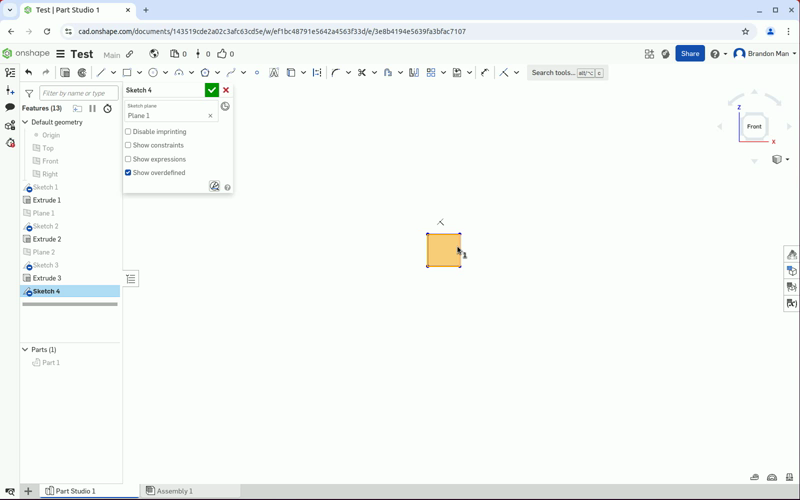
scroll(-6)
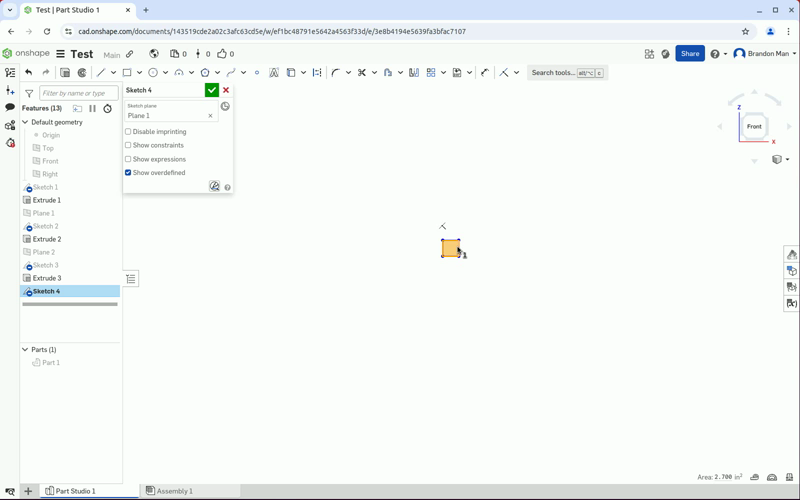
scroll(-6)
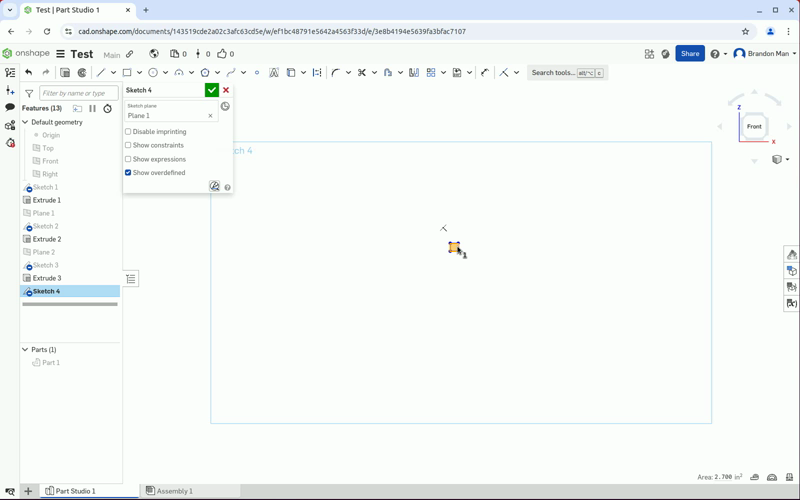
mouse_move(73, 352)
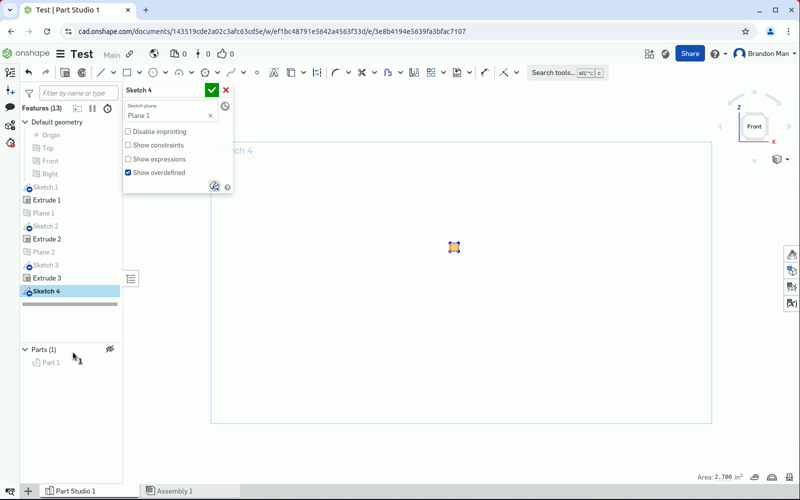
key(shift+y)
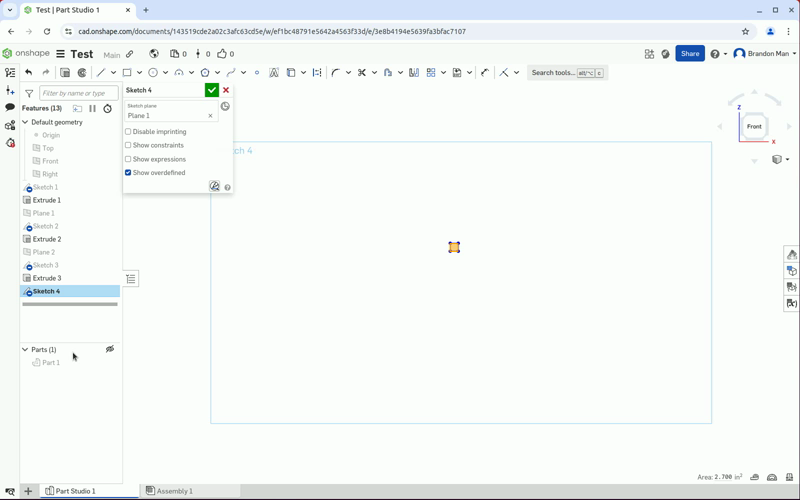
key(shift+e)
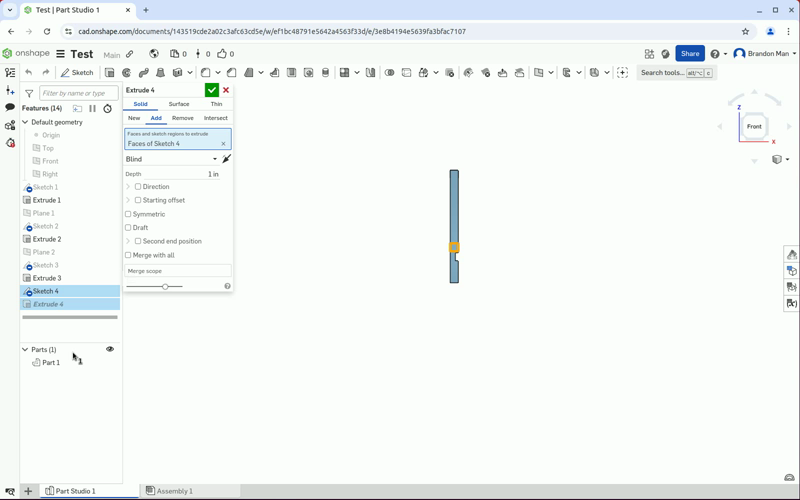
mouse_move(143, 106)
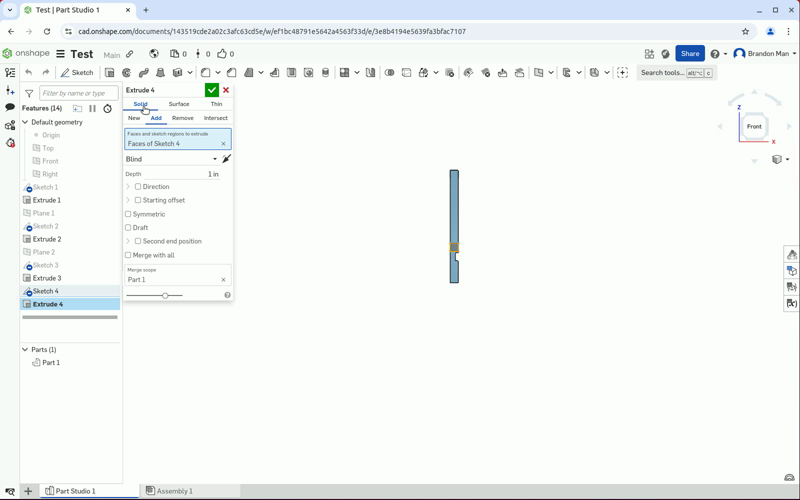
click(143, 106)
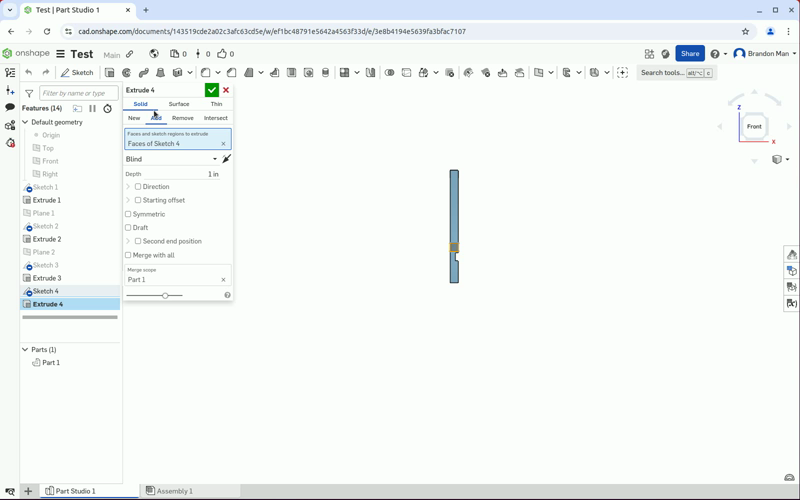
mouse_move(186, 120)
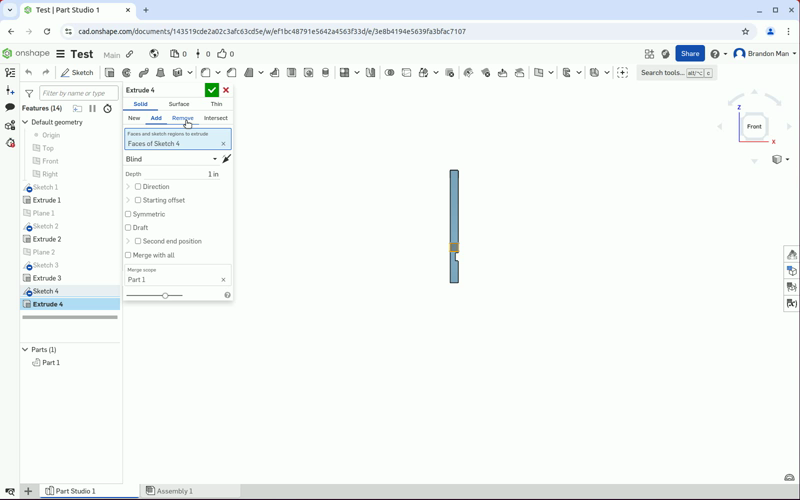
click(186, 120)
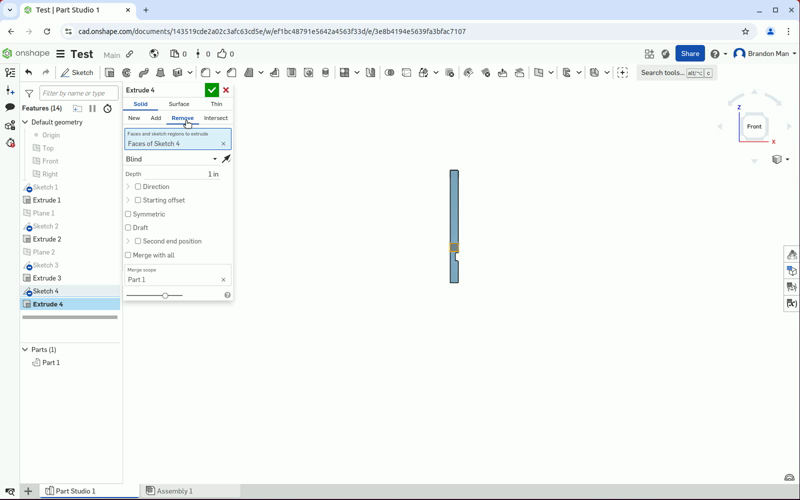
key(tab, 4)
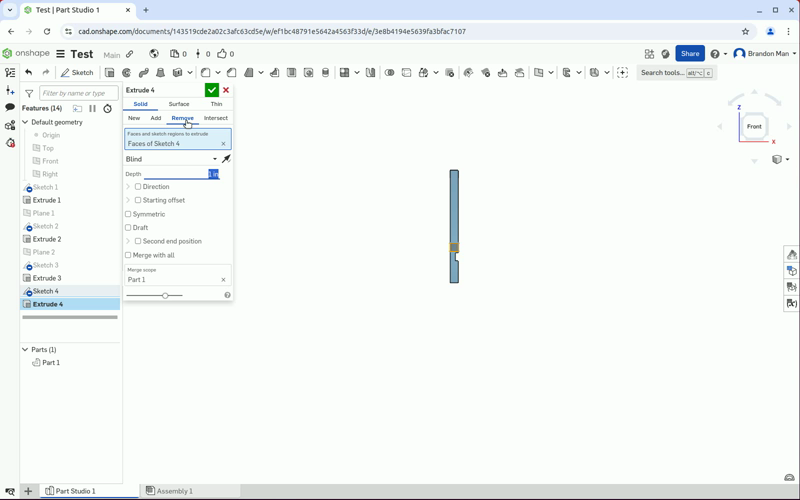
text(0.722)
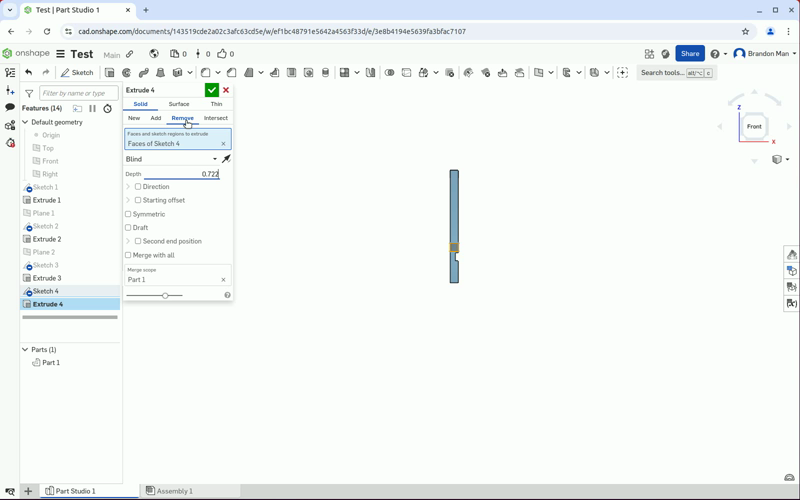
key(tab, 6)
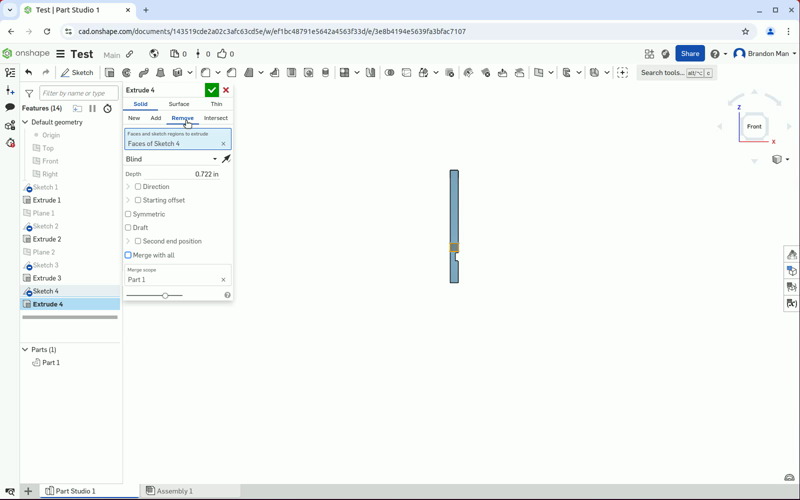
key(space)
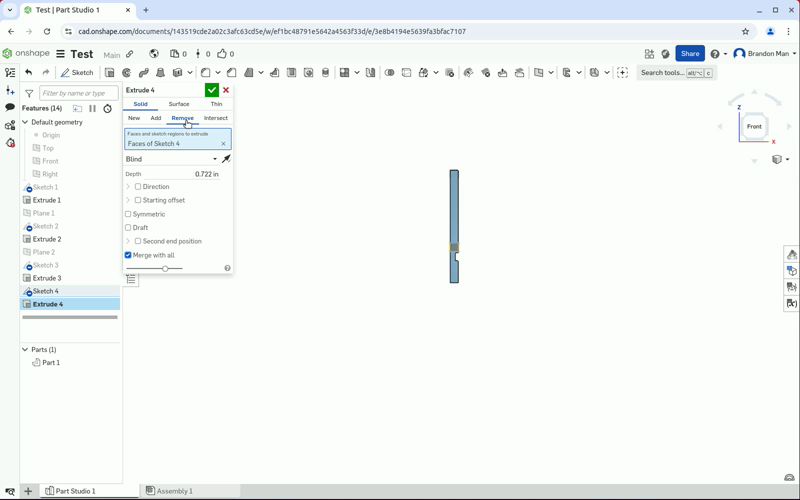
key(enter)
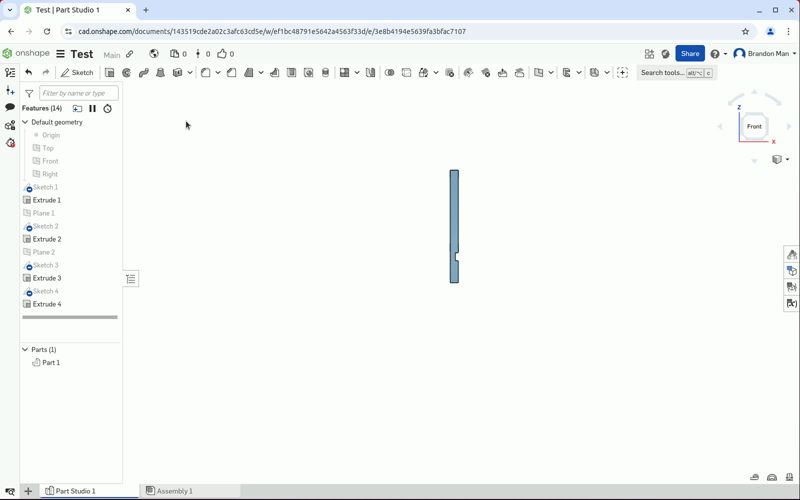
key(shift+h)
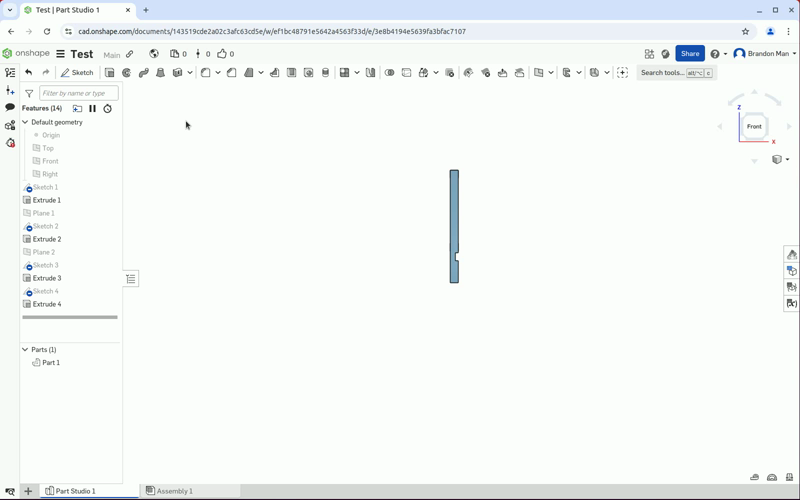
key(shift+h)
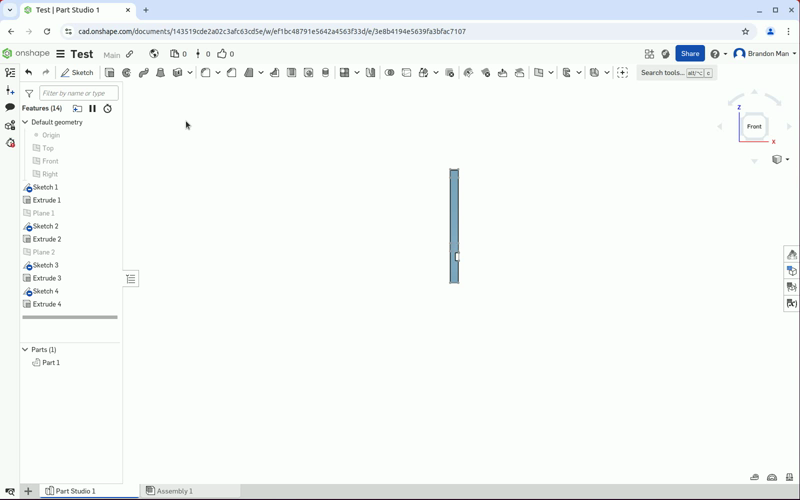
key(shift+7)
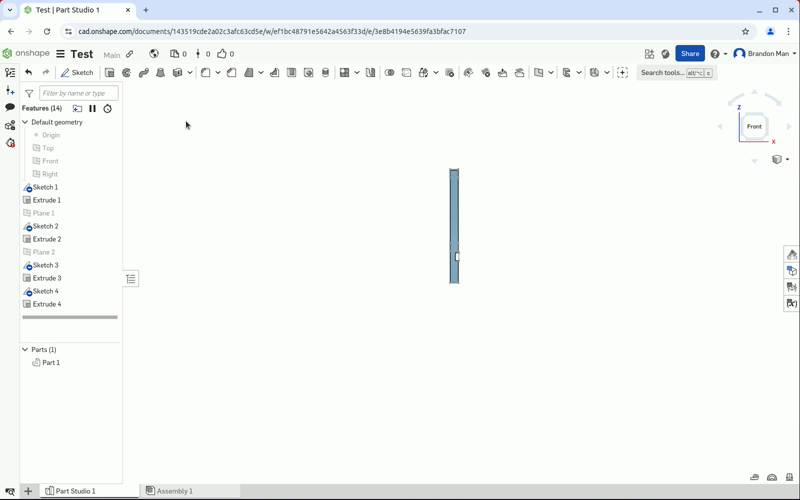
key(left, 2)
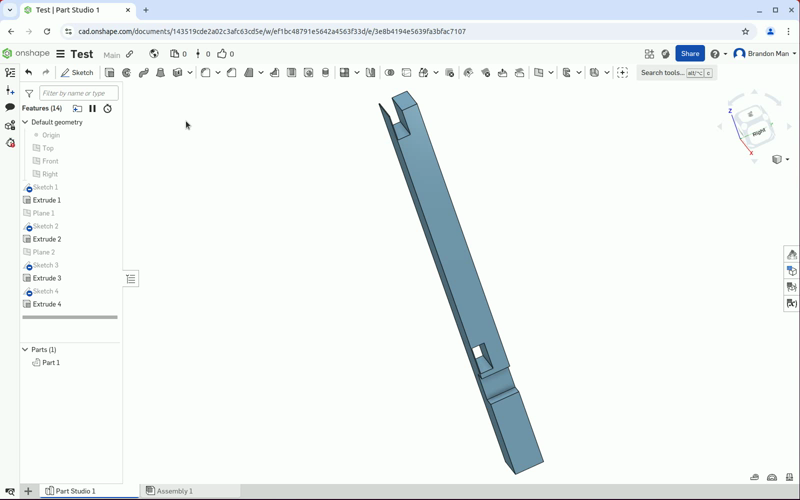
key(down, 2)
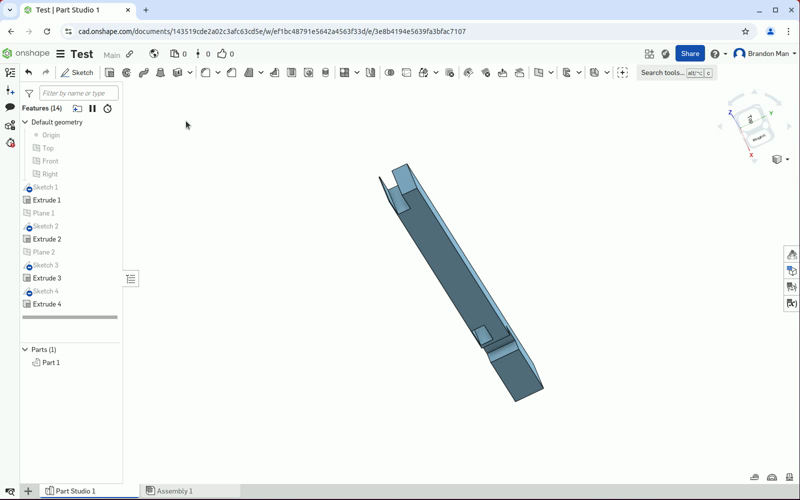
key(up, 2)
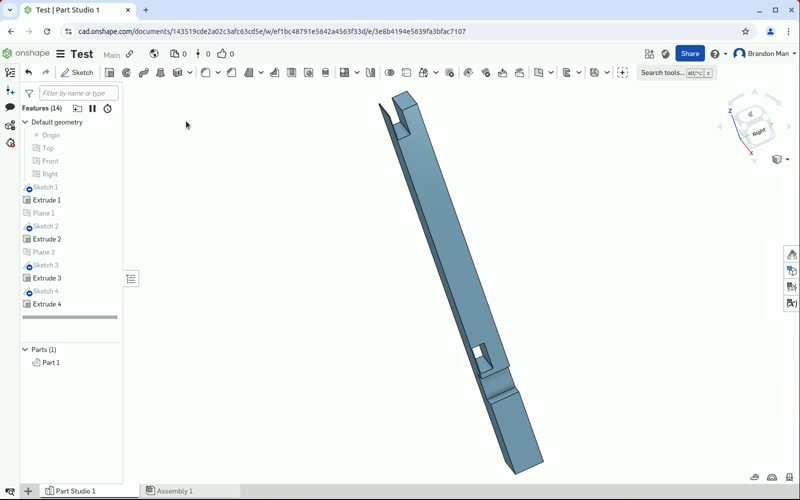
key(right, 2)
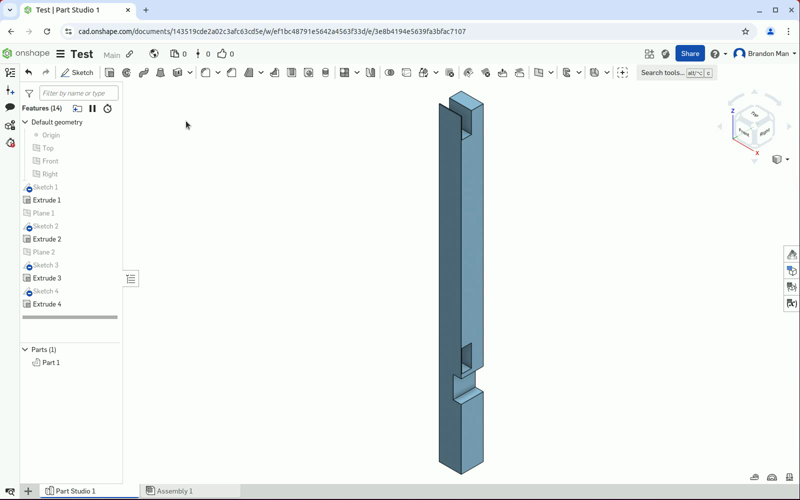
mouse_move(73, 189)
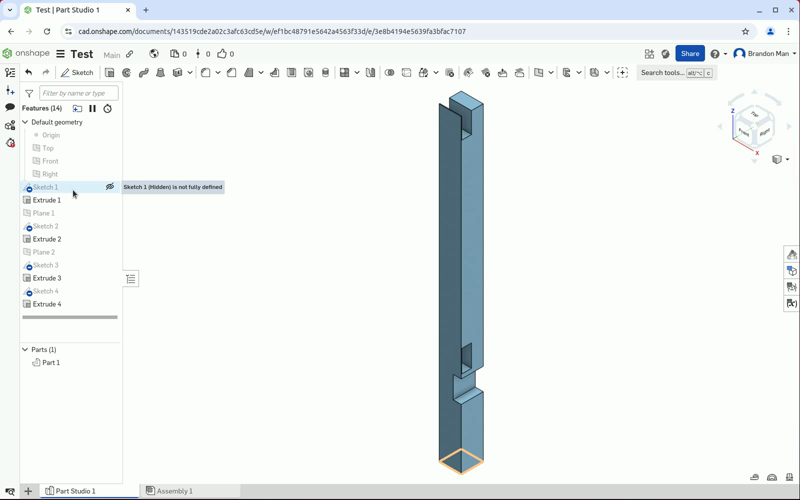
click(73, 189)